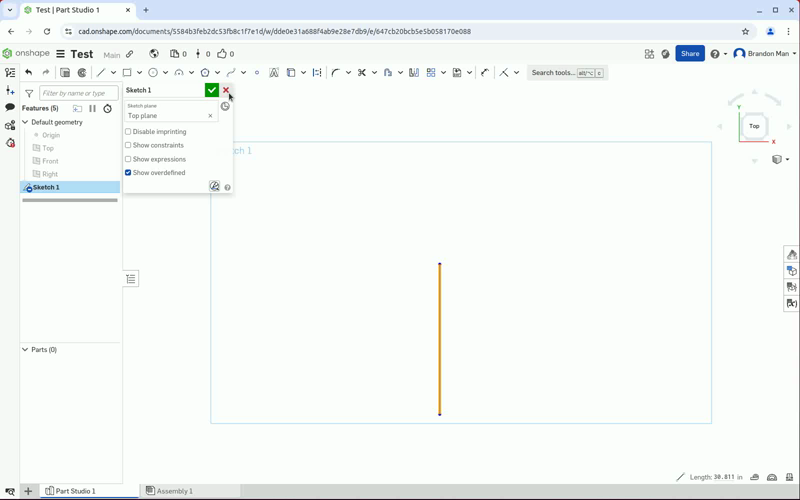
key(shift+h)
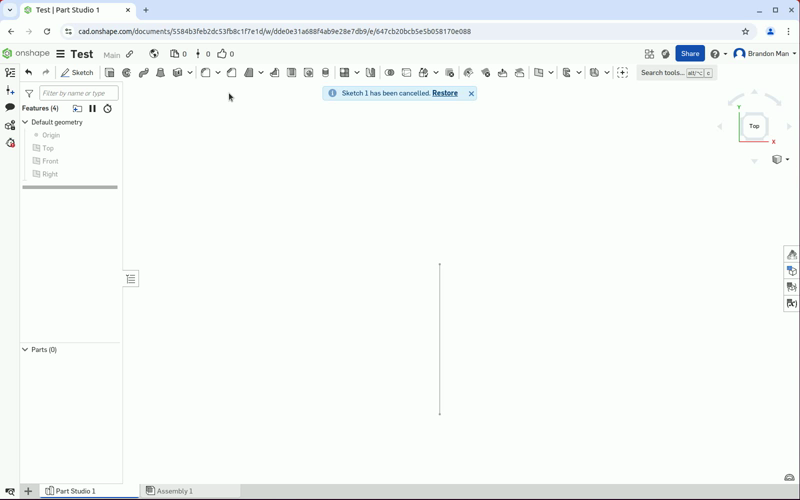
mouse_move(73, 352)
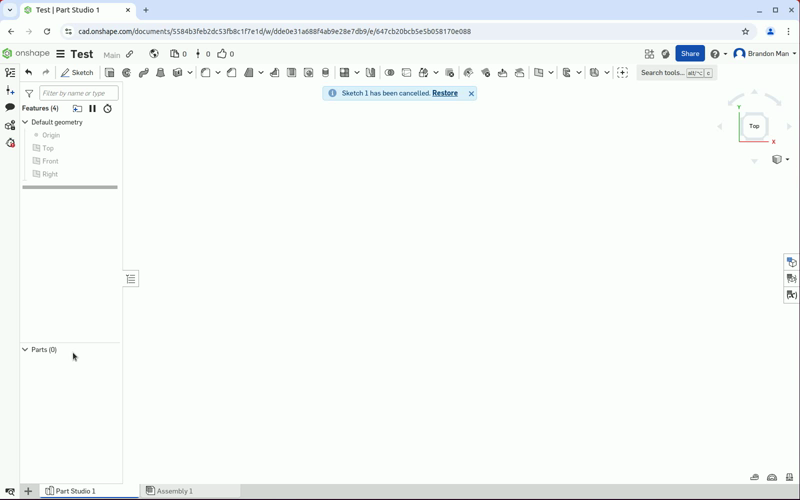
key(y)
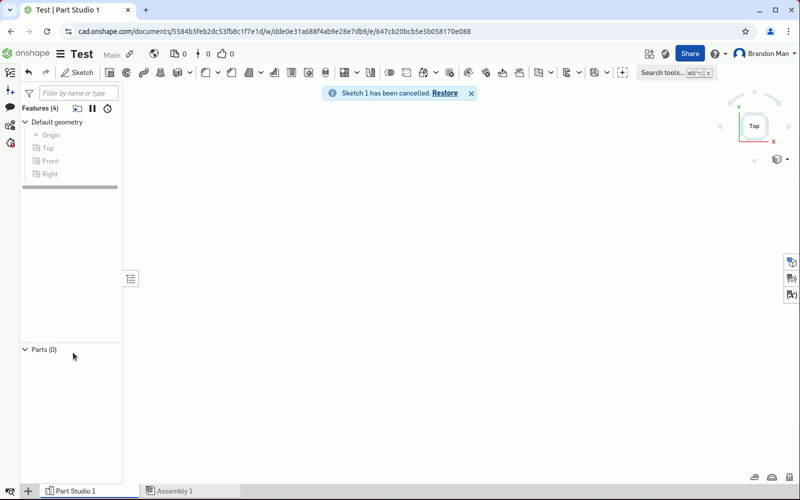
key(shift+p)
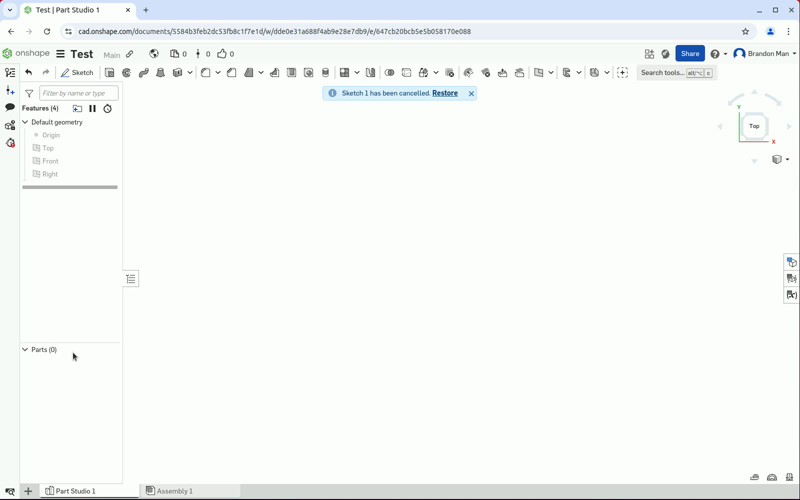
key(space)
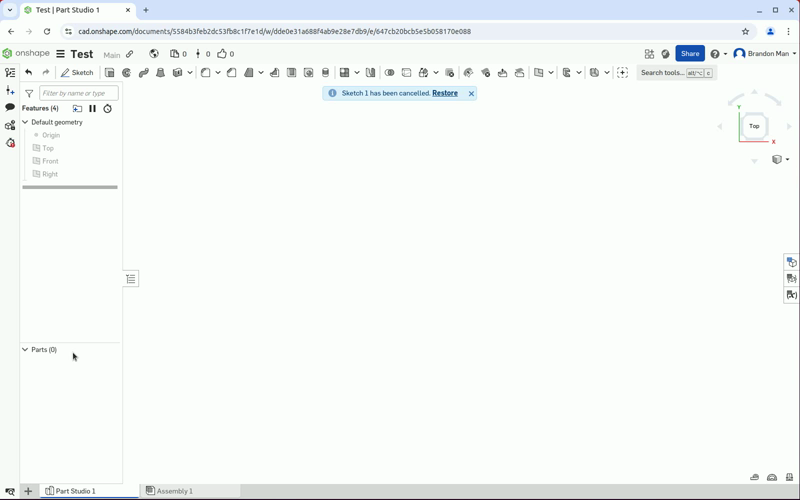
key_down(shift)
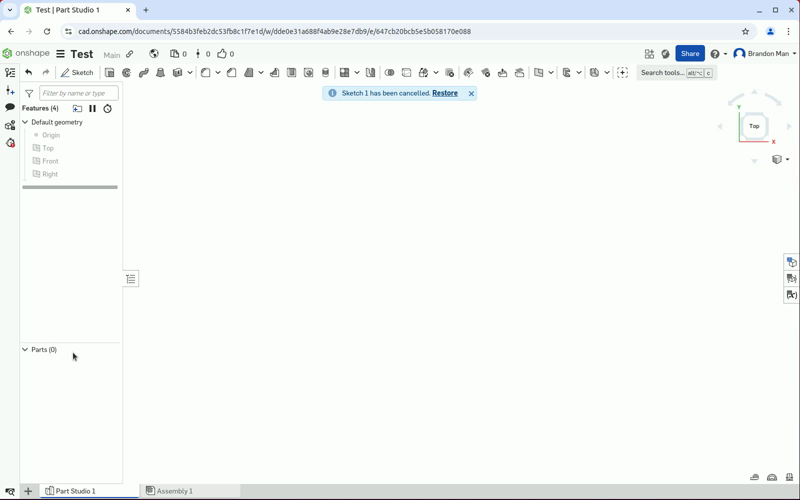
key(up)
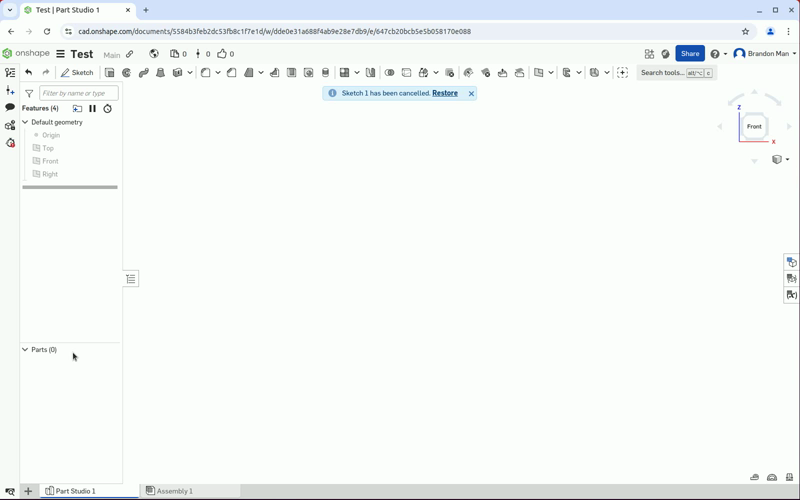
key_up(shift)
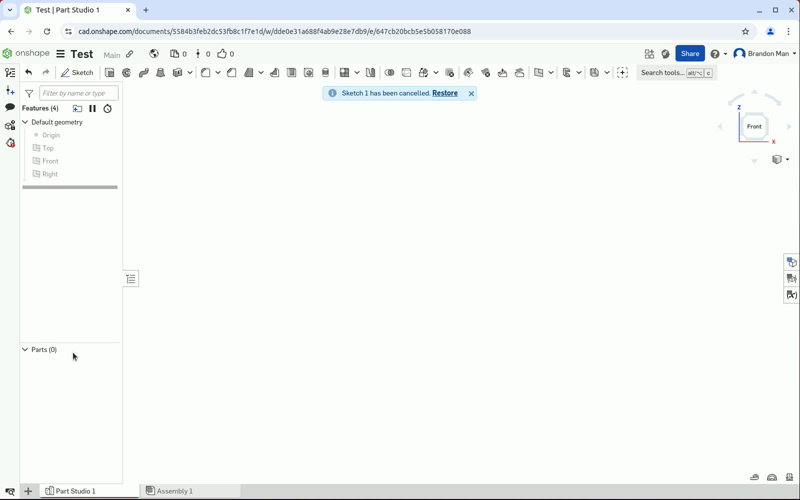
mouse_move(73, 352)
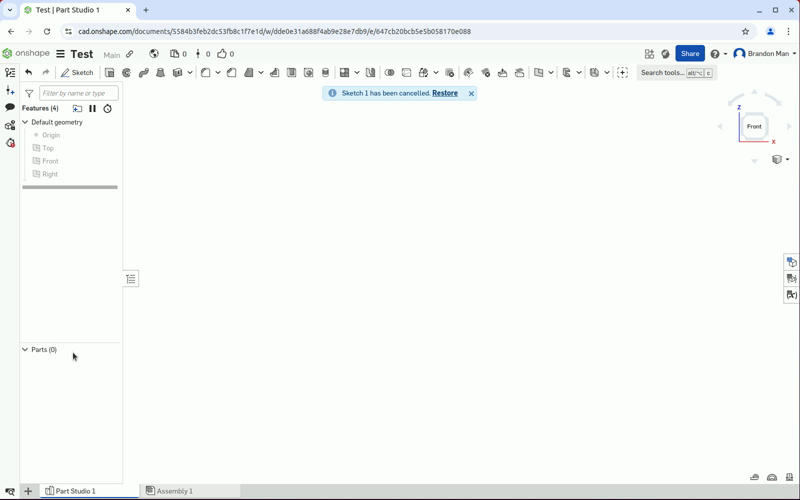
key(shift+y)
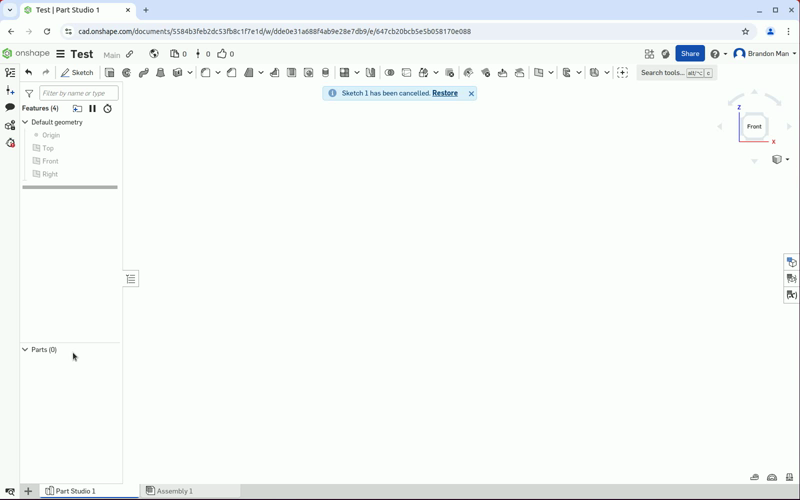
key(shift+s)
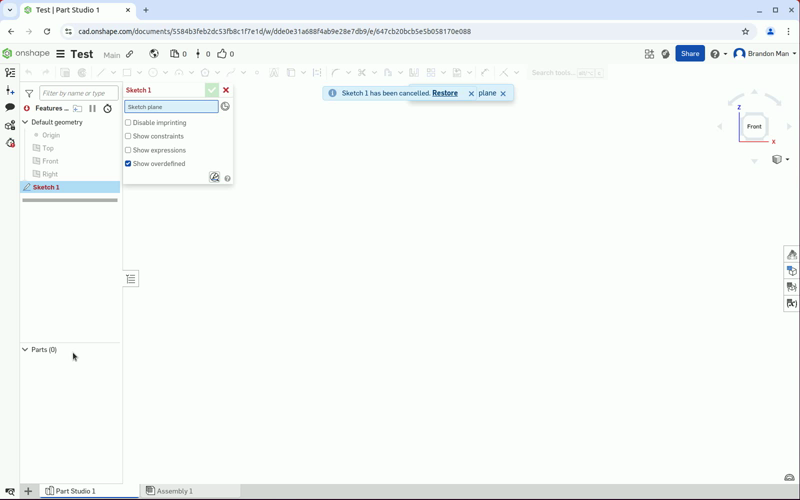
mouse_move(73, 163)
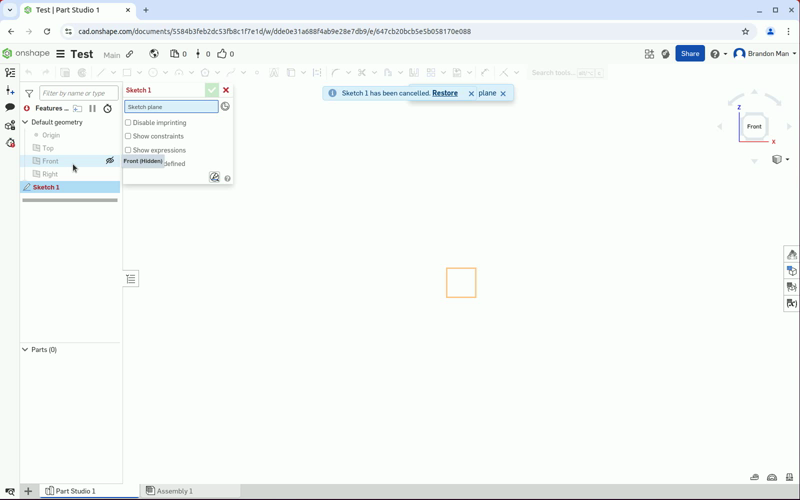
click(73, 163)
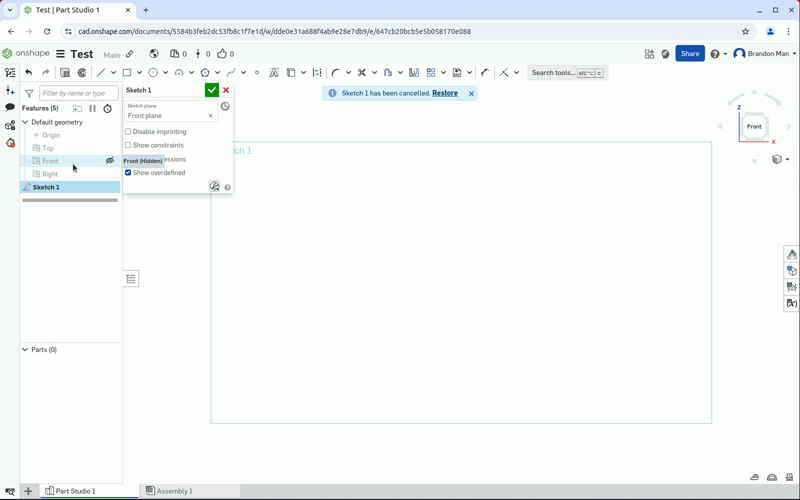
mouse_move(73, 352)
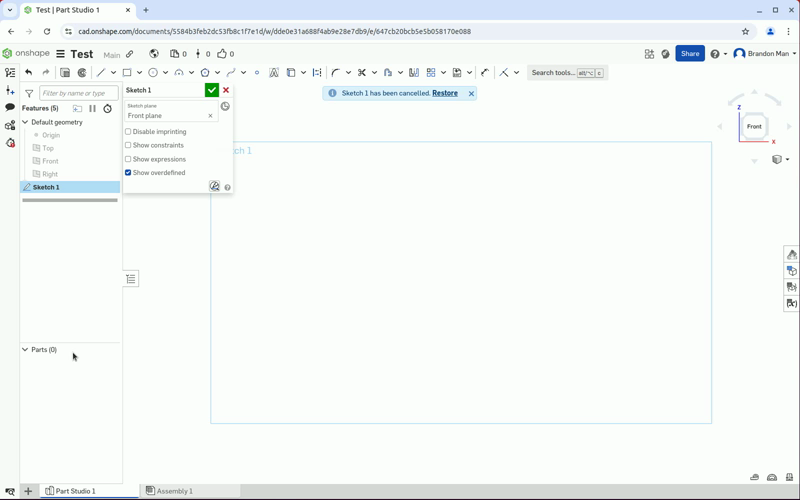
key(y)
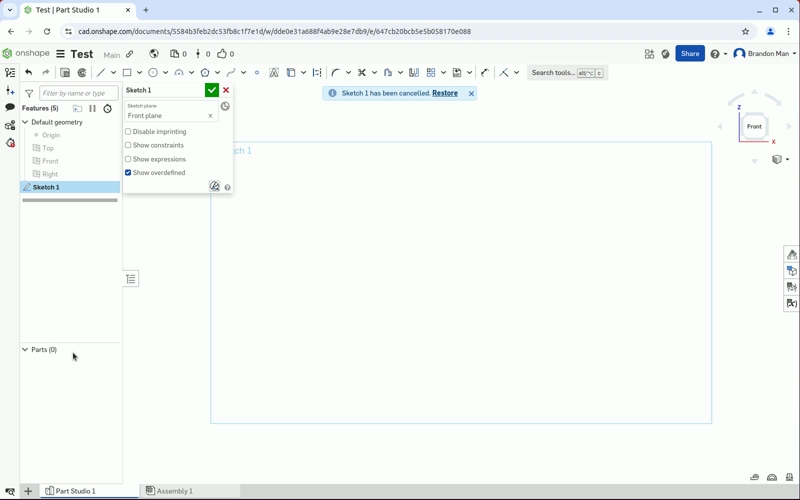
key(l)
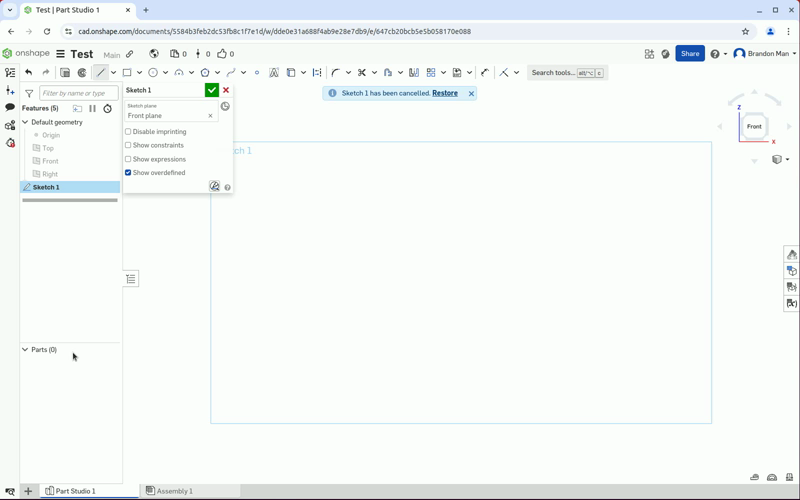
key_down(shift)
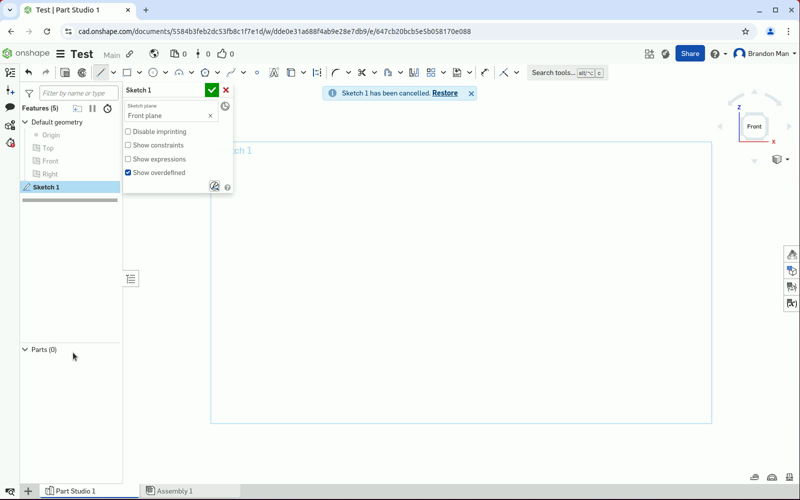
mouse_move(405, 327)
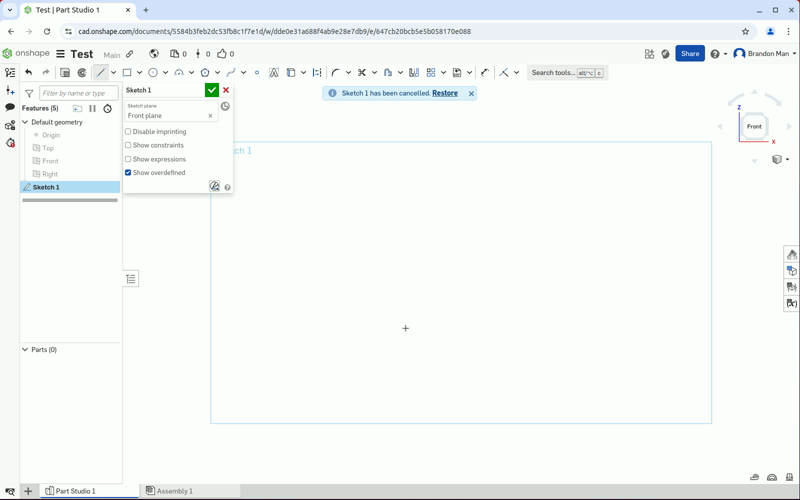
click(405, 327)
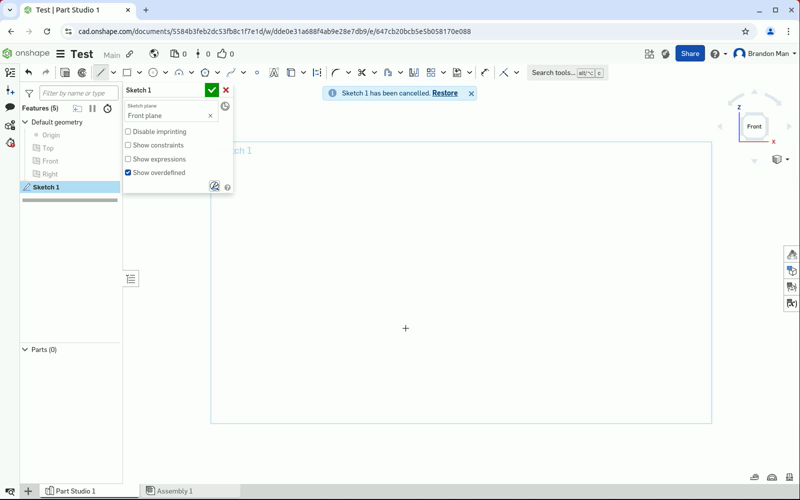
key_up(shift)
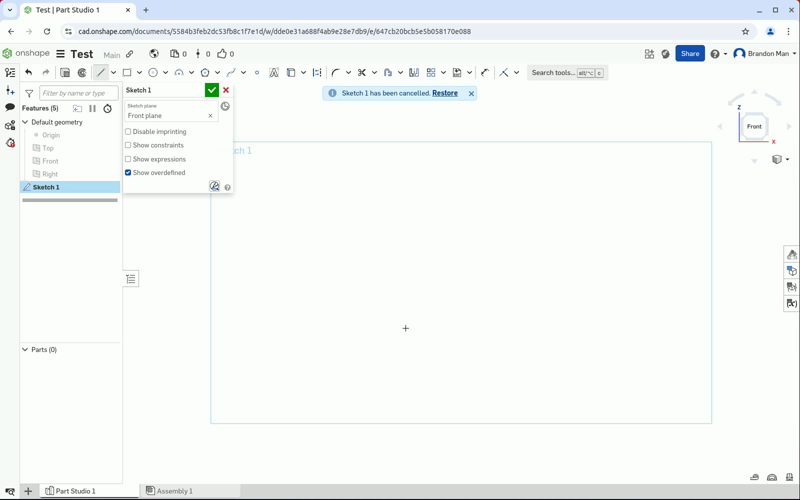
key_down(shift)
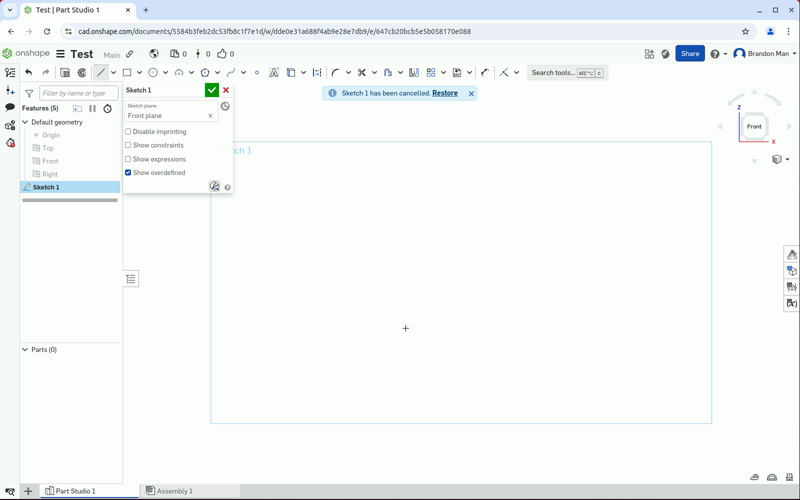
mouse_move(517, 327)
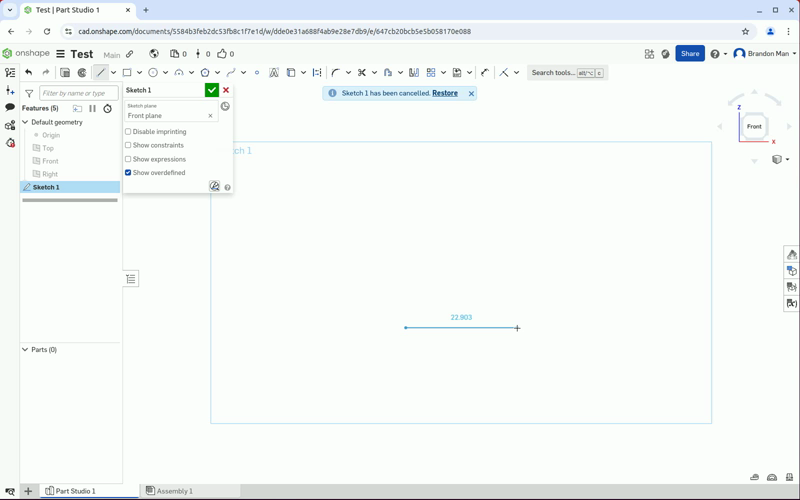
click(517, 327)
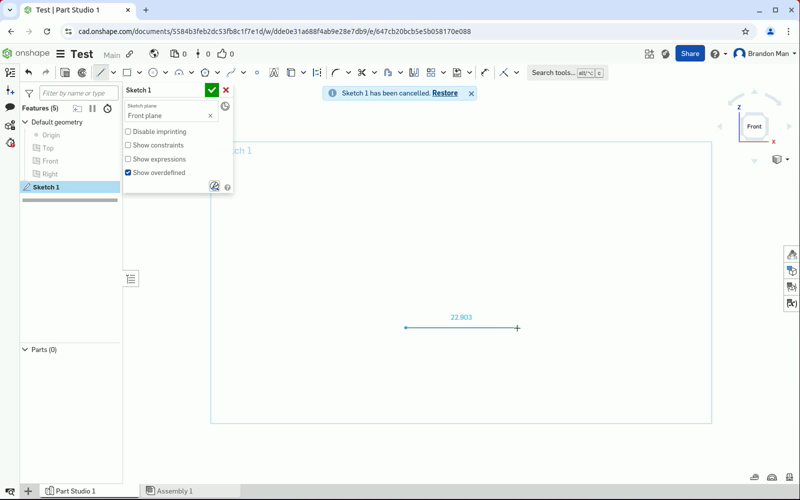
key_up(shift)
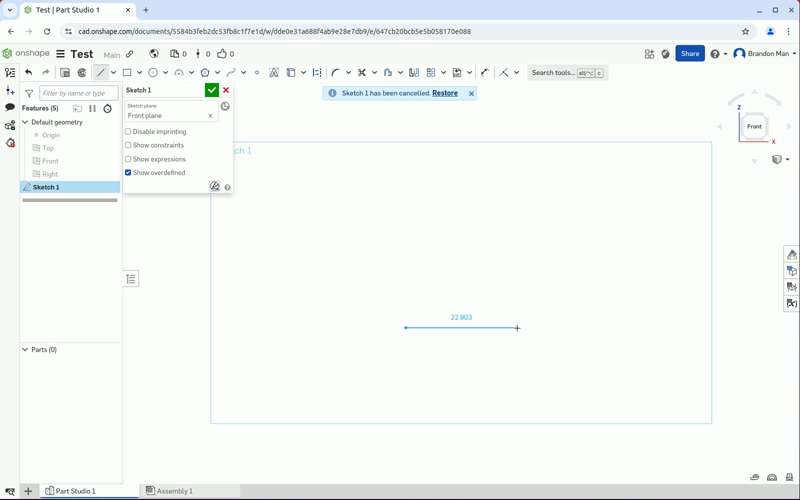
key_down(shift)
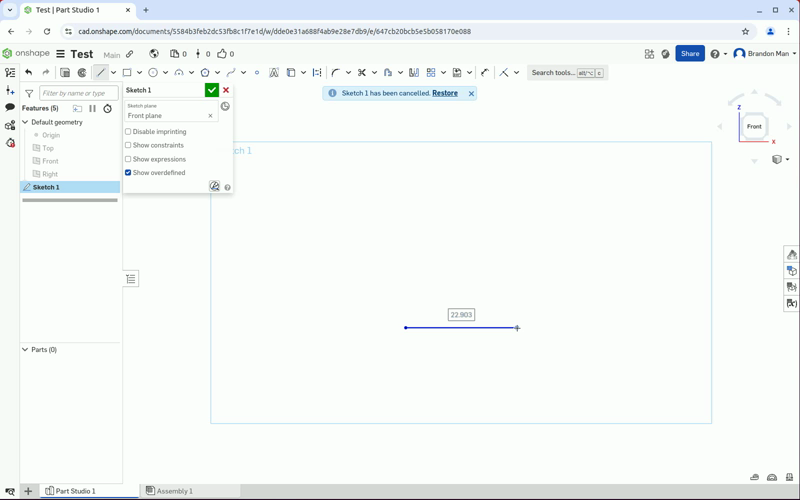
mouse_move(517, 238)
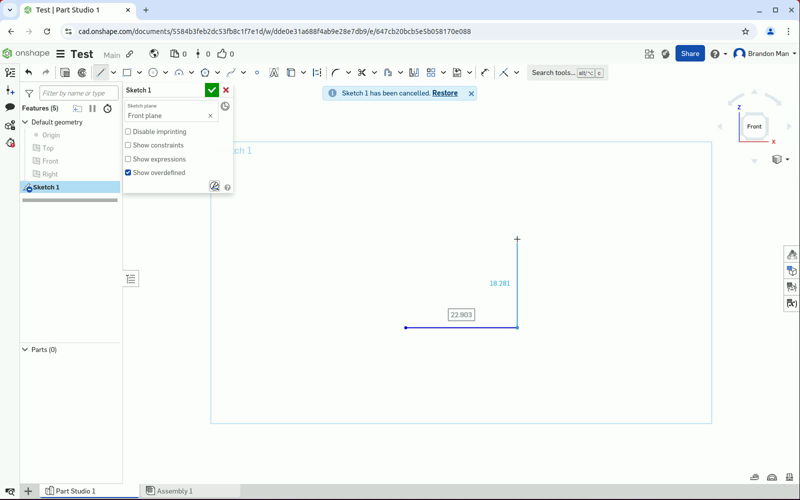
click(517, 238)
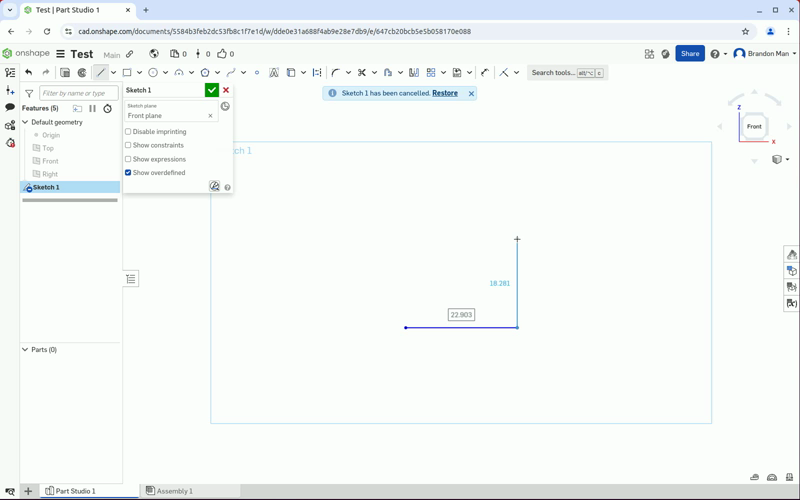
key_up(shift)
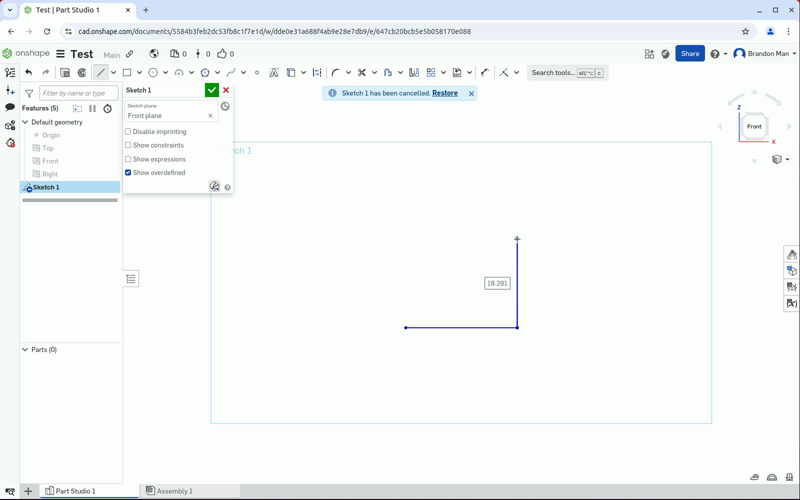
key_down(shift)
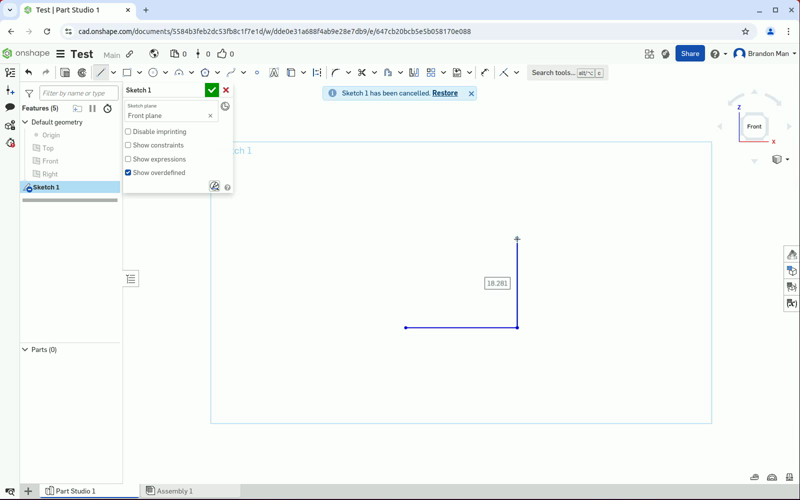
mouse_move(405, 238)
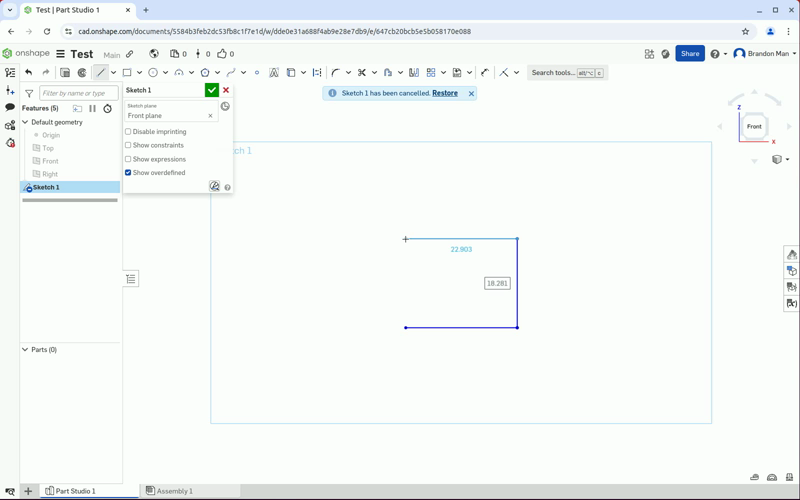
click(405, 238)
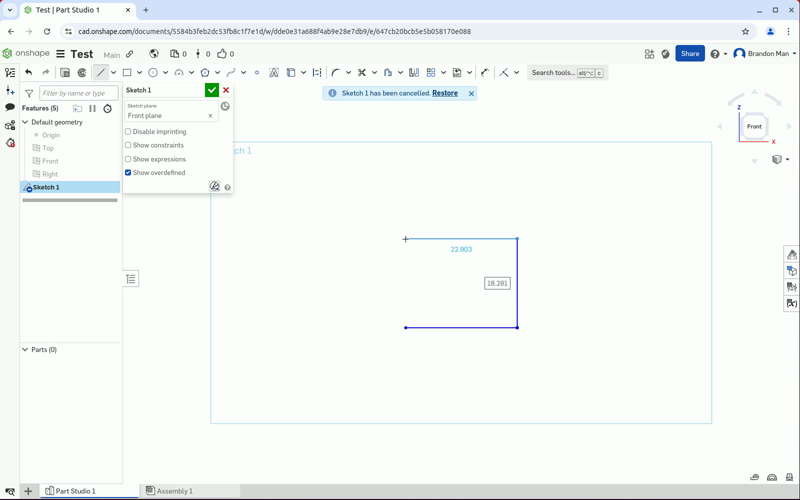
key_up(shift)
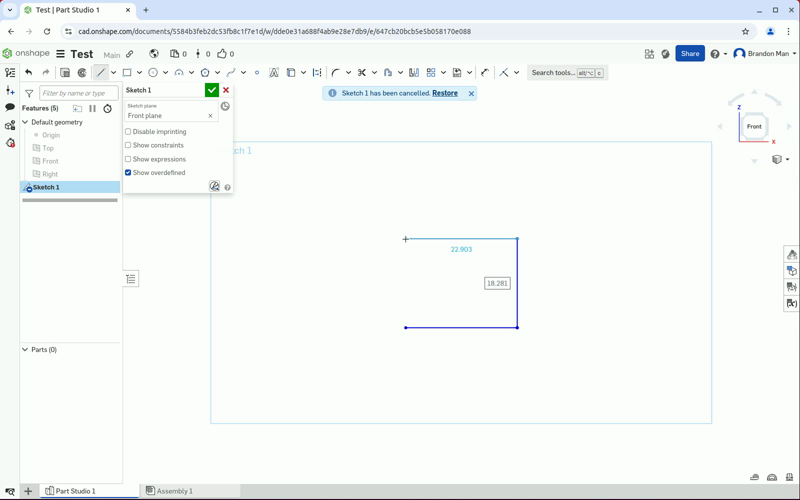
key_down(shift)
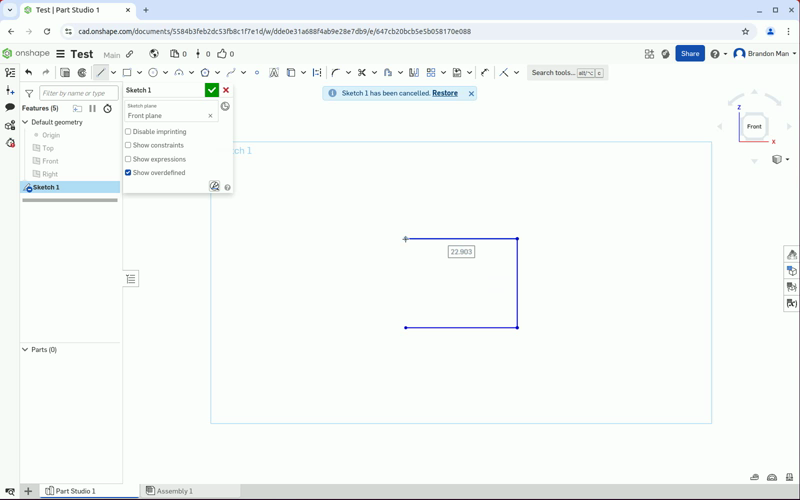
mouse_move(405, 327)
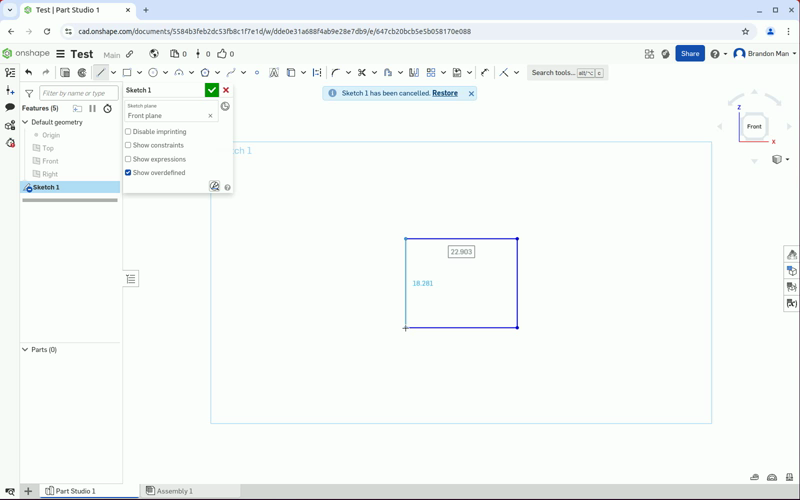
key_up(shift)
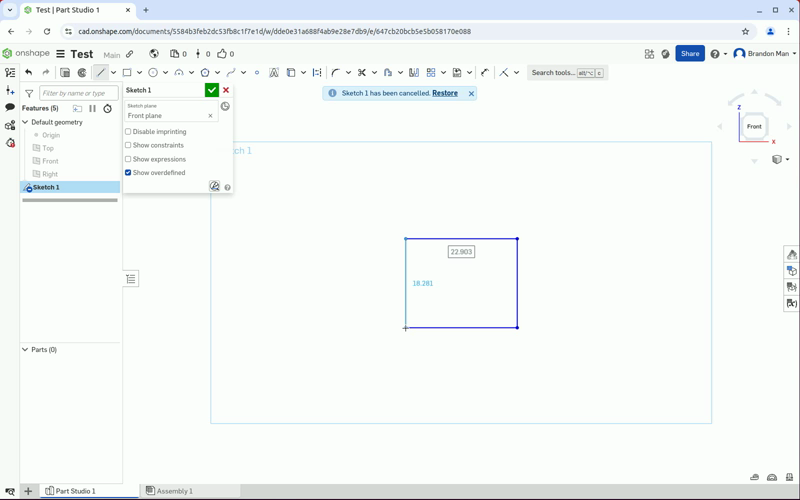
click(405, 327)
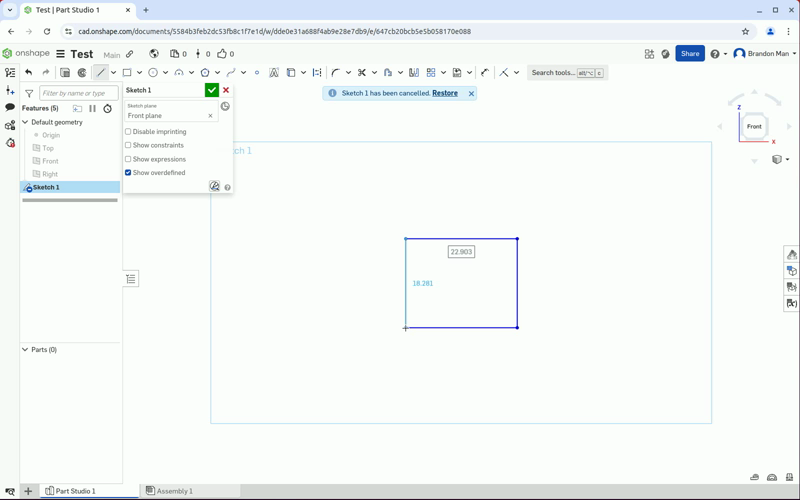
key(esc)
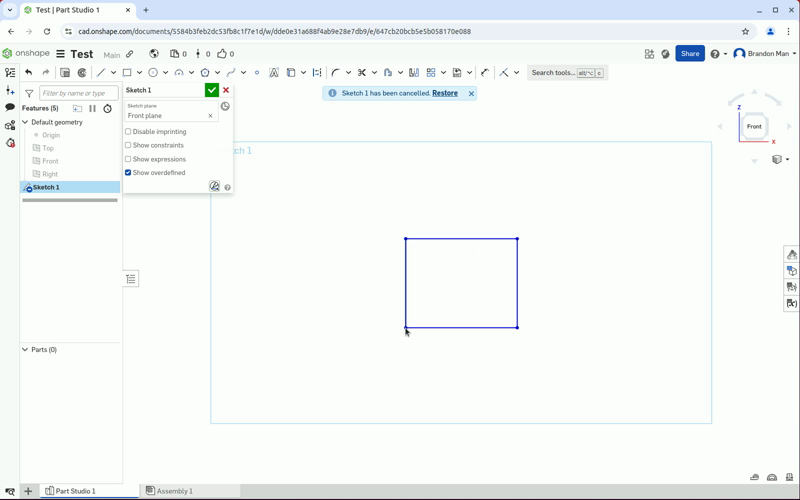
mouse_move(505, 286)
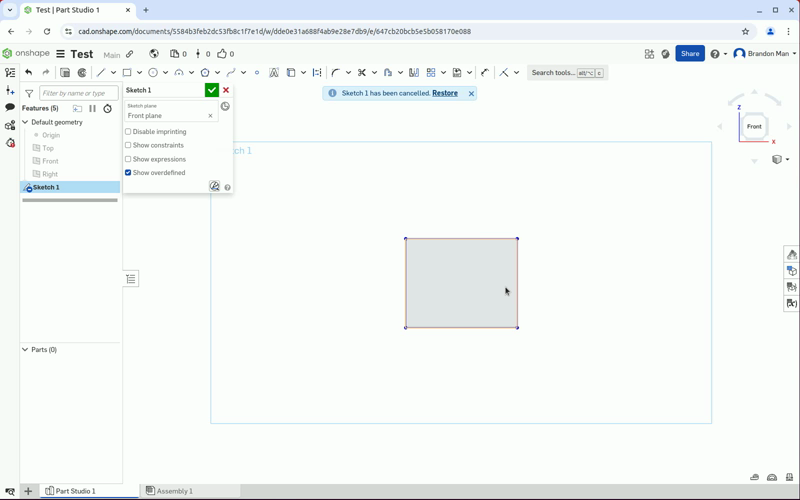
click(505, 286)
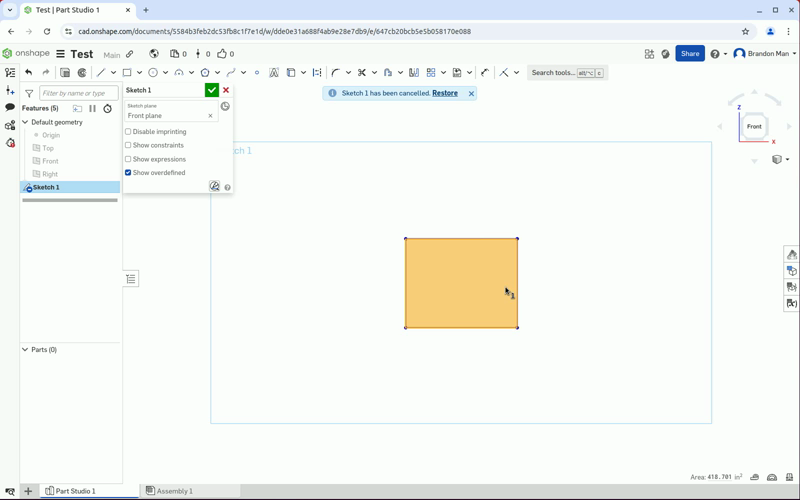
mouse_move(73, 352)
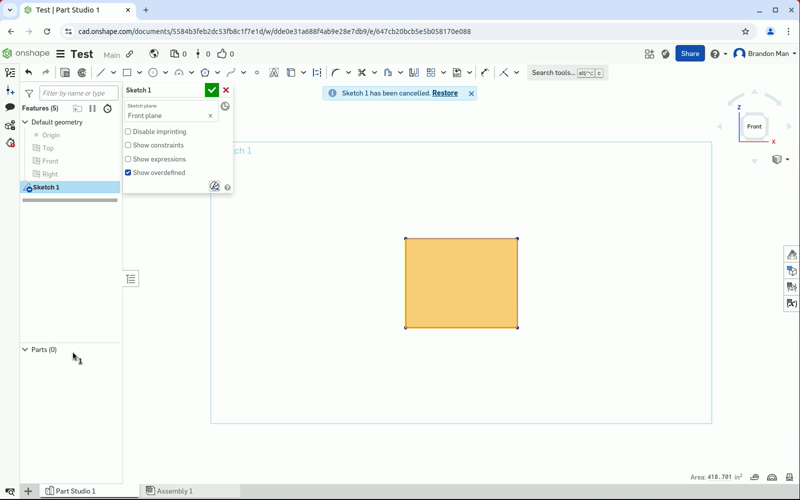
key(shift+y)
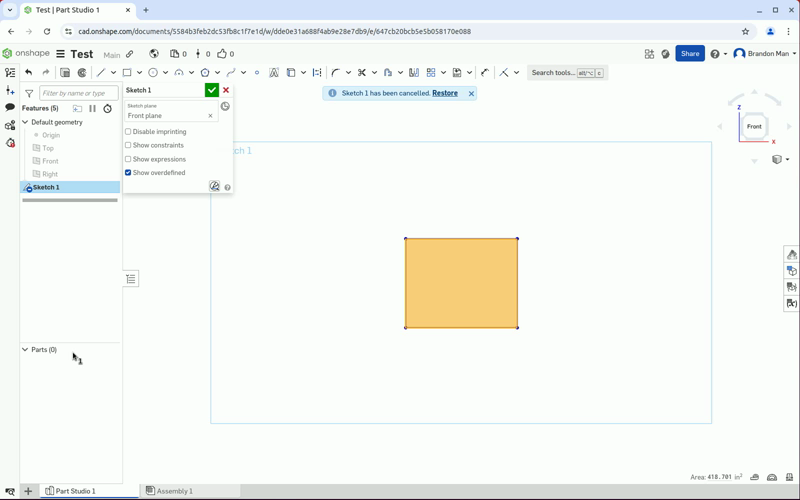
key(shift+e)
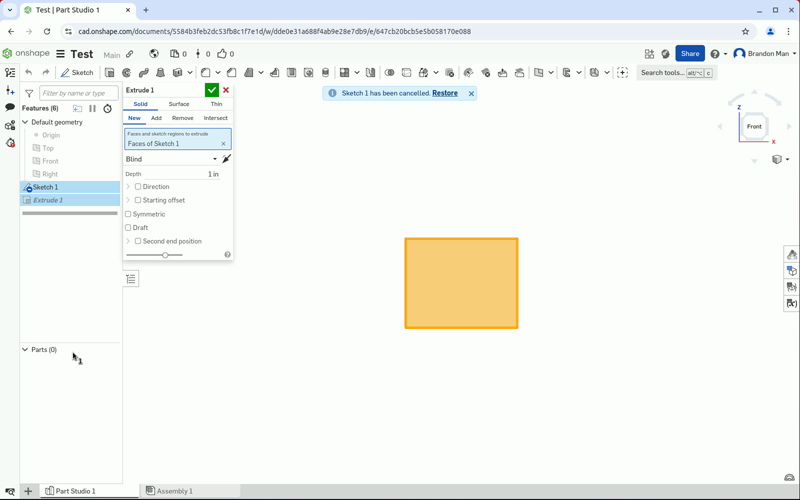
mouse_move(143, 106)
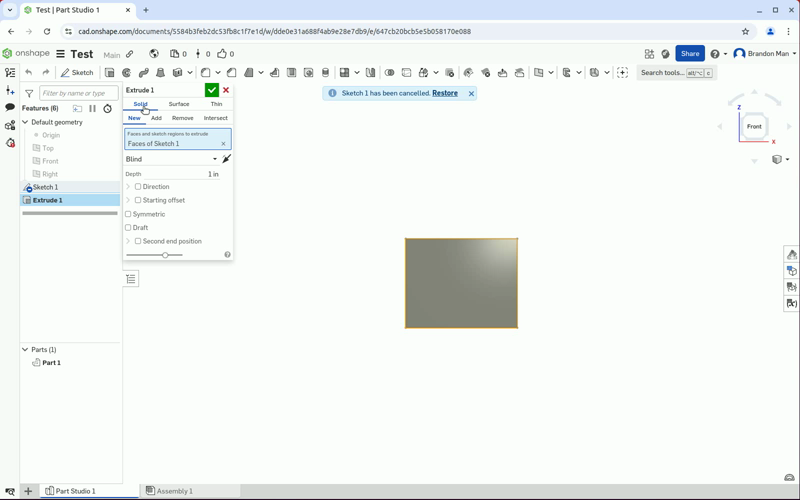
click(143, 106)
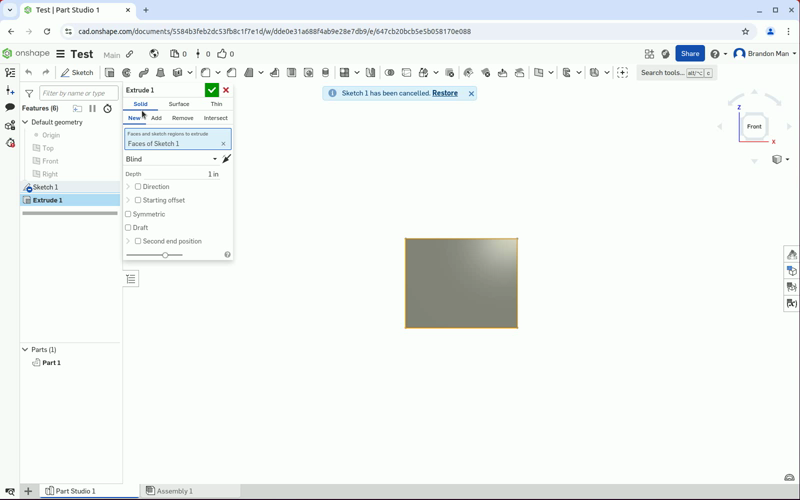
mouse_move(137, 120)
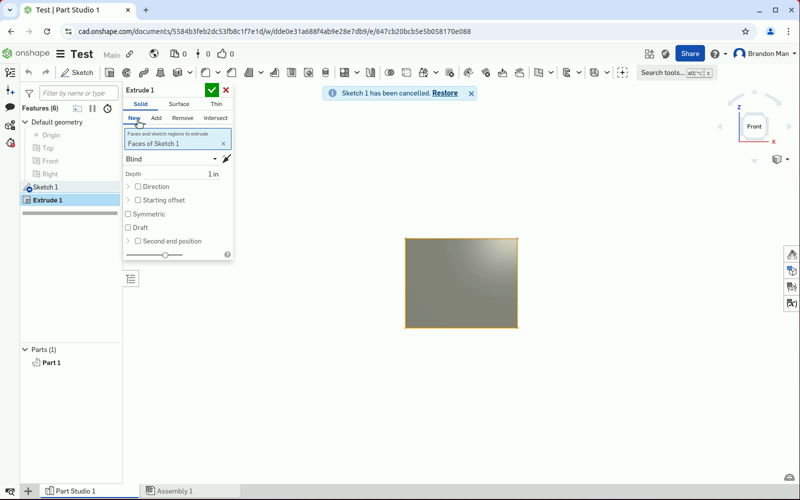
click(137, 120)
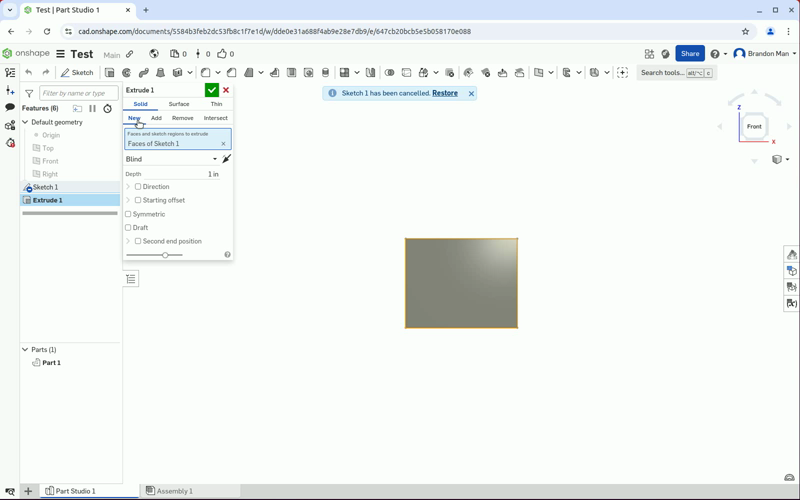
key(tab, 4)
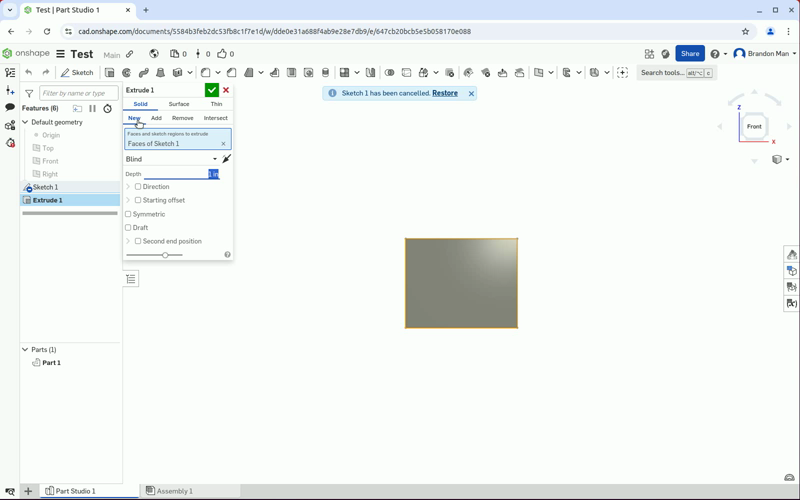
text(22.868)
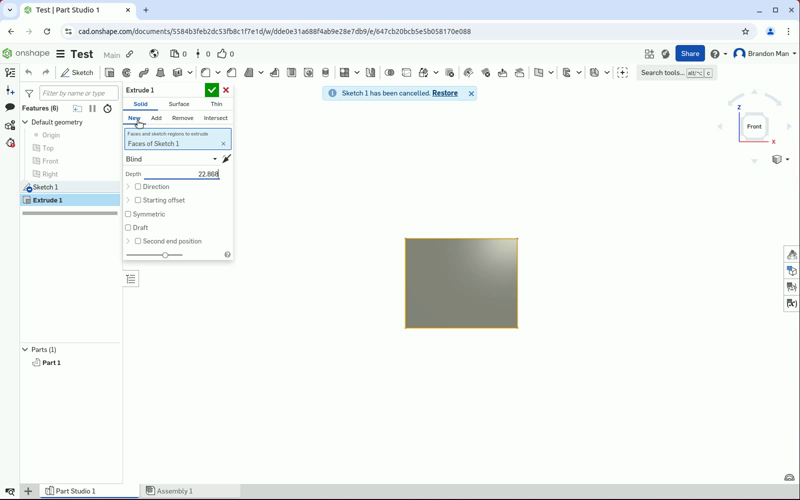
key(enter)
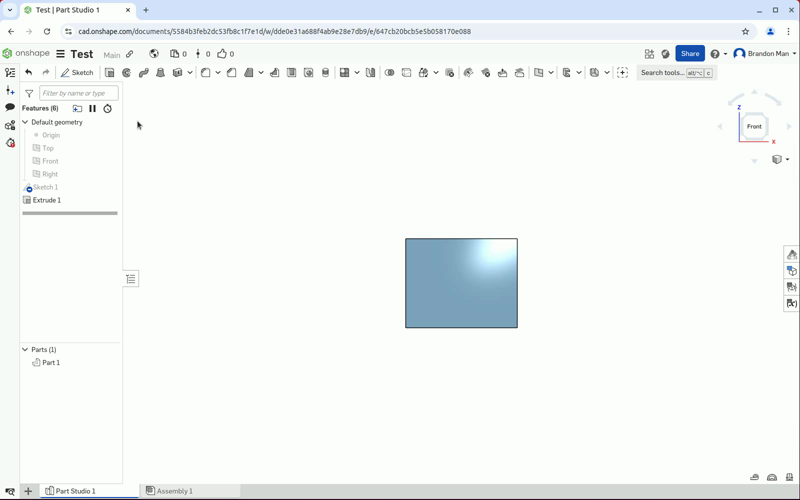
key(shift+h)
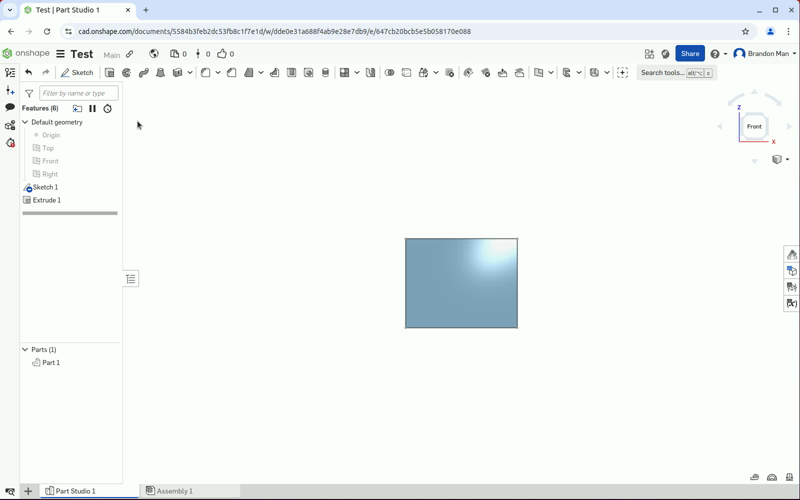
key(shift+h)
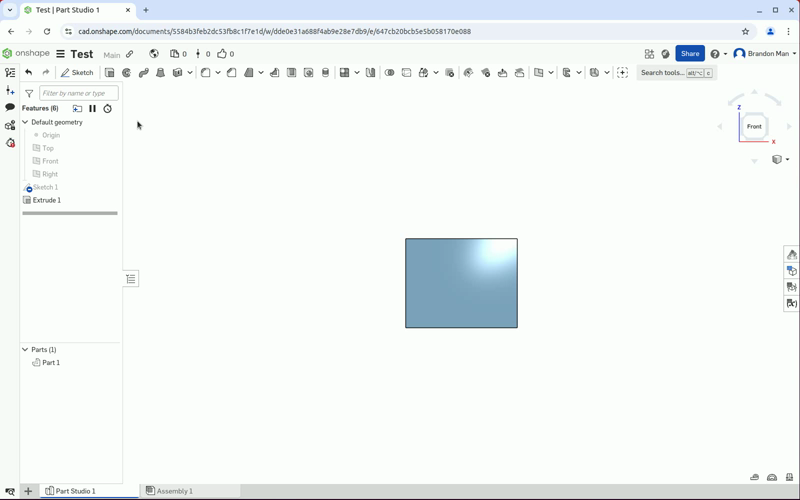
mouse_move(73, 189)
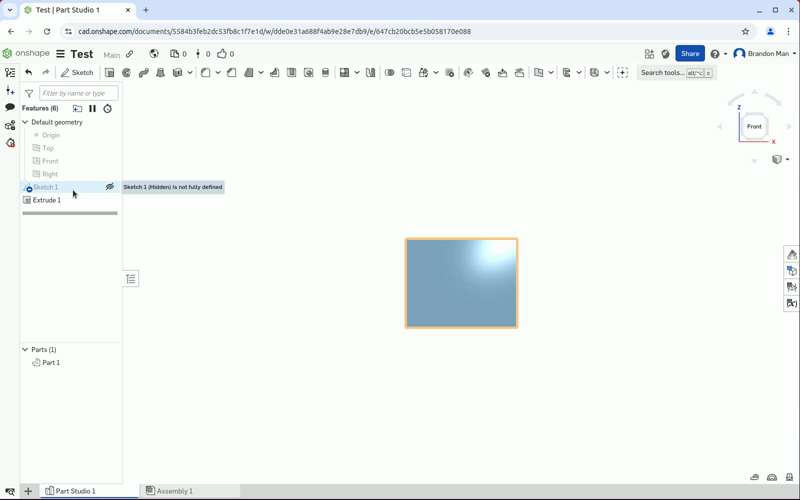
click(73, 189)
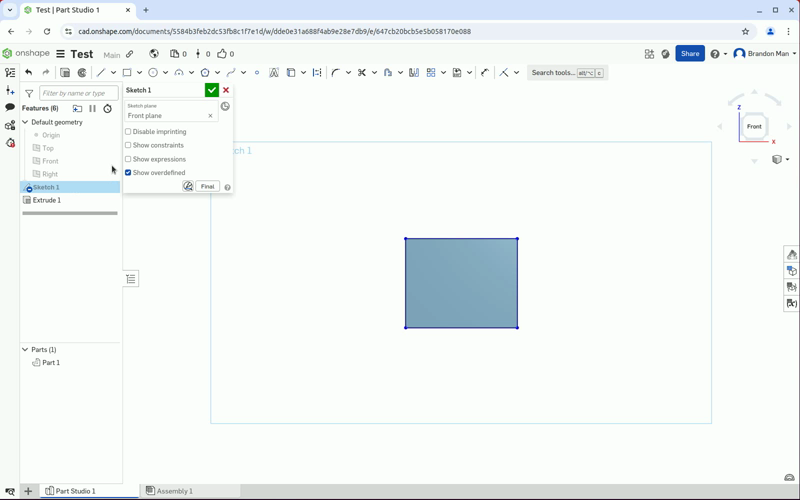
mouse_move(229, 92)
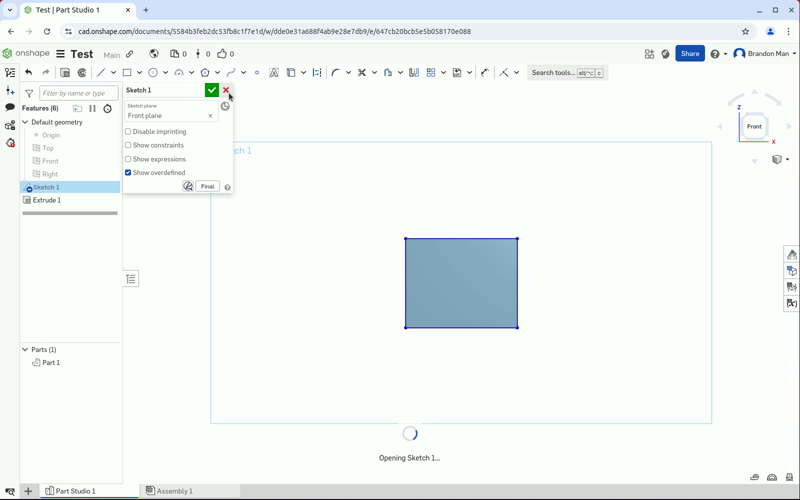
click(229, 92)
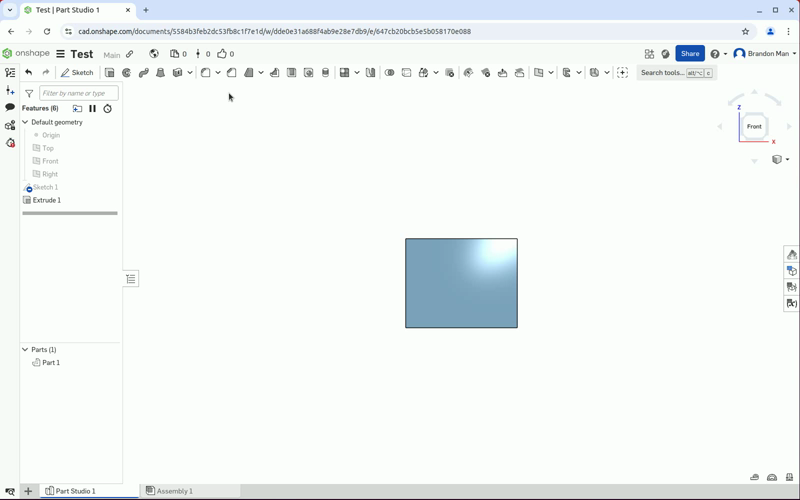
mouse_move(541, 75)
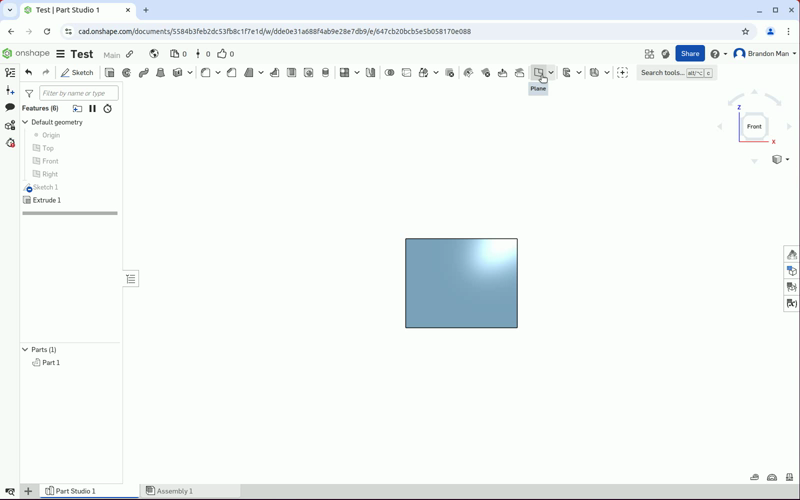
click(541, 75)
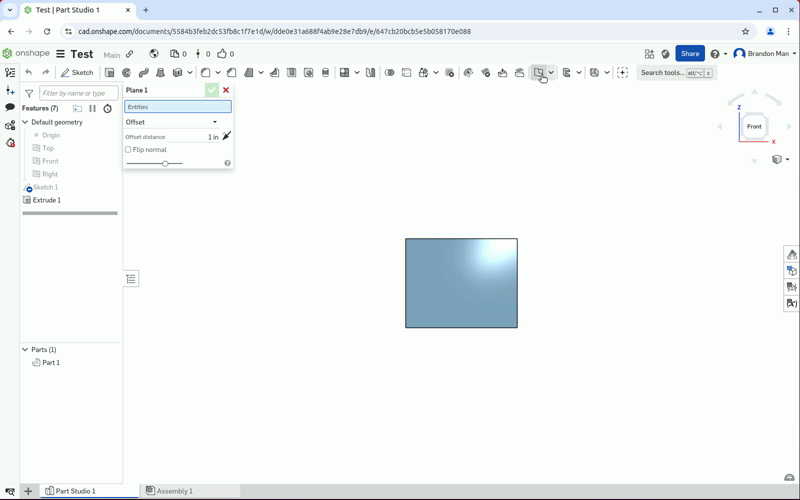
mouse_move(73, 163)
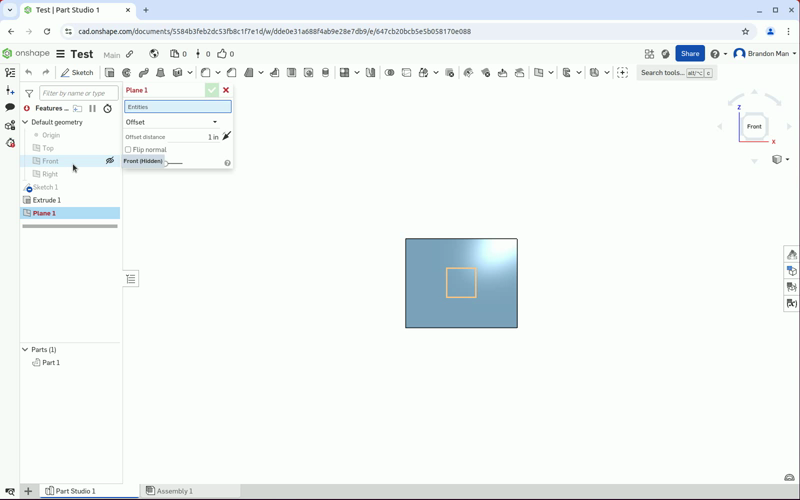
click(73, 163)
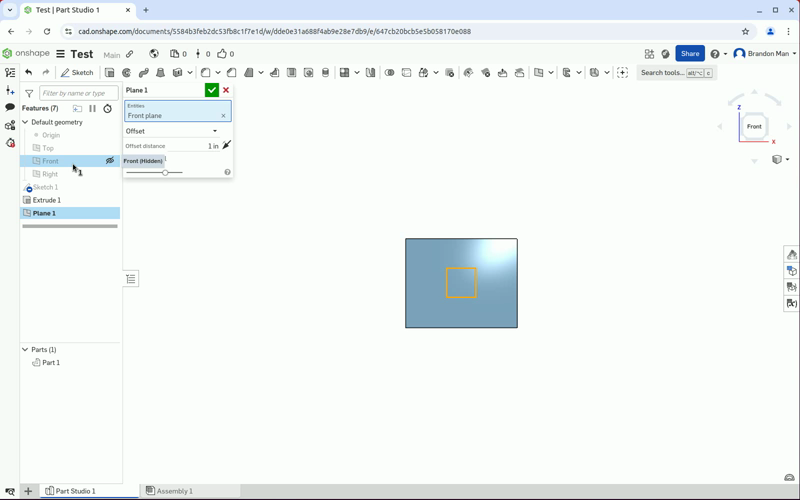
key(tab, 2)
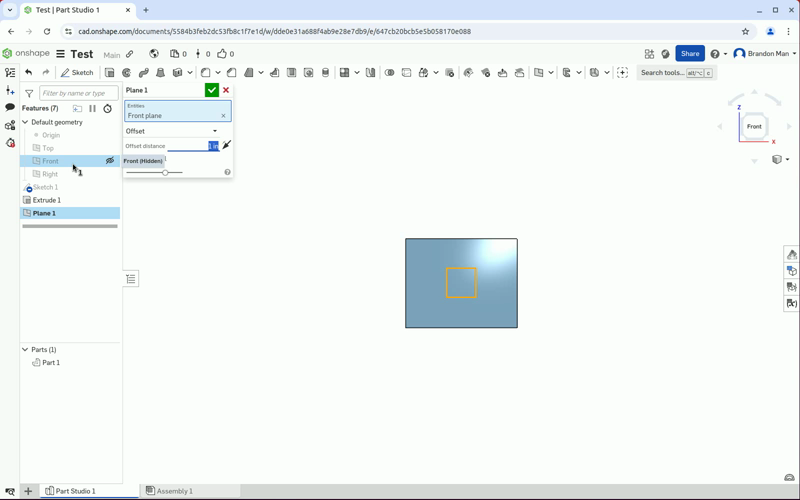
text(22.862)
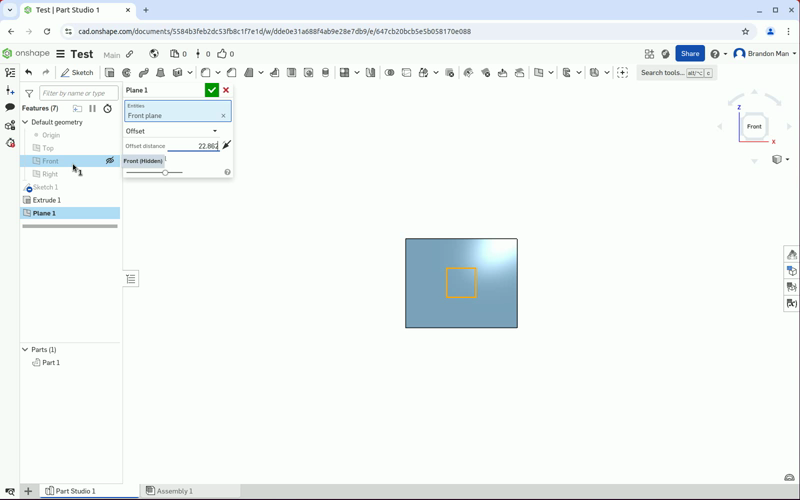
key(enter, 2)
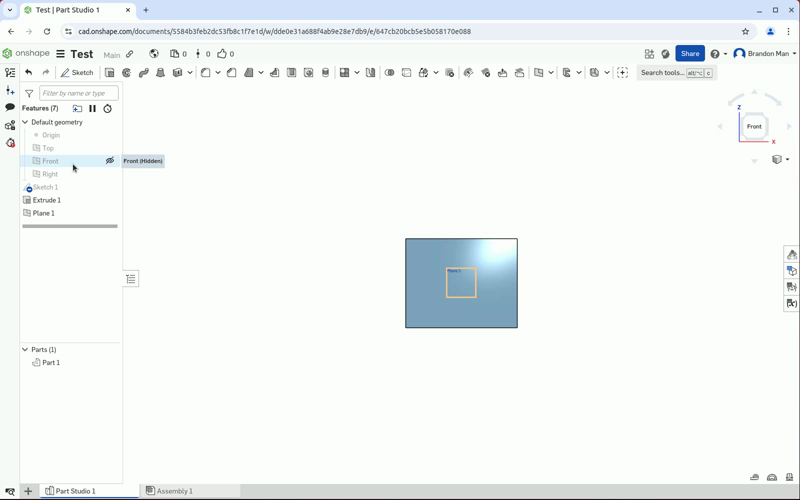
key(shift+s)
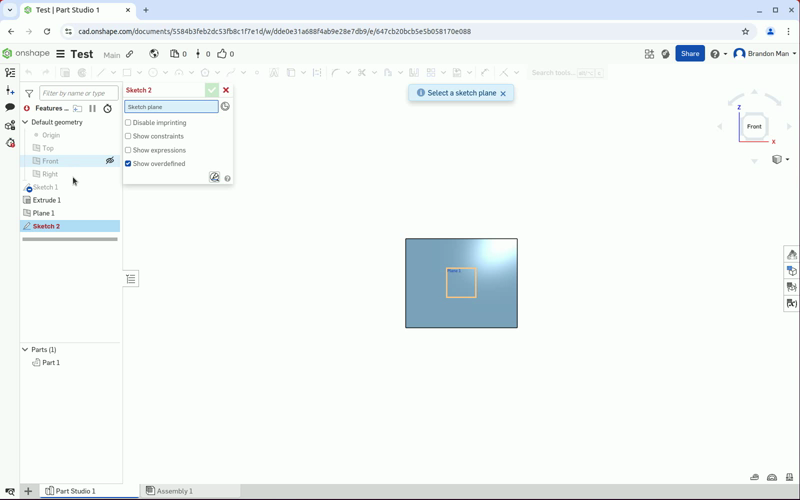
mouse_move(73, 215)
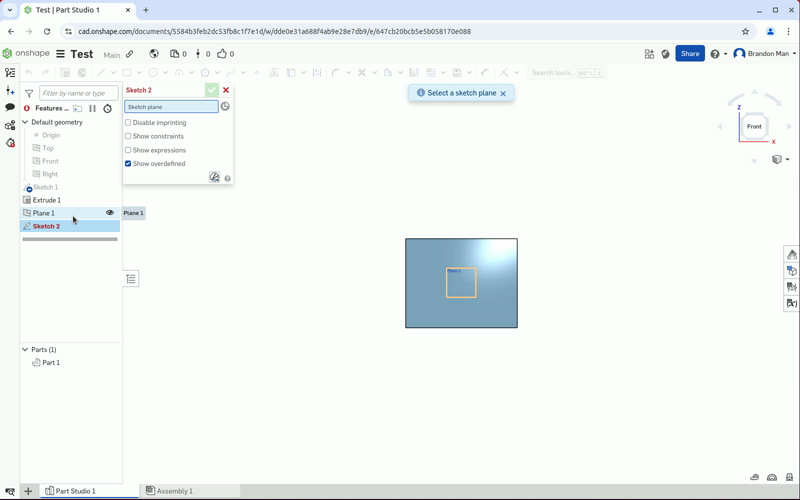
click(73, 215)
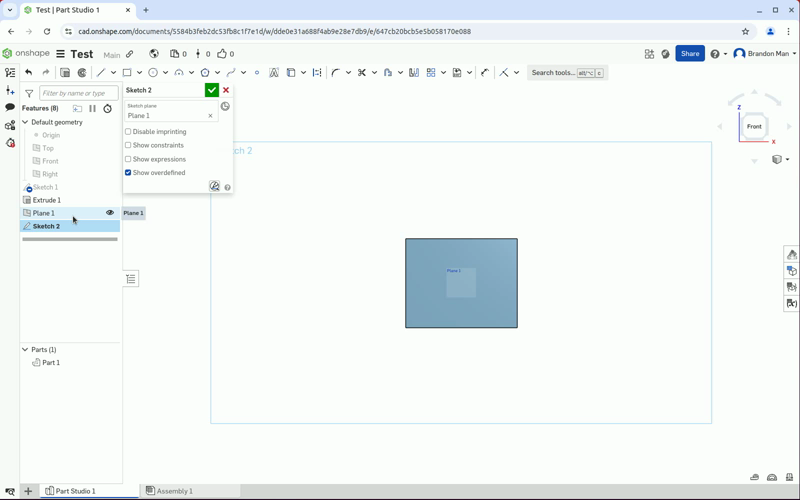
mouse_move(73, 352)
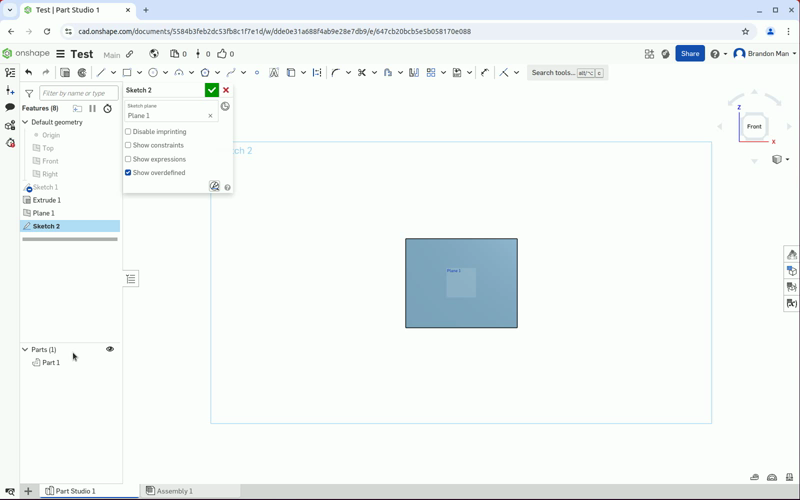
key(y)
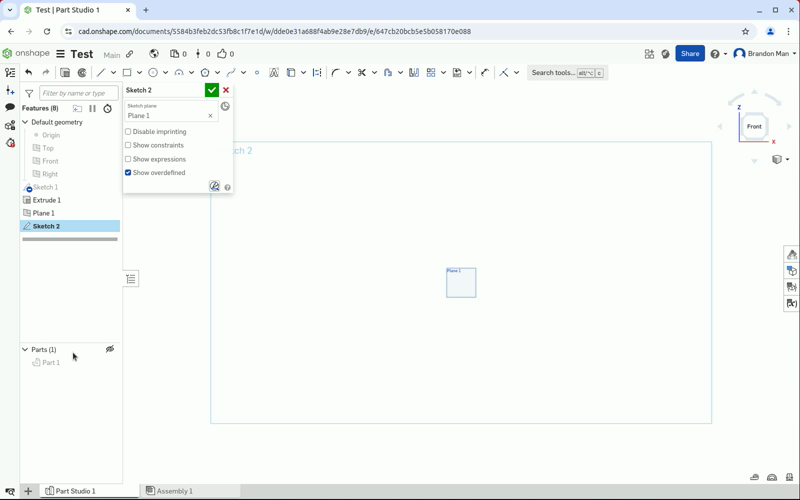
key(l)
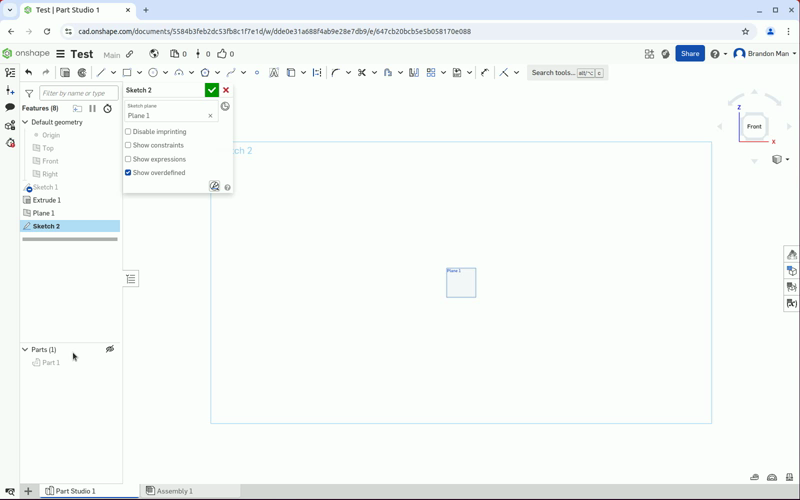
key_down(shift)
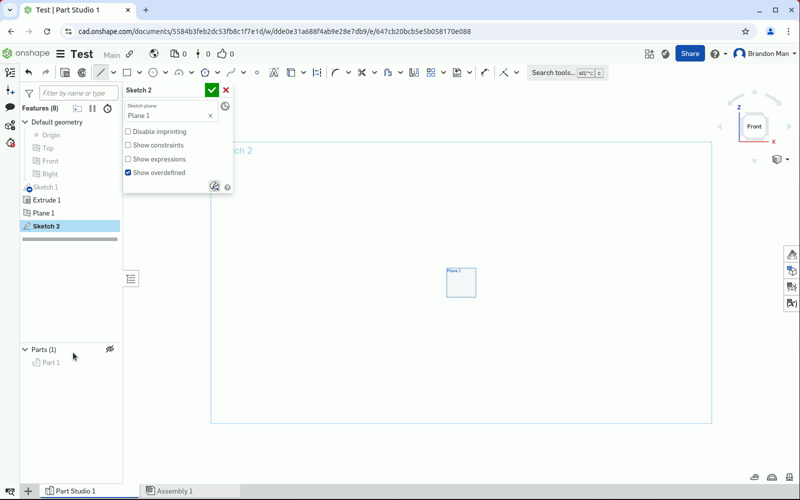
mouse_move(483, 272)
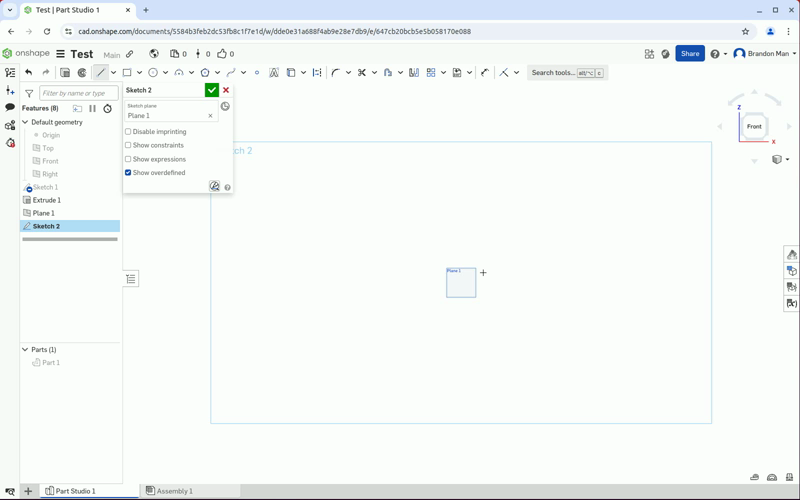
click(483, 272)
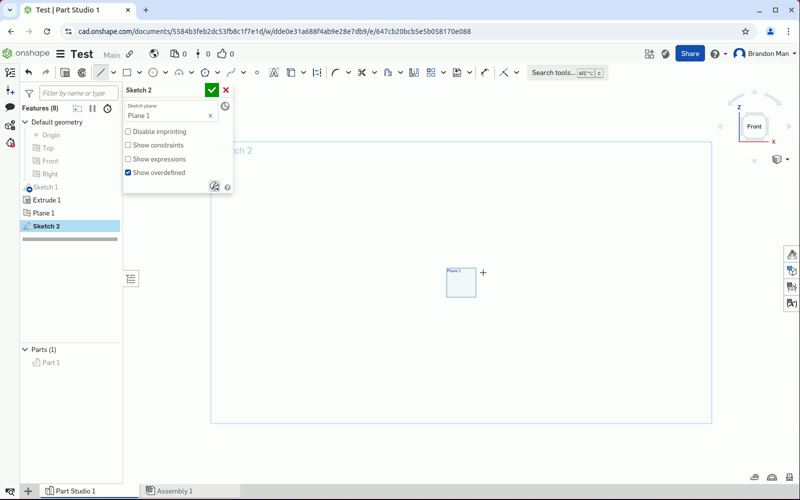
key_up(shift)
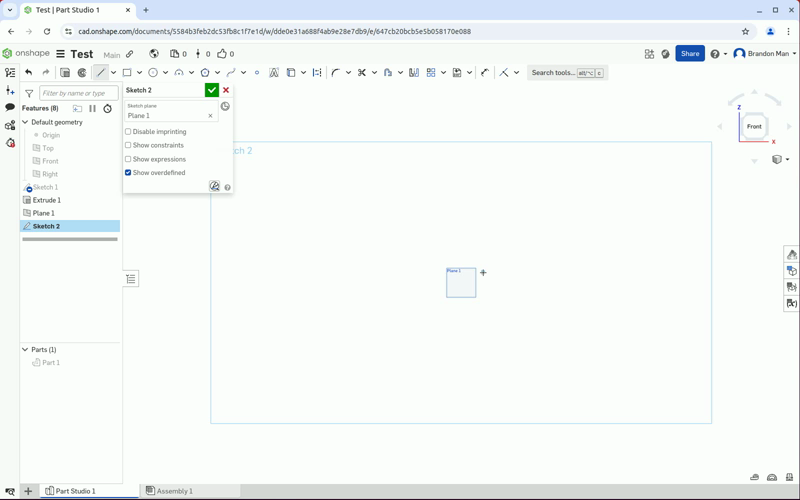
key_down(shift)
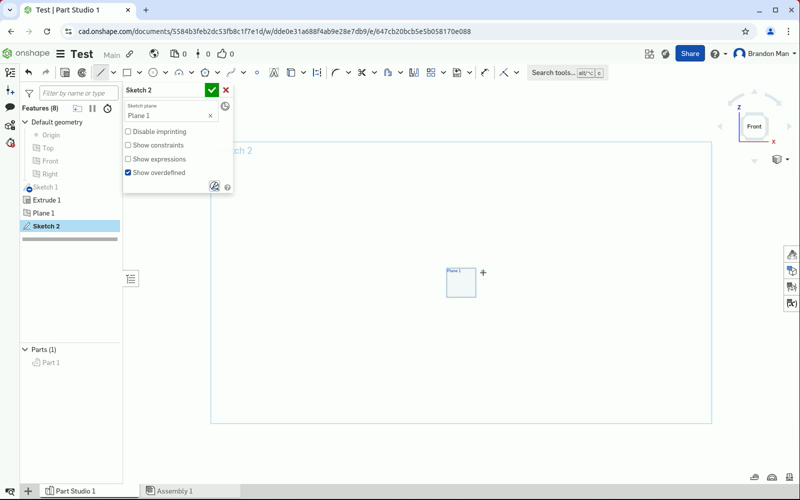
mouse_move(513, 272)
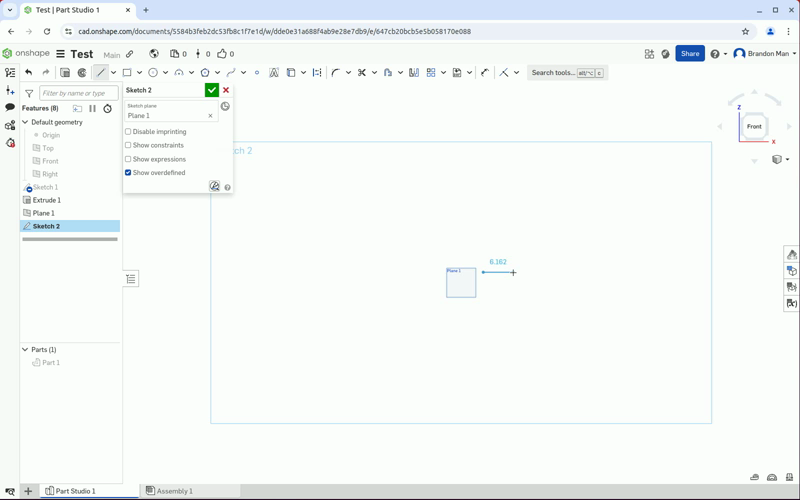
mouse_move(494, 272)
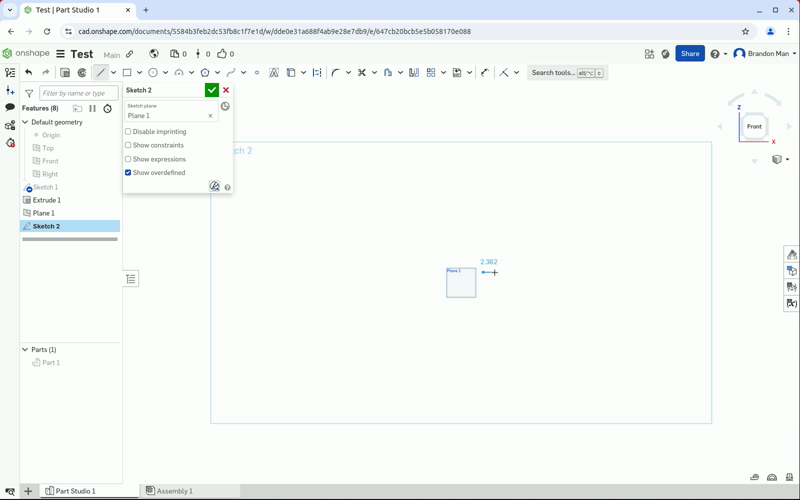
click(494, 272)
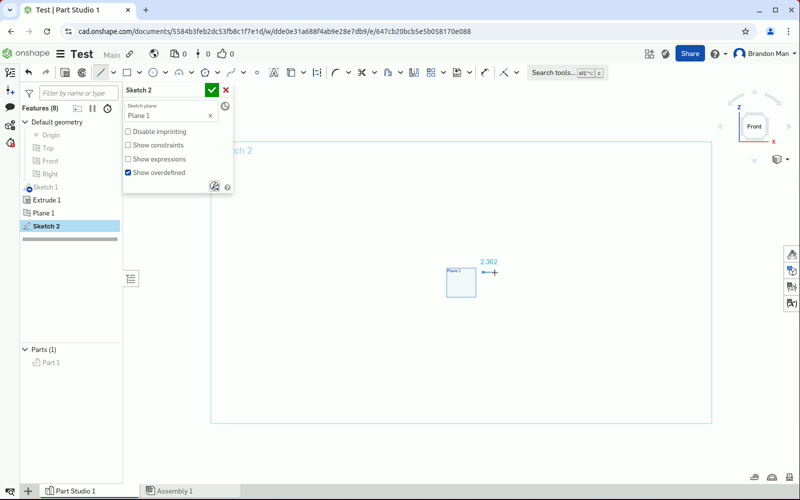
key_up(shift)
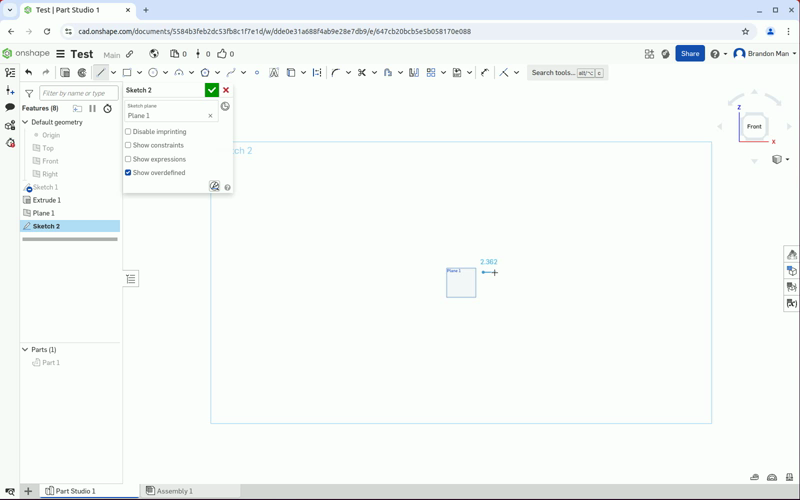
key_down(shift)
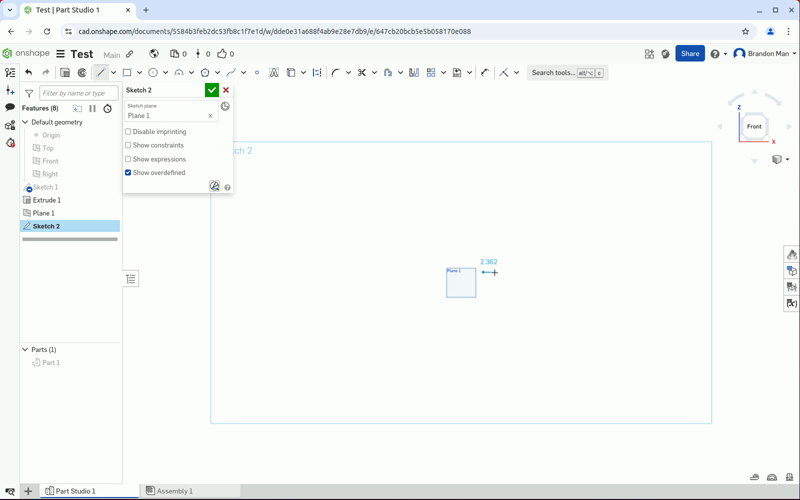
mouse_move(524, 272)
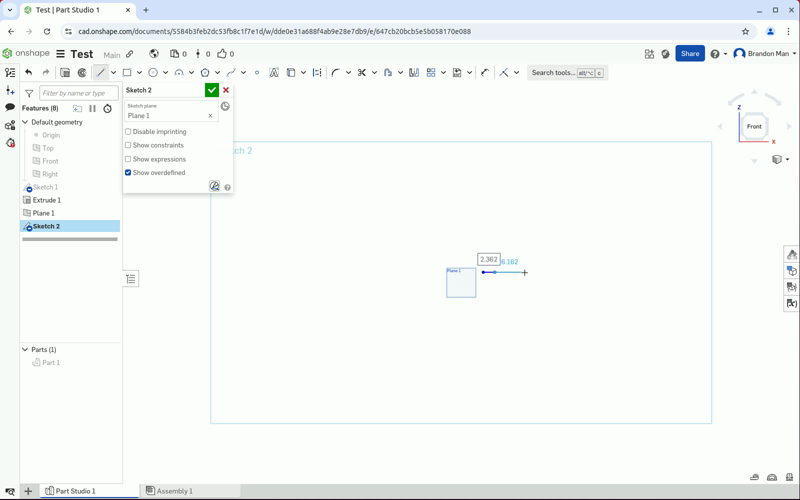
mouse_move(494, 260)
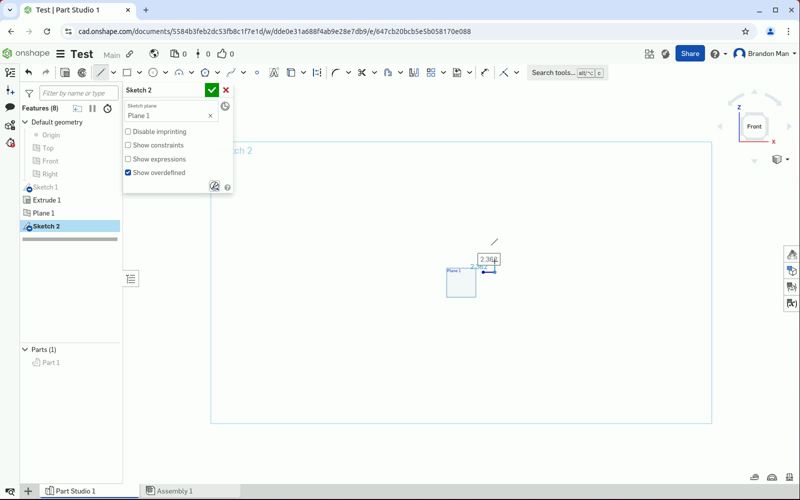
click(494, 260)
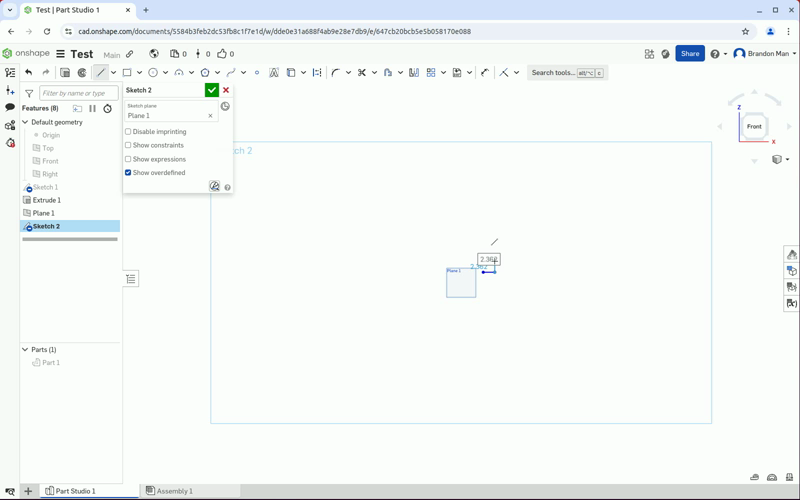
key_up(shift)
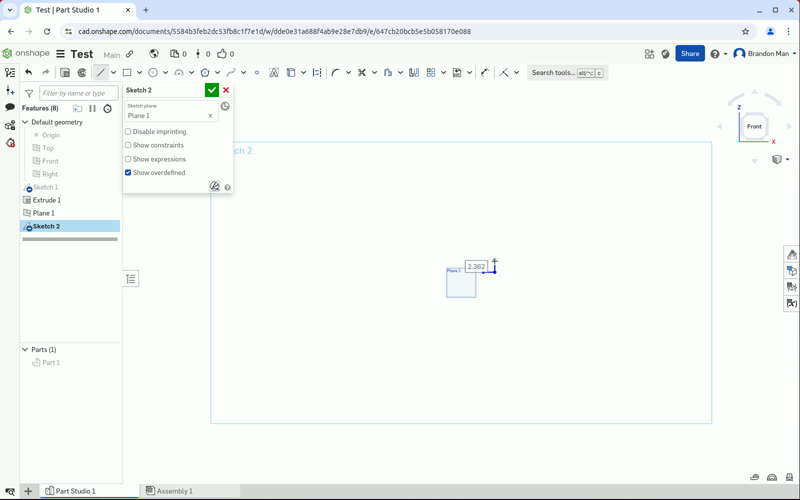
key_down(shift)
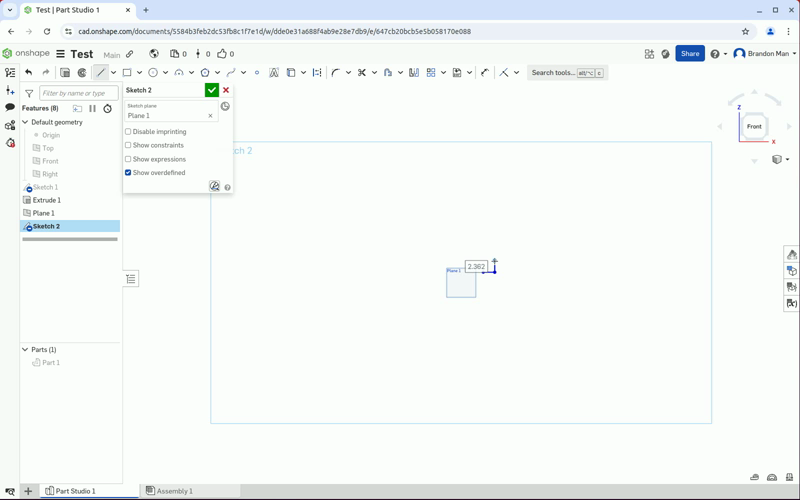
mouse_move(524, 260)
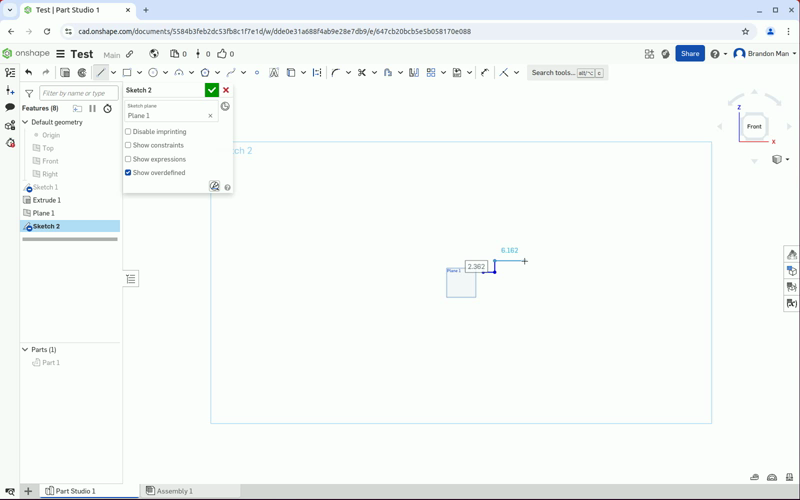
mouse_move(483, 260)
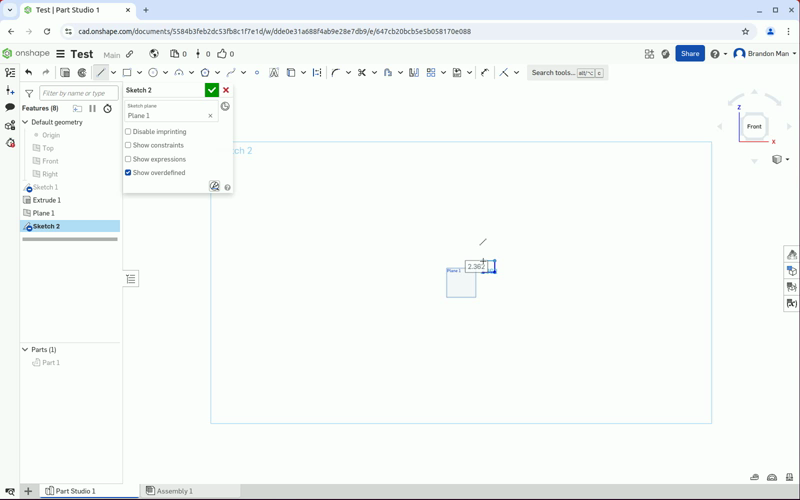
click(483, 260)
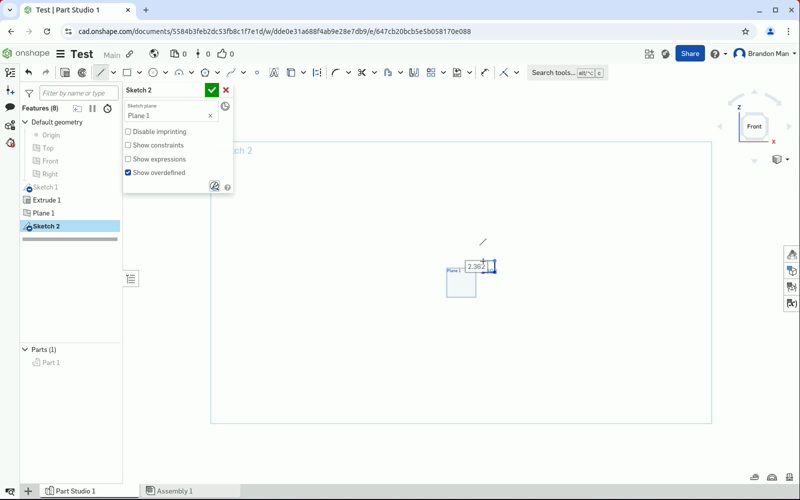
key_up(shift)
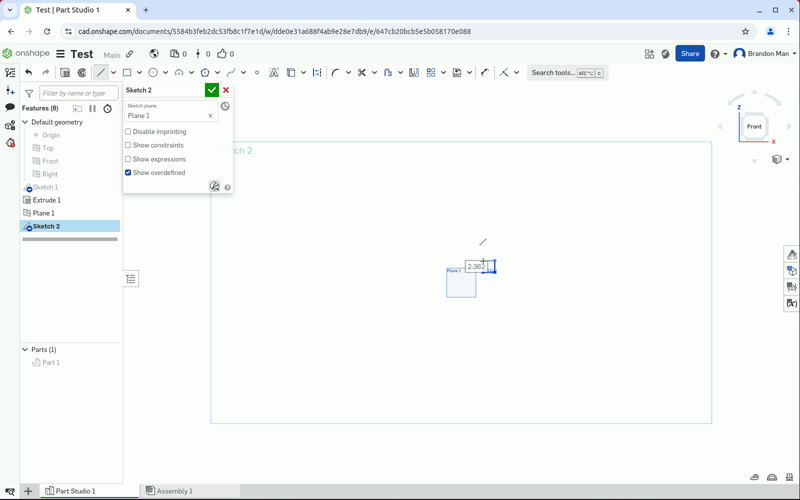
mouse_move(513, 260)
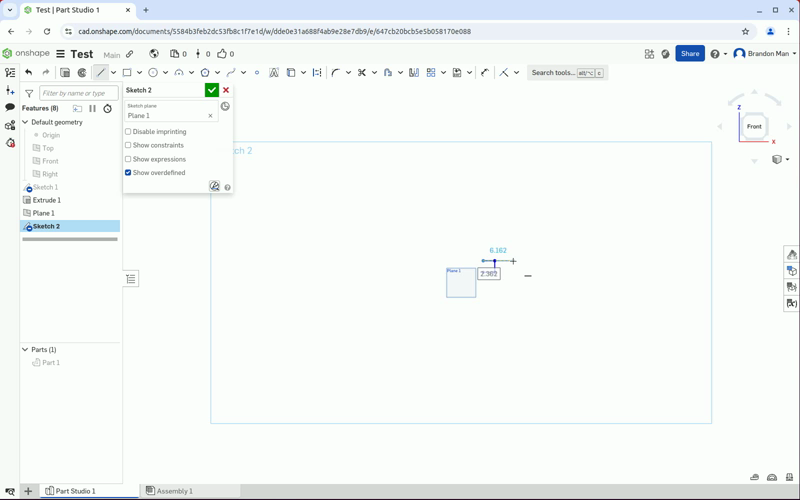
key_down(shift)
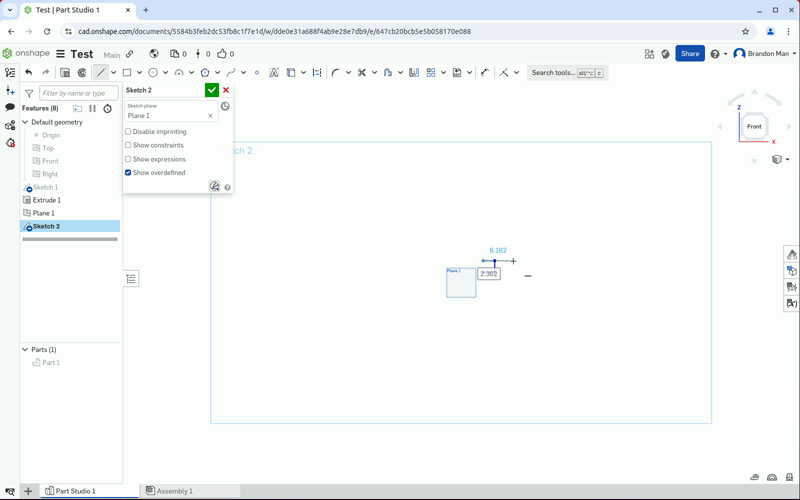
mouse_move(483, 272)
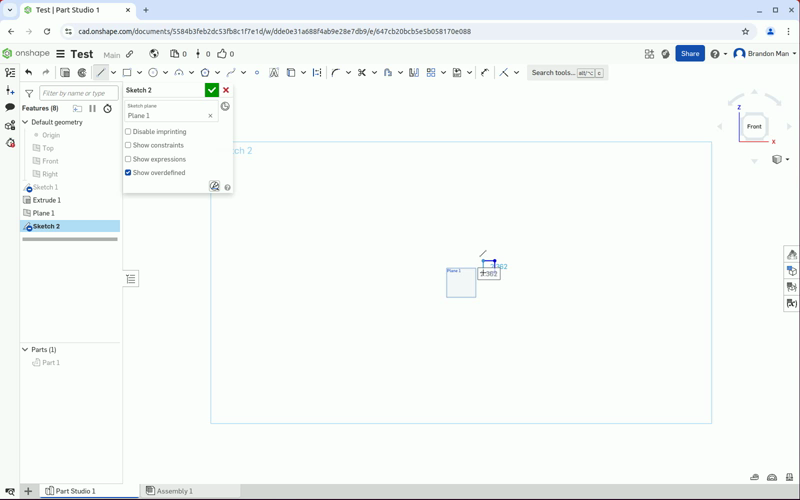
key_up(shift)
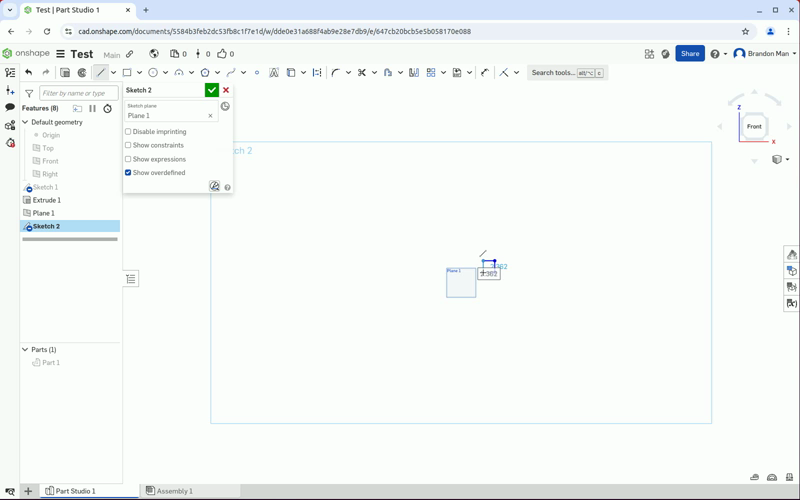
click(483, 272)
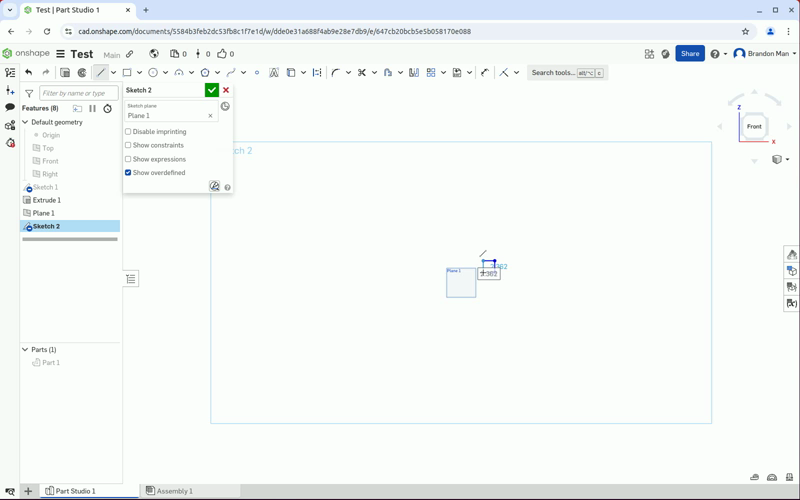
key(esc)
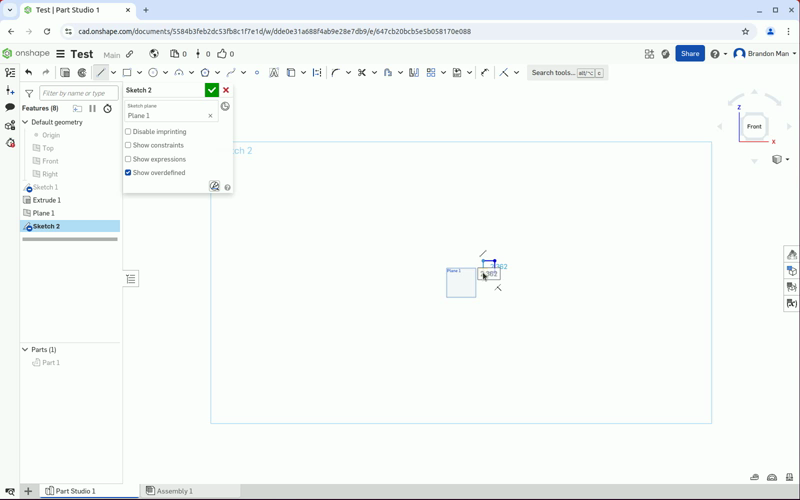
mouse_move(491, 270)
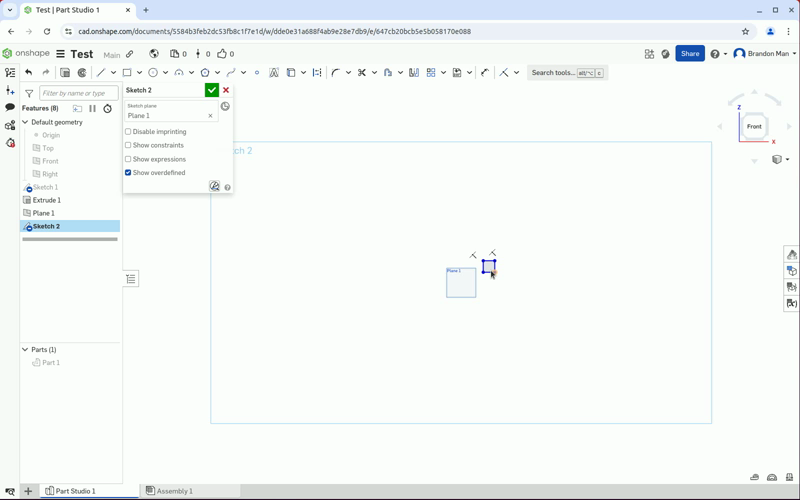
scroll(6)
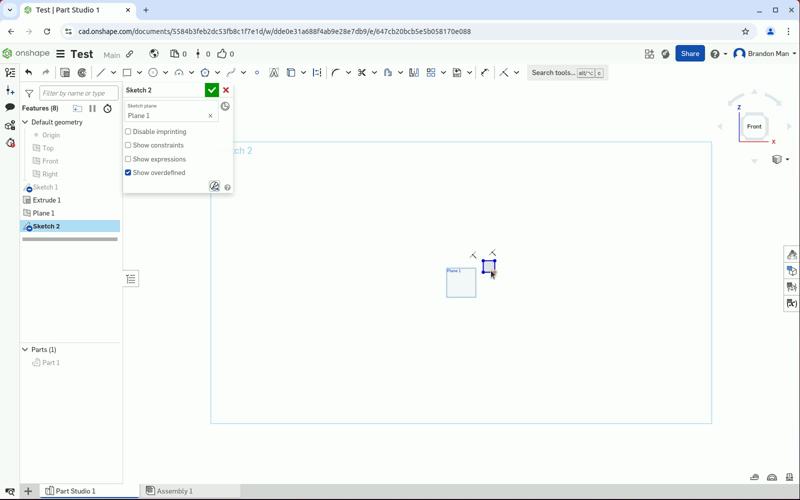
scroll(6)
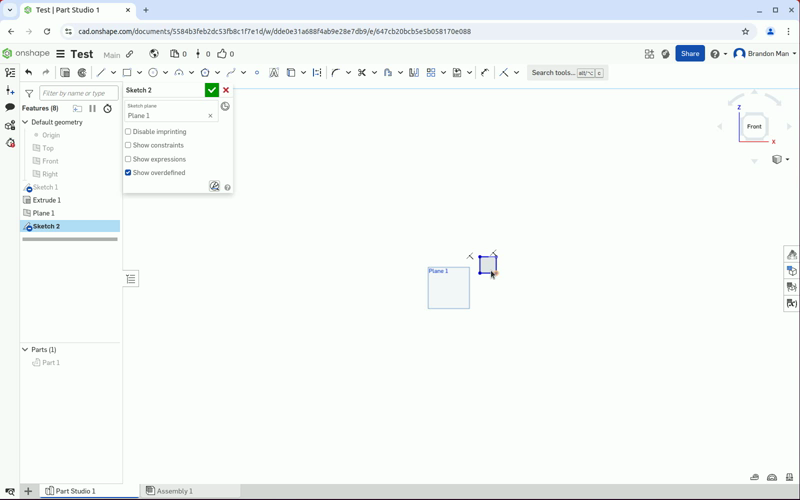
scroll(6)
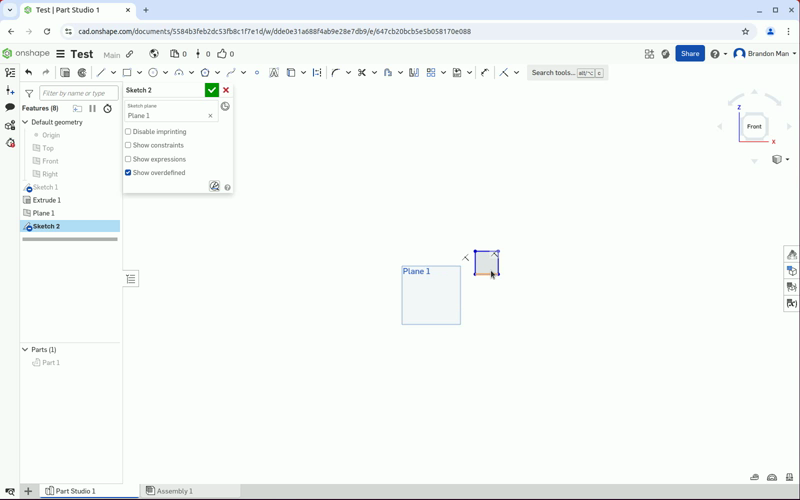
scroll(6)
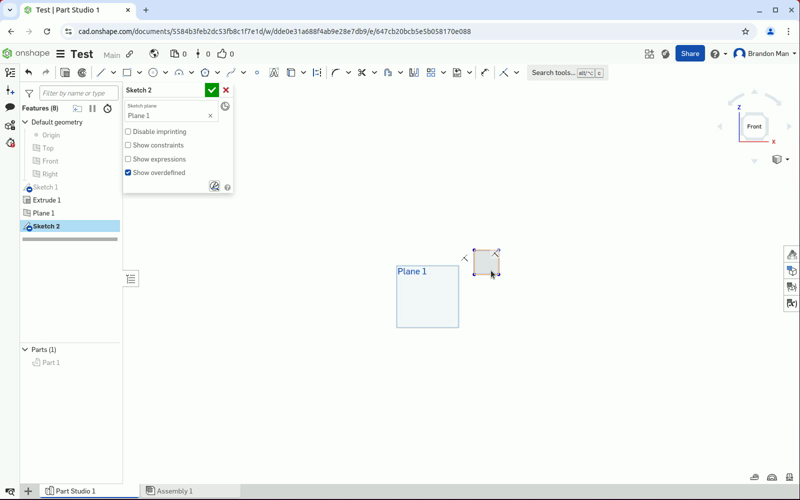
scroll(6)
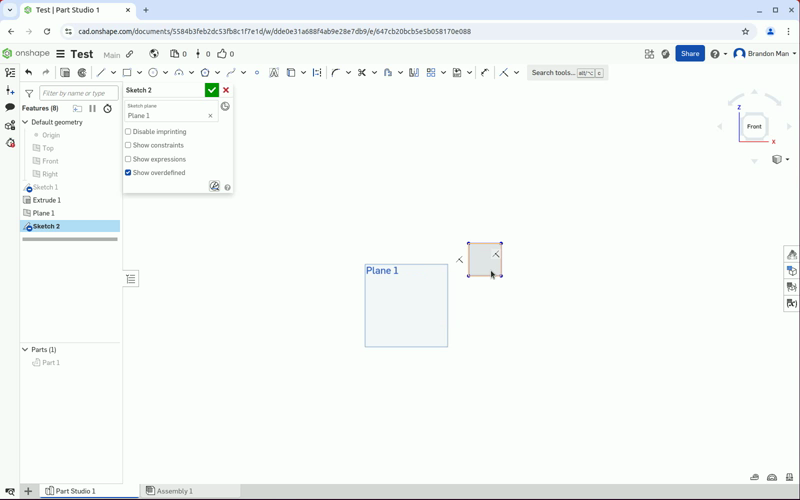
scroll(6)
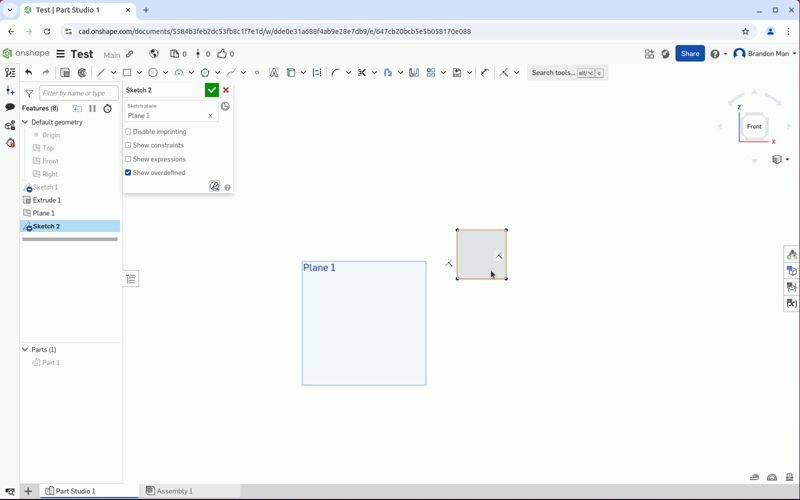
scroll(6)
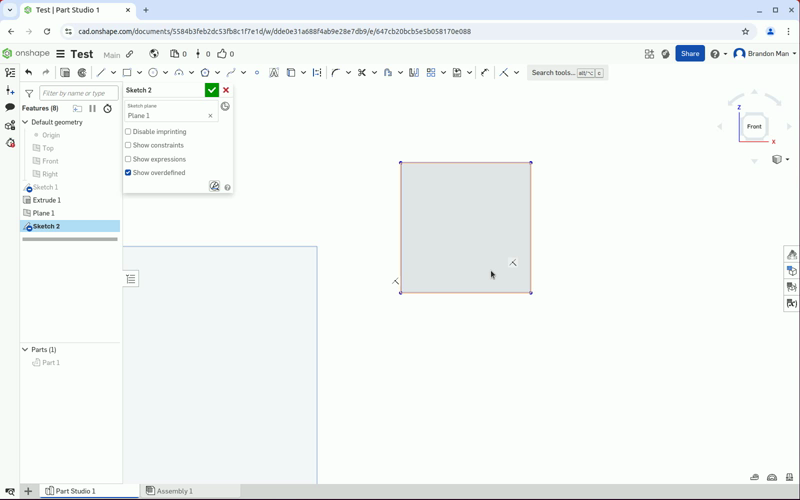
click(491, 270)
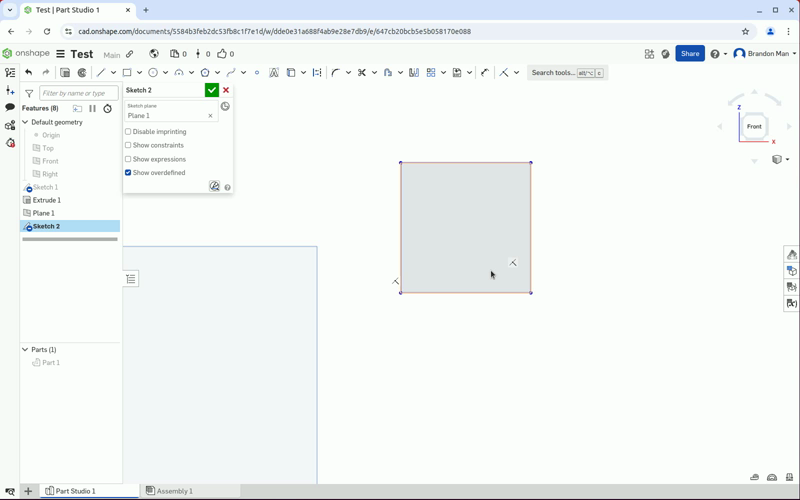
scroll(-6)
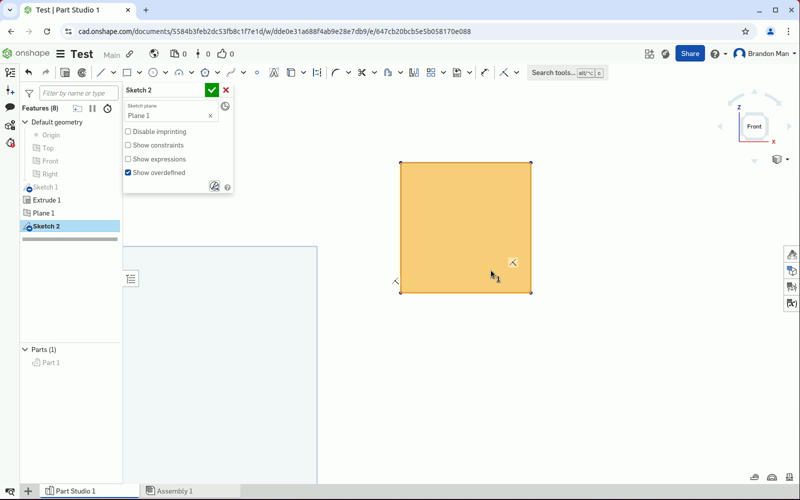
scroll(-6)
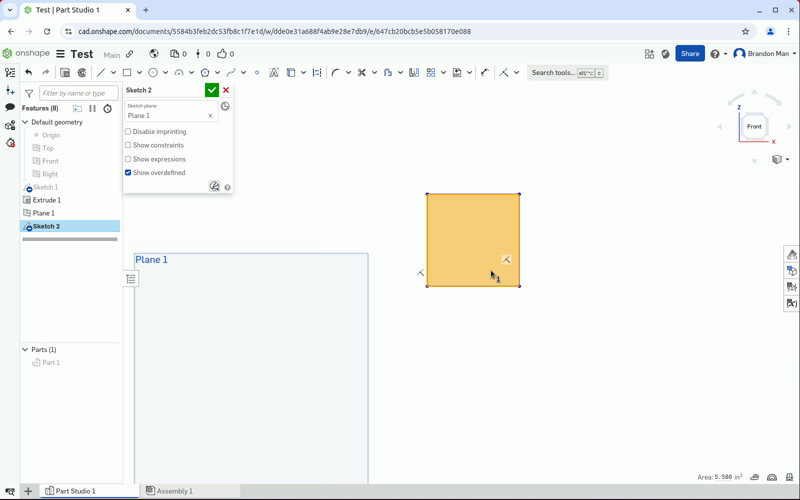
scroll(-6)
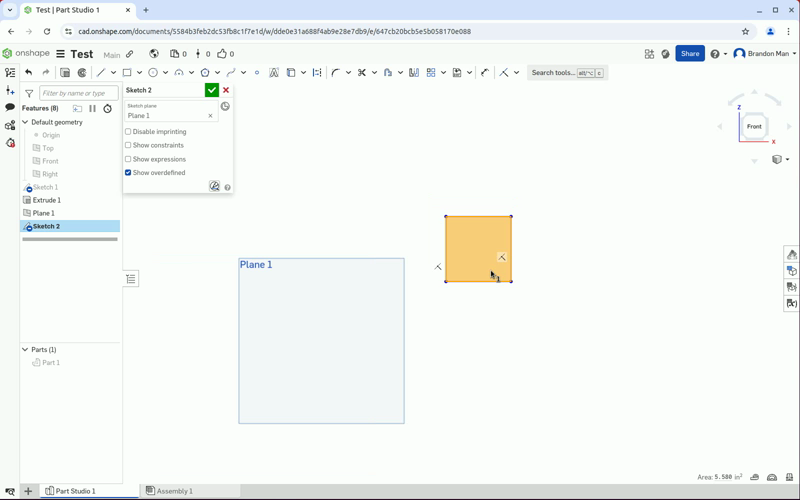
scroll(-6)
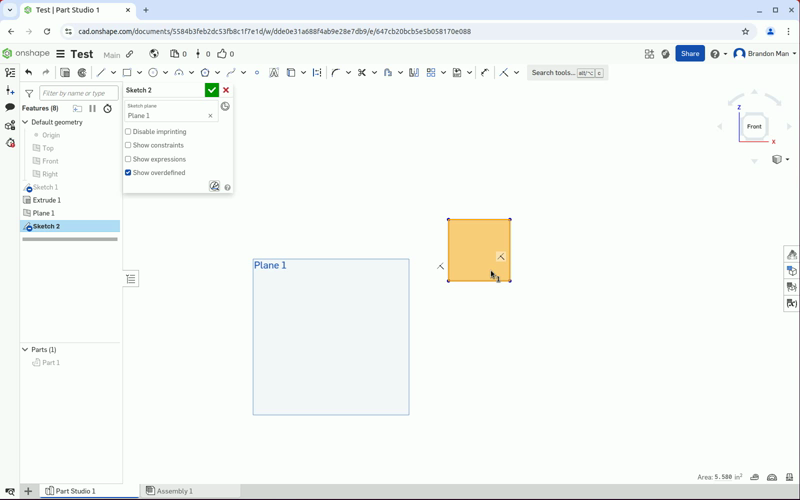
scroll(-6)
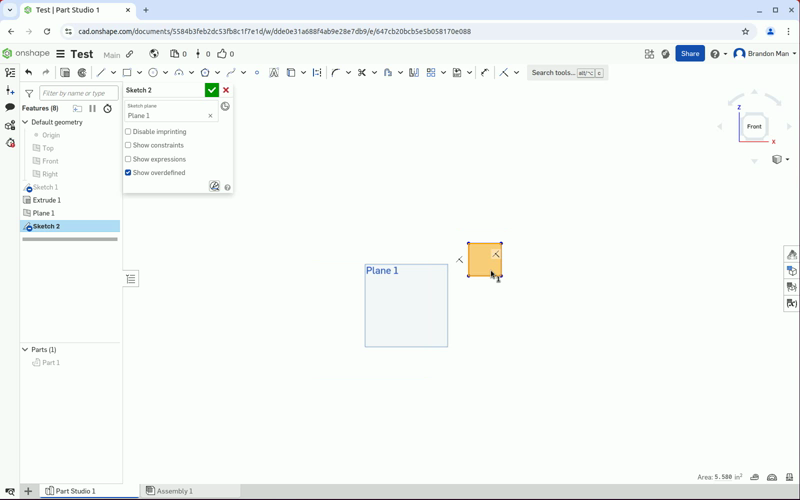
scroll(-6)
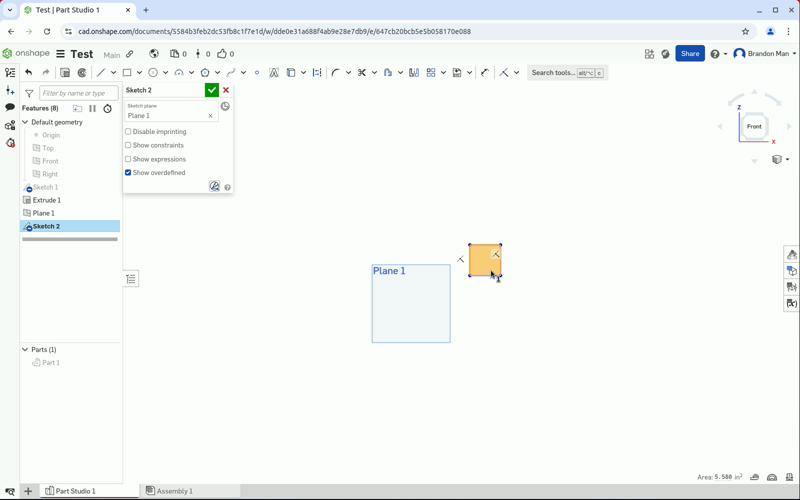
scroll(-6)
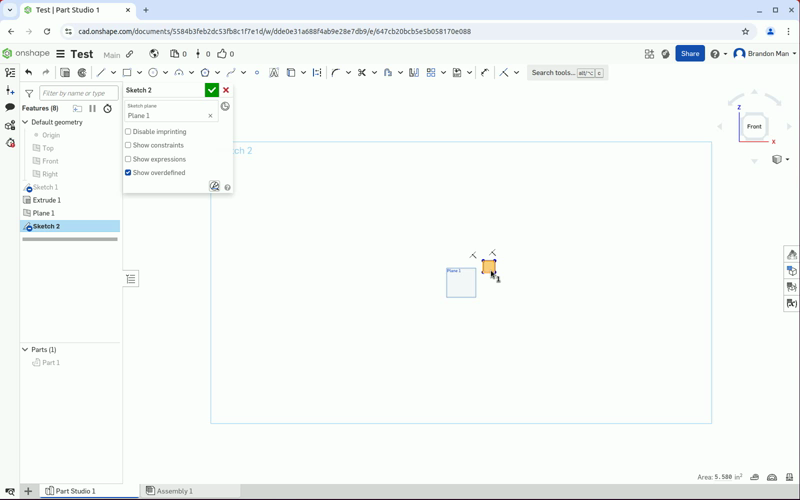
mouse_move(73, 352)
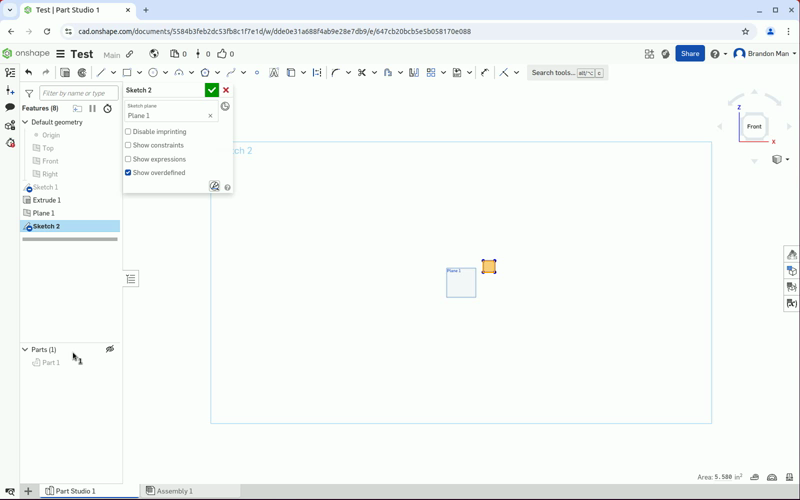
key(shift+y)
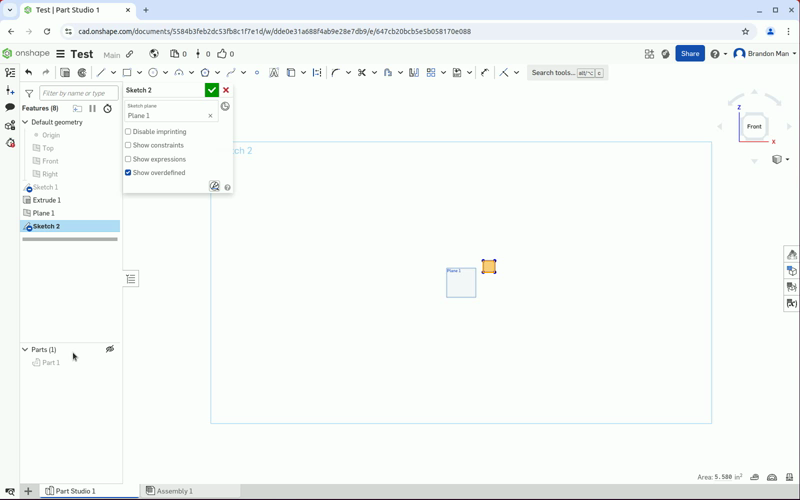
key(shift+e)
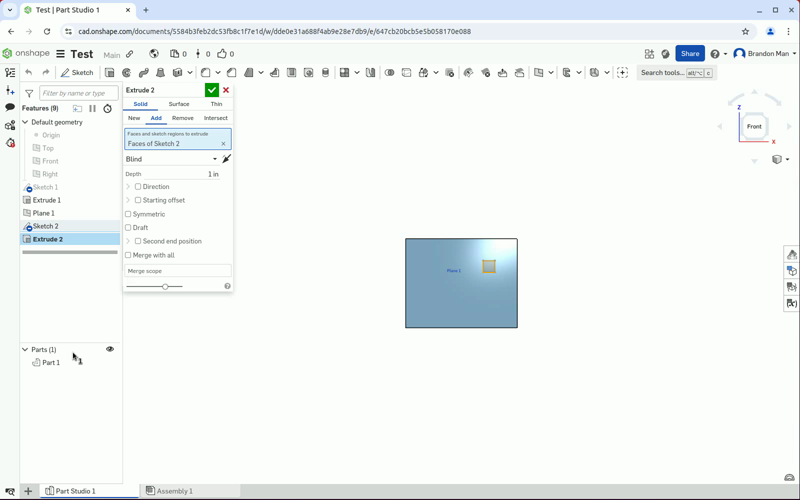
mouse_move(143, 106)
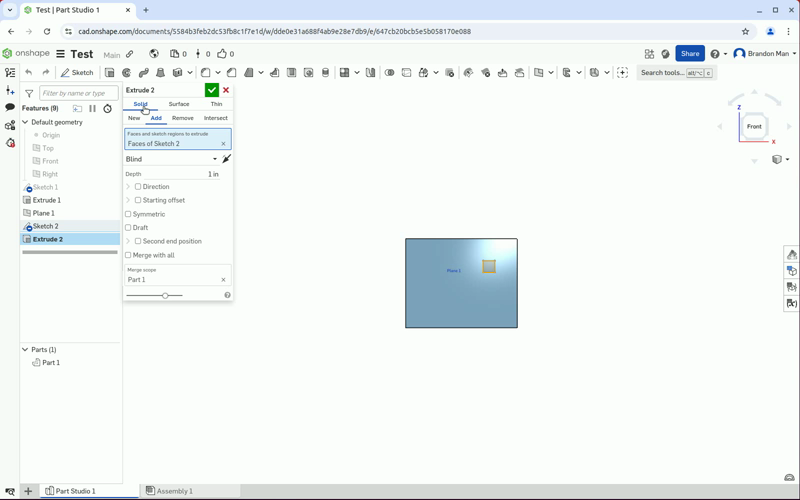
click(143, 106)
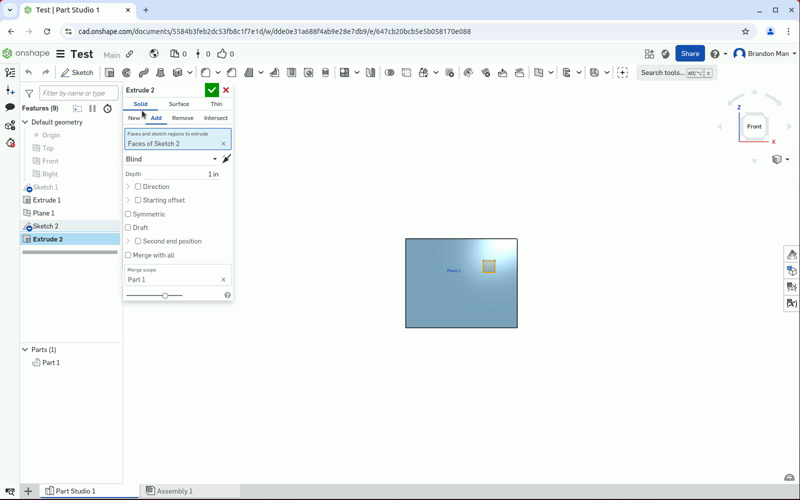
mouse_move(137, 120)
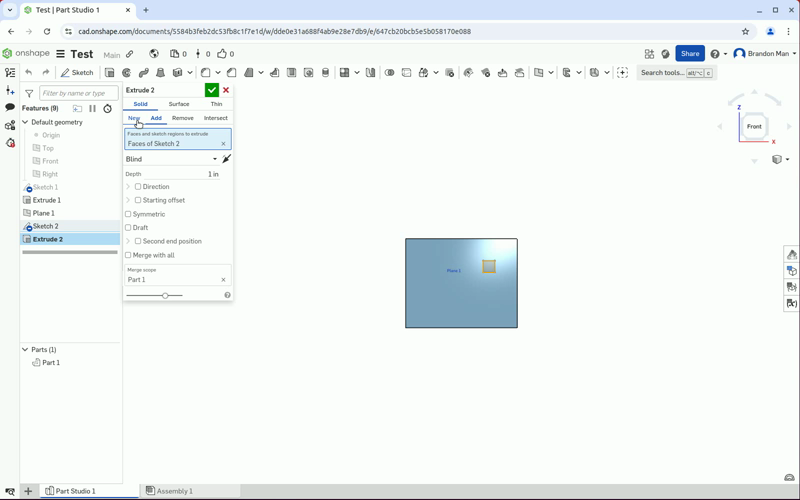
click(137, 120)
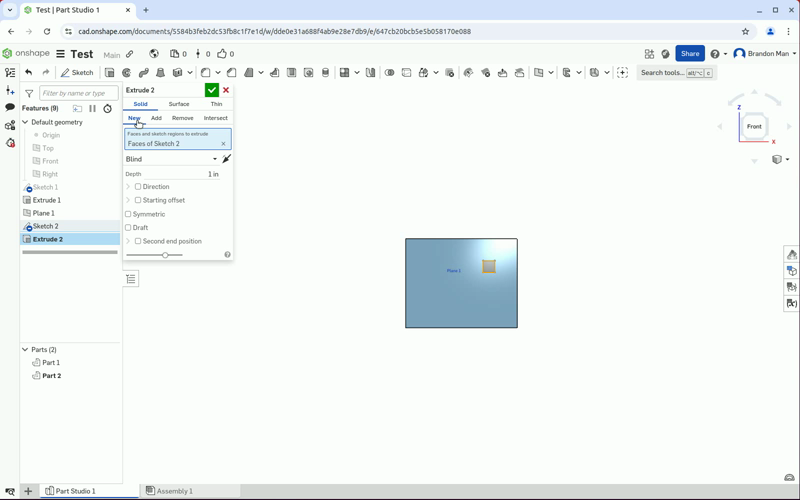
key(tab, 4)
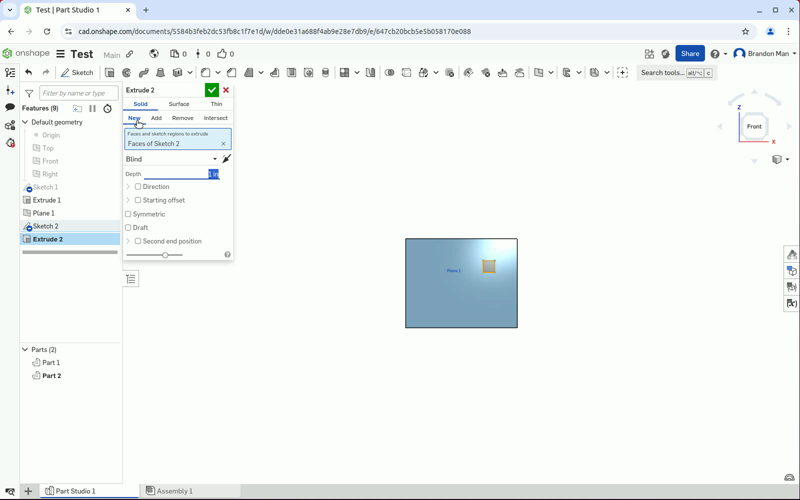
text(0.241)
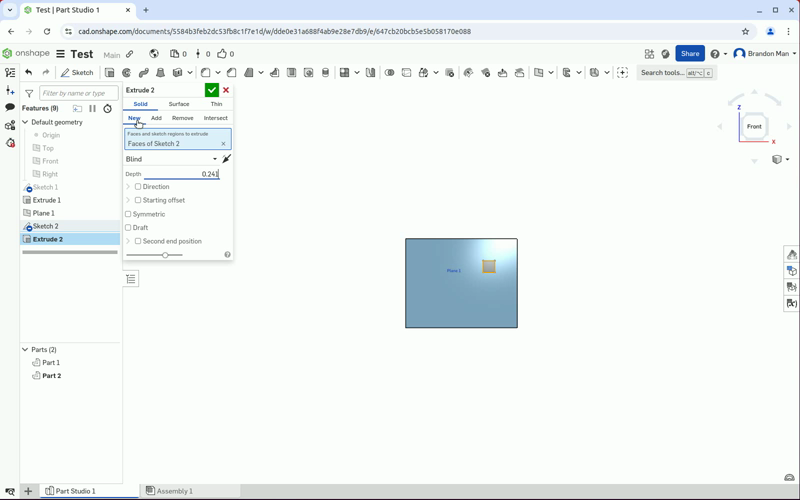
key(enter)
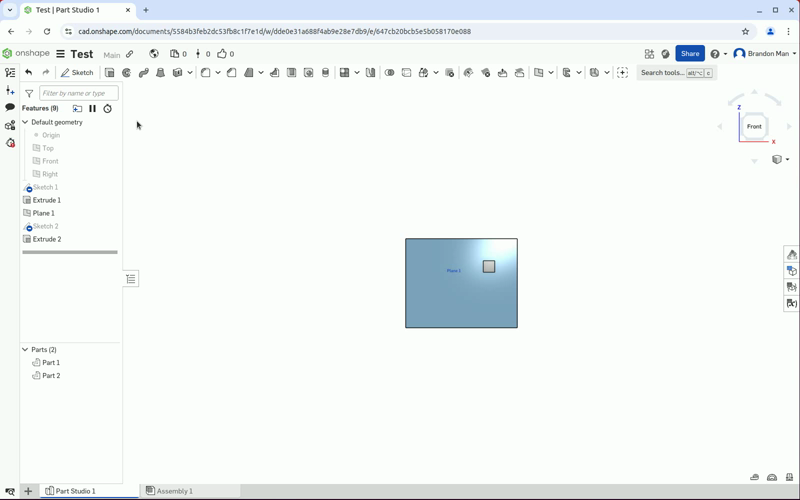
key(shift+h)
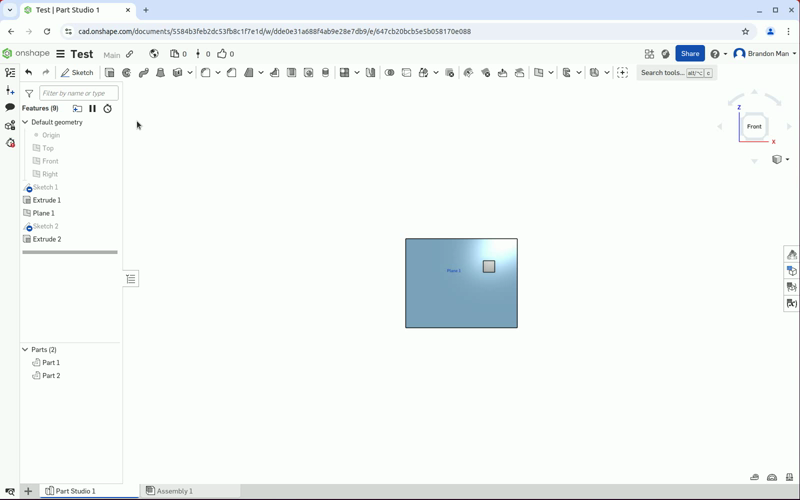
key(shift+h)
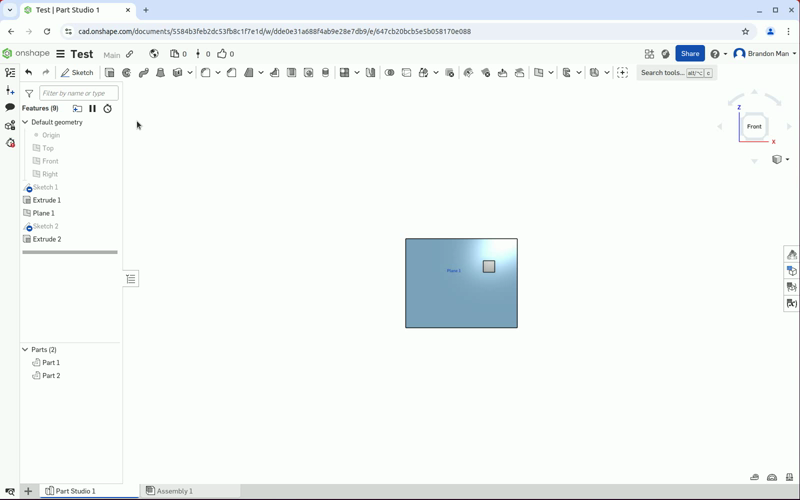
mouse_move(73, 189)
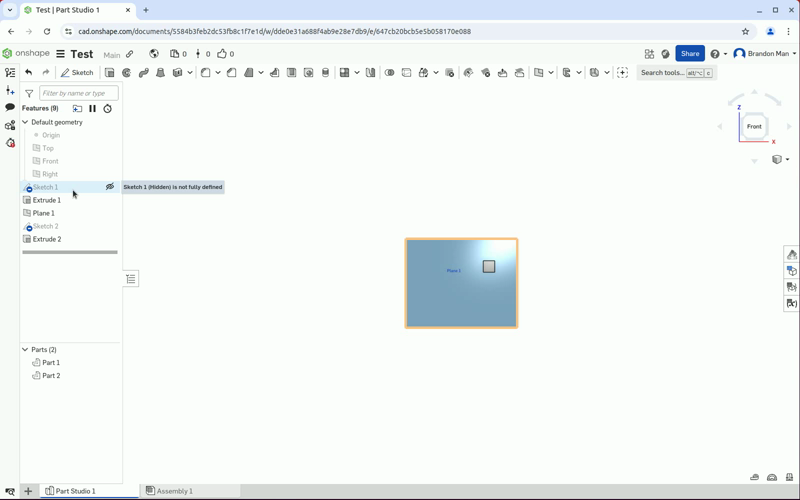
click(73, 189)
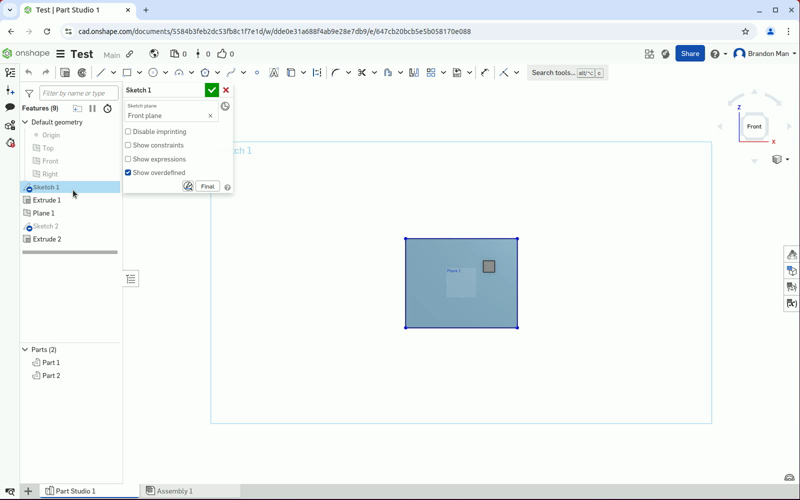
mouse_move(229, 92)
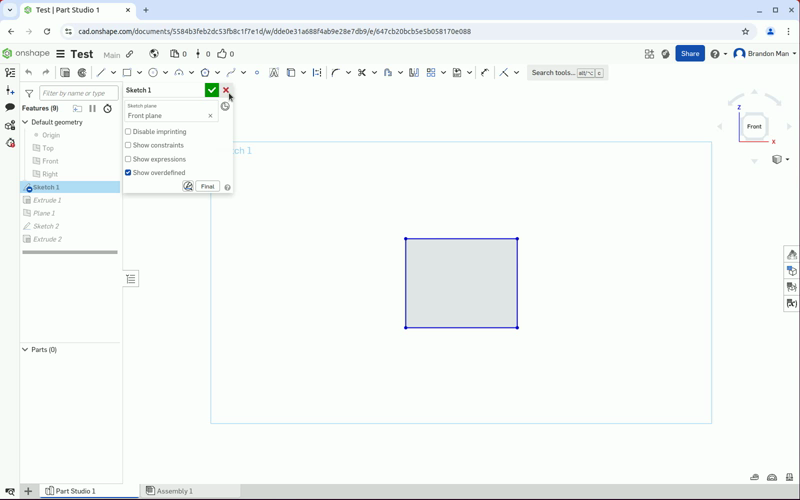
click(229, 92)
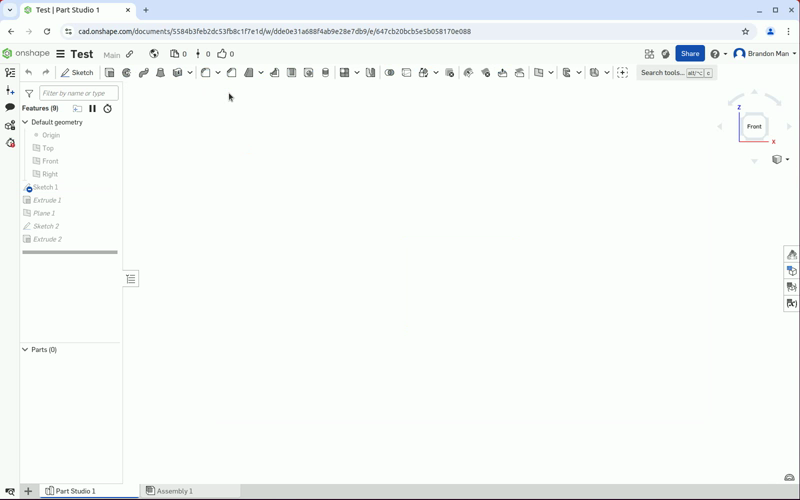
key(shift+s)
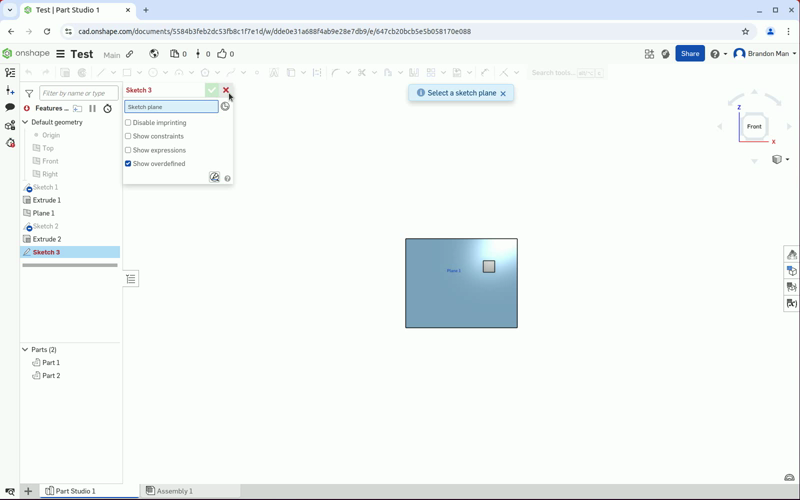
mouse_move(73, 215)
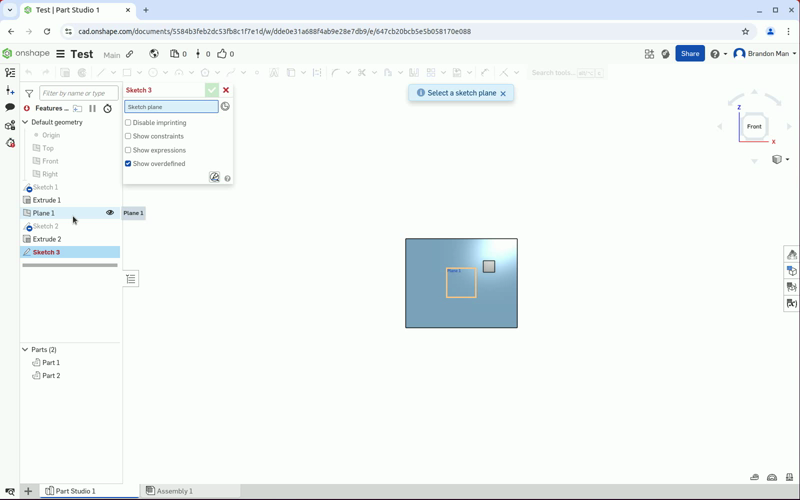
click(73, 215)
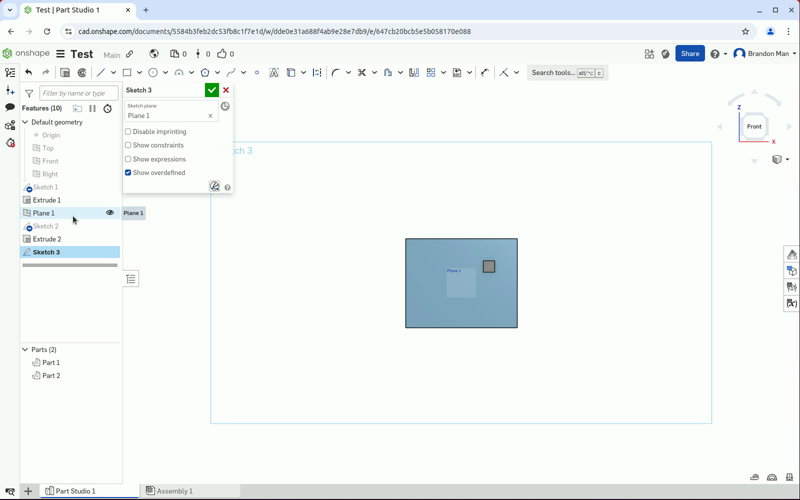
mouse_move(73, 352)
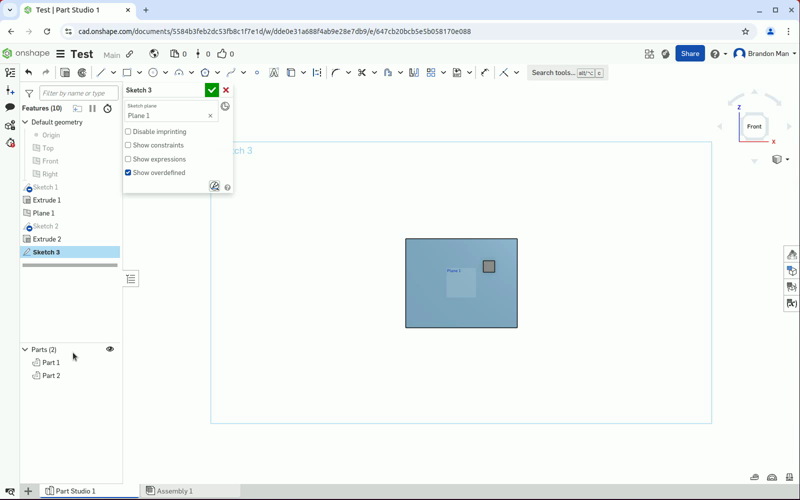
key(y)
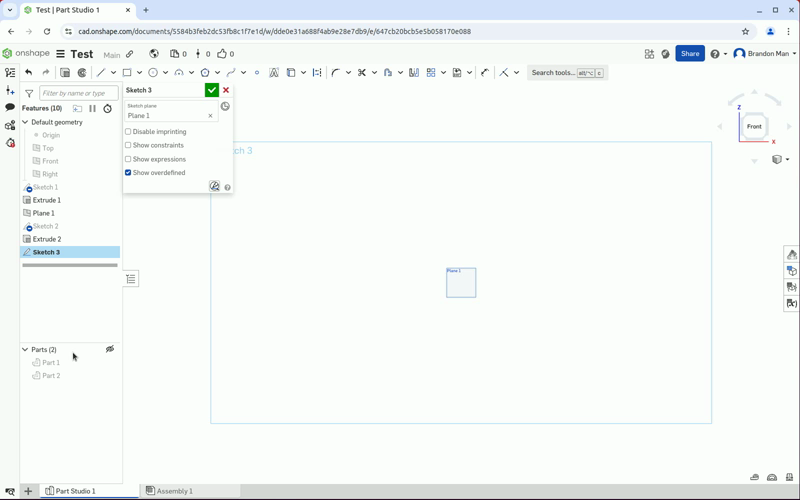
key(l)
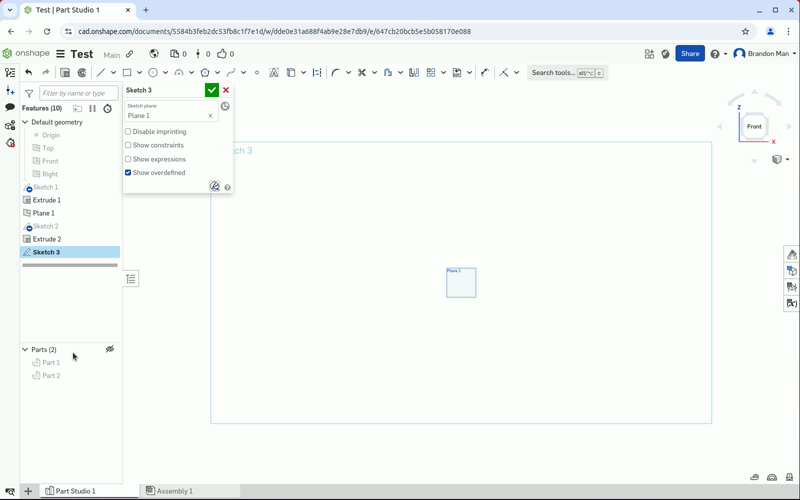
key_down(shift)
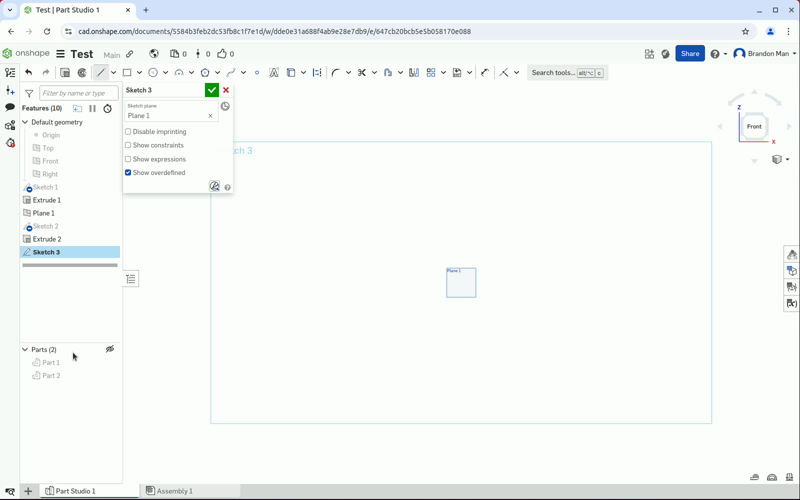
mouse_move(427, 272)
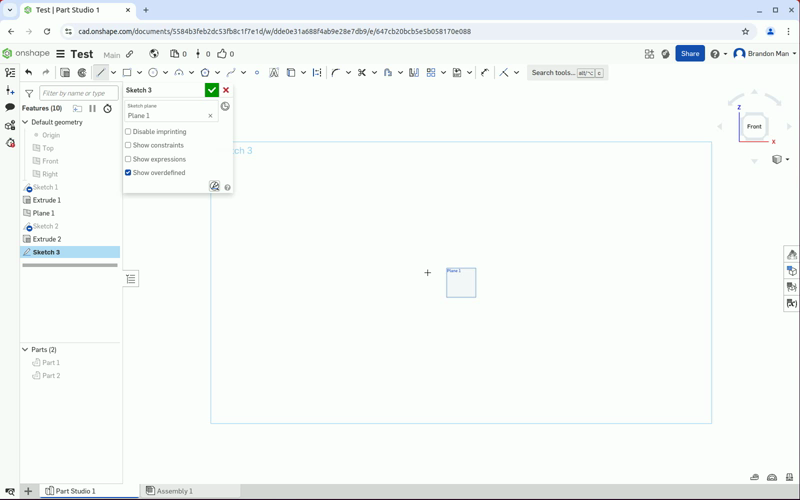
click(427, 272)
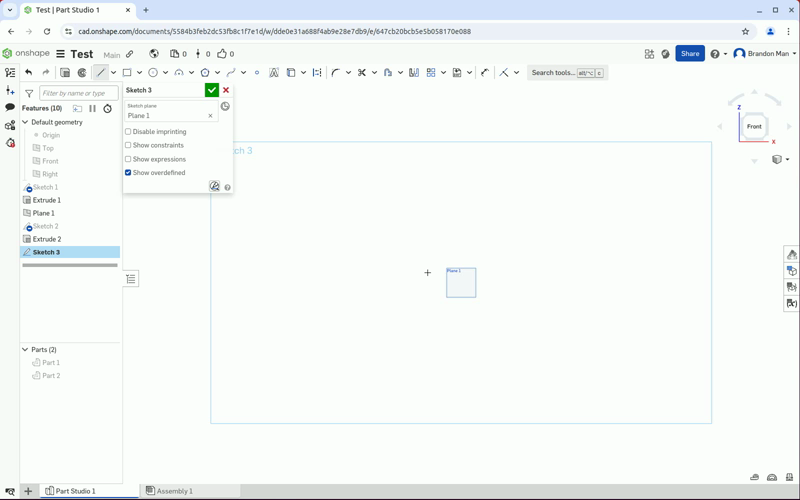
key_up(shift)
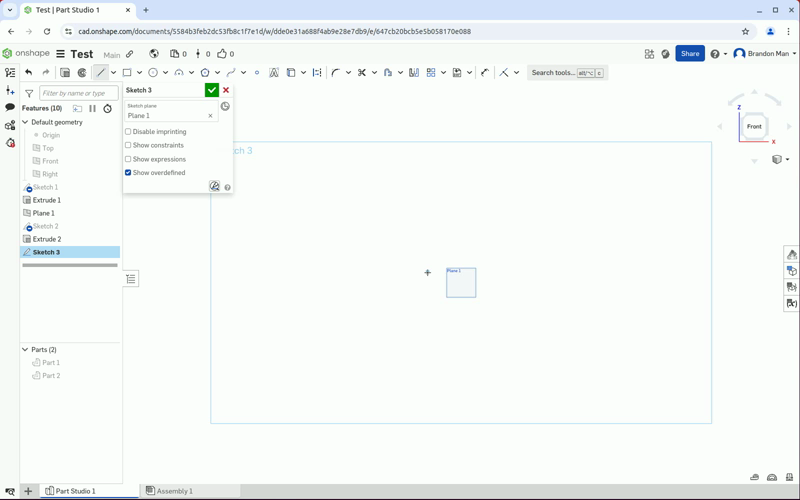
key_down(shift)
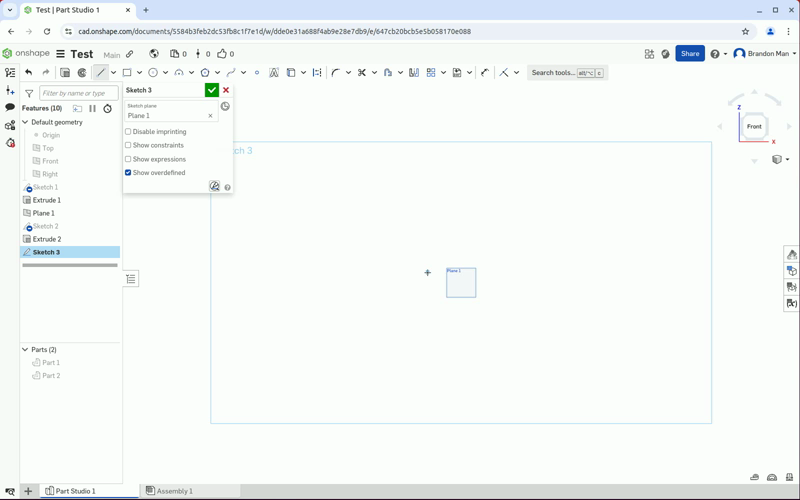
mouse_move(457, 272)
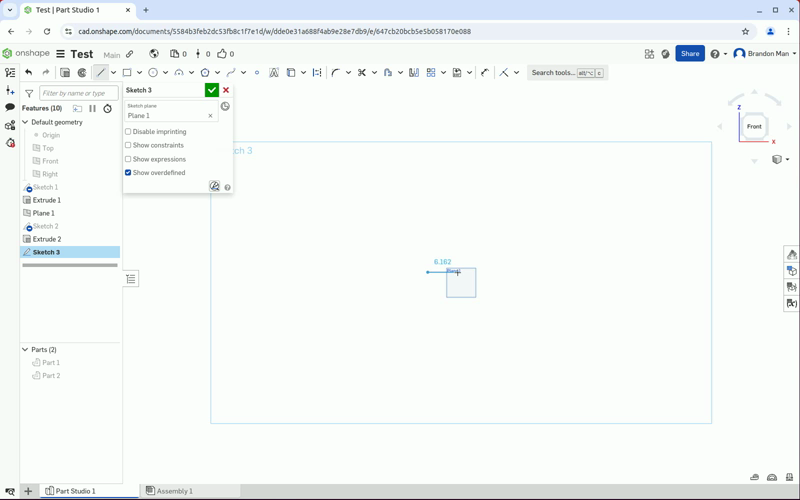
mouse_move(439, 272)
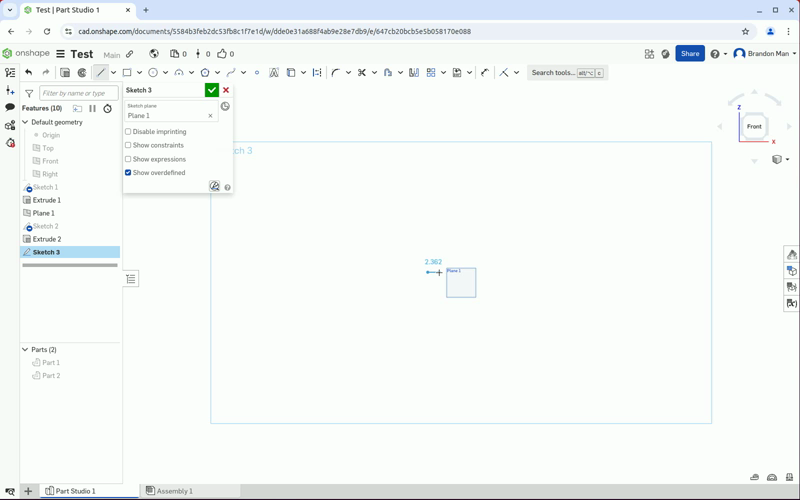
click(439, 272)
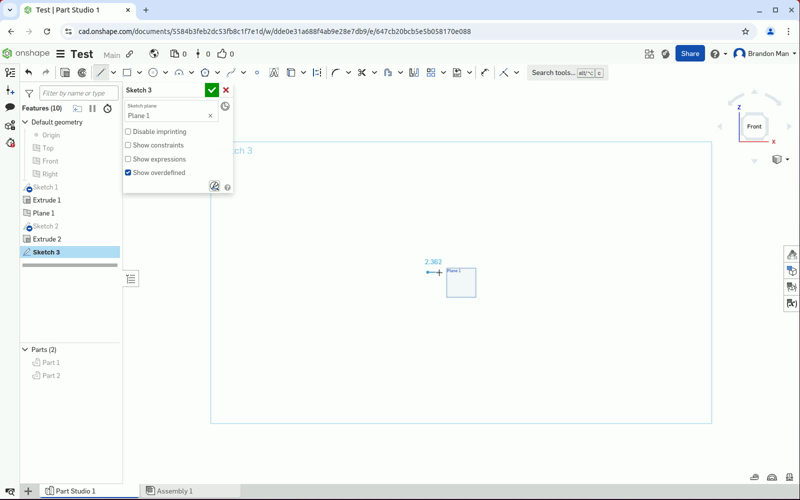
key_up(shift)
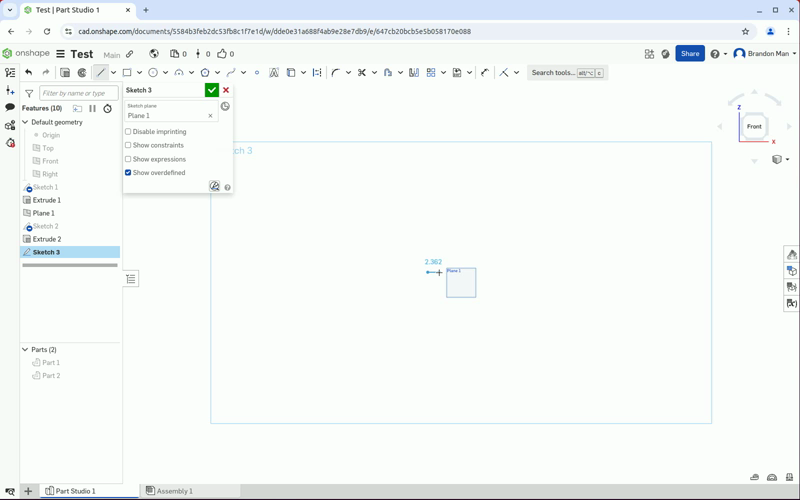
key_down(shift)
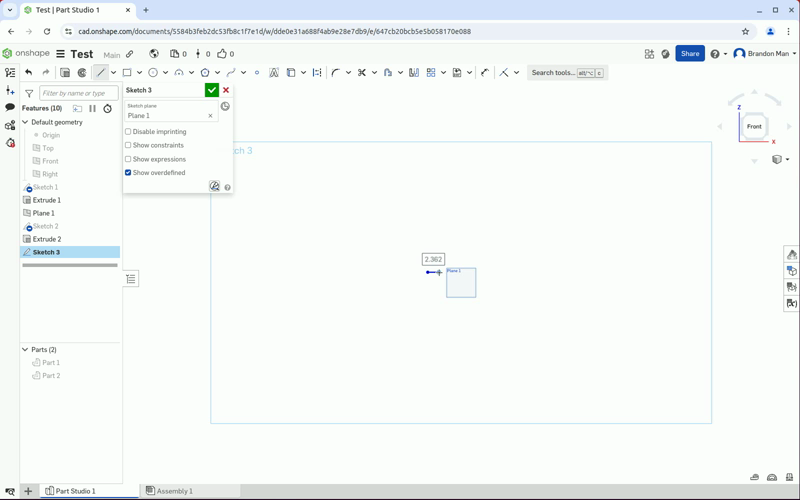
mouse_move(469, 272)
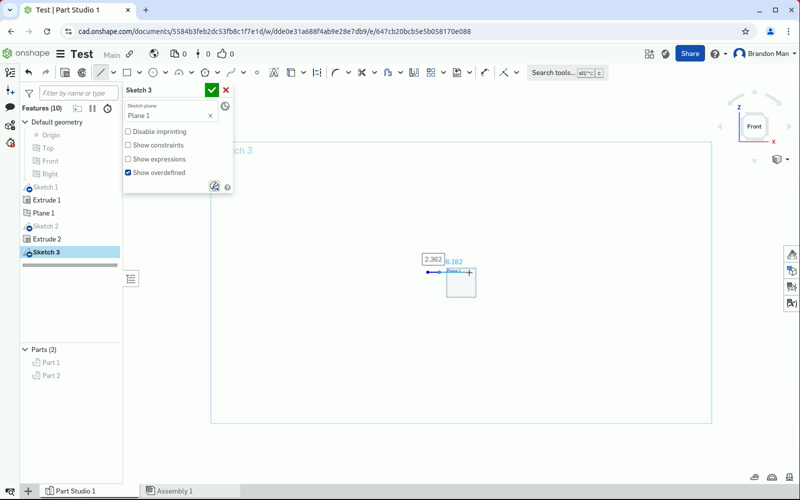
mouse_move(439, 260)
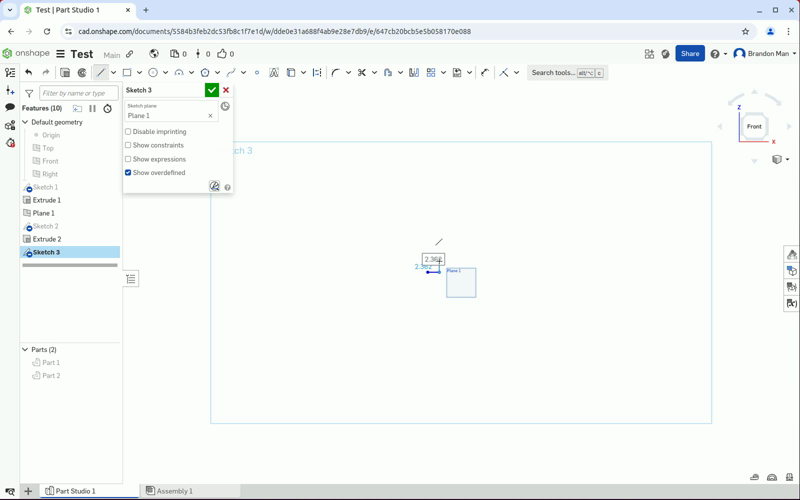
click(439, 260)
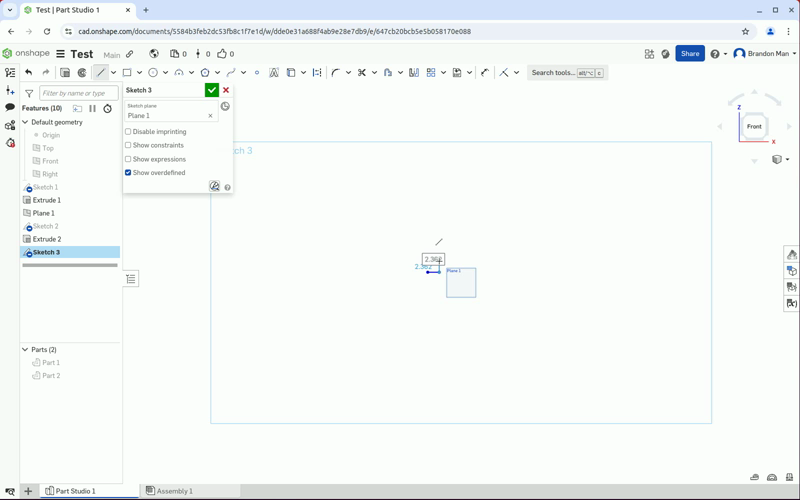
key_up(shift)
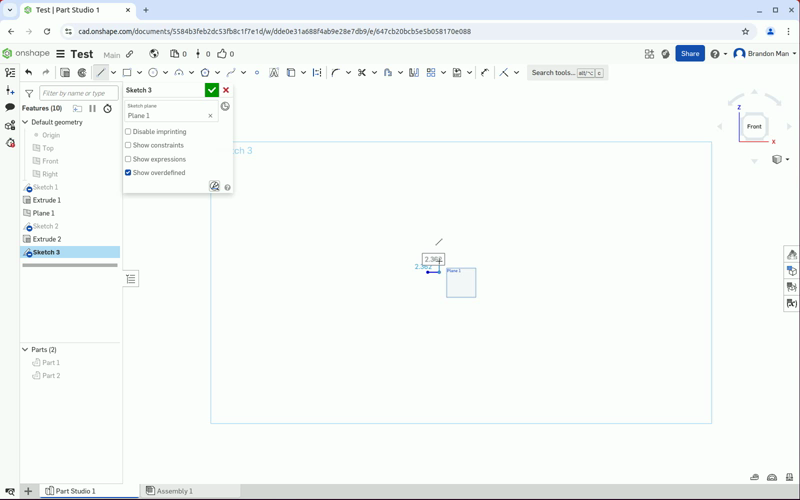
key_down(shift)
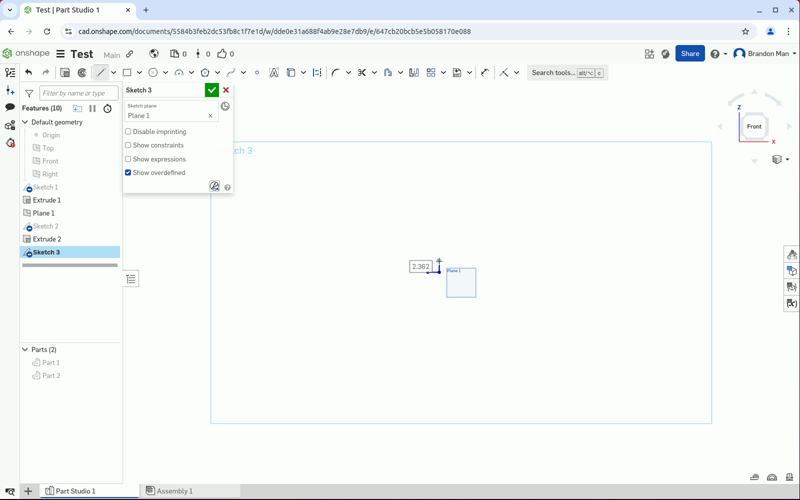
mouse_move(469, 260)
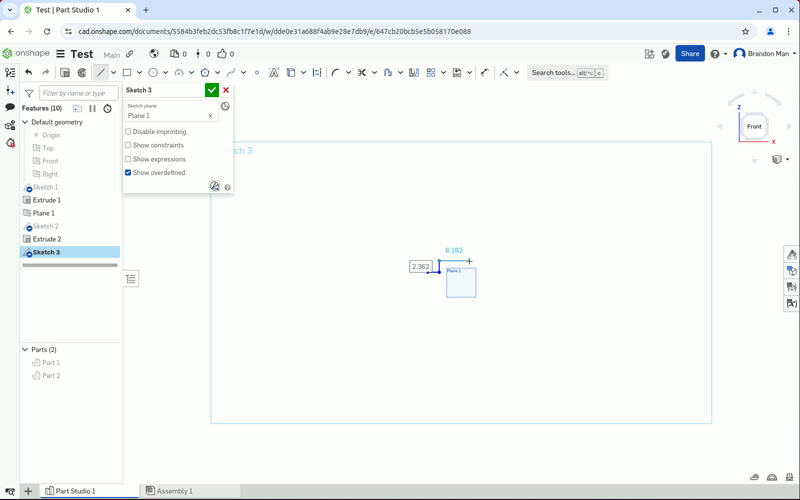
mouse_move(427, 260)
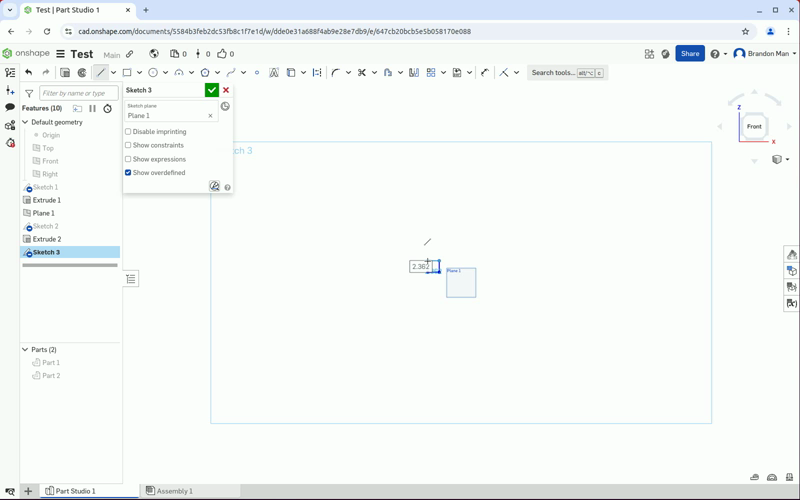
click(427, 260)
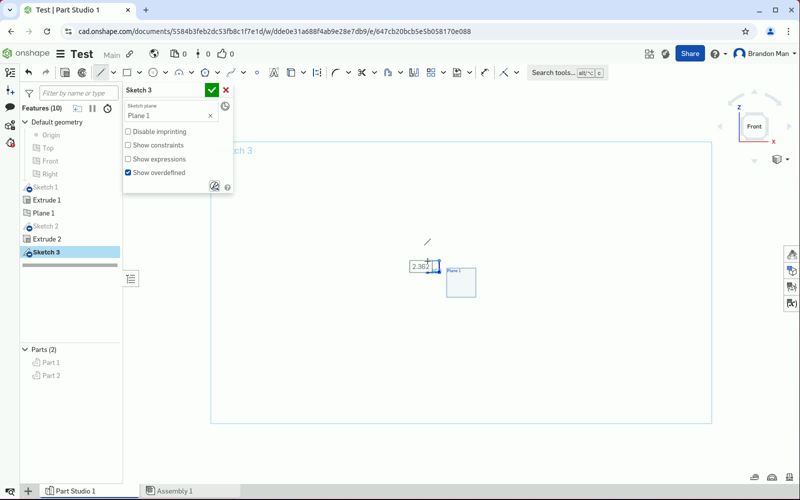
key_up(shift)
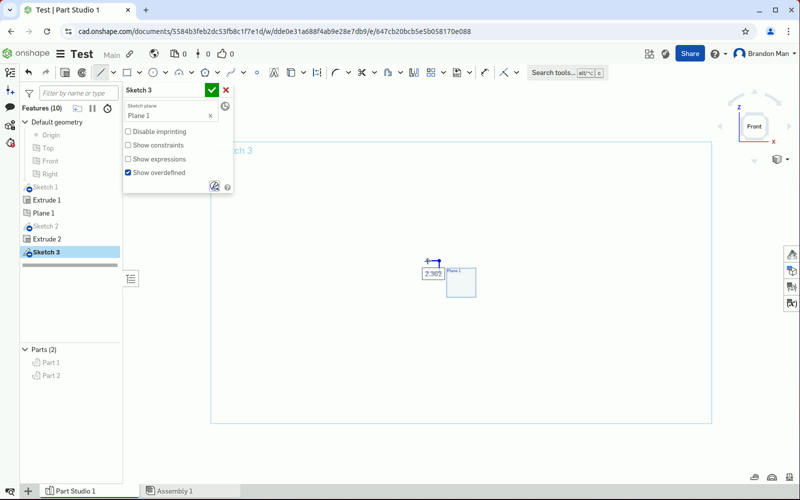
mouse_move(457, 260)
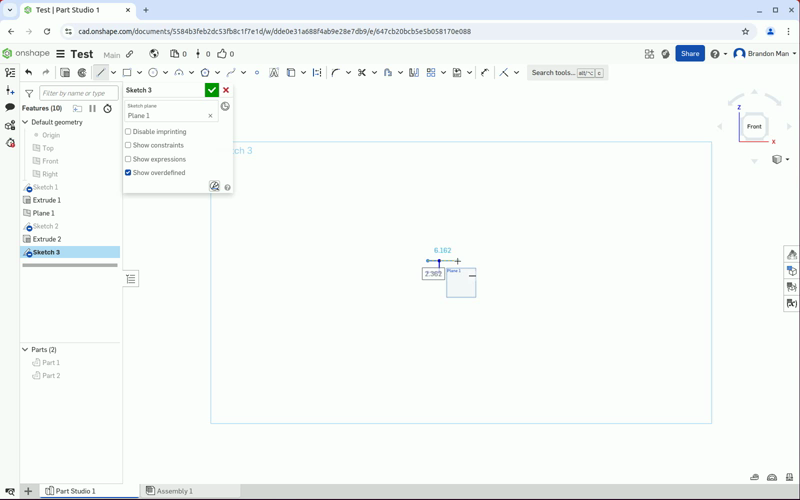
key_down(shift)
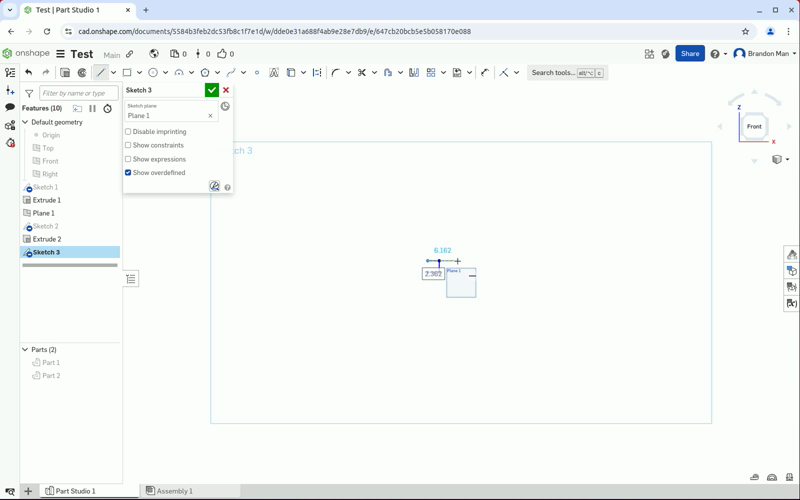
mouse_move(427, 272)
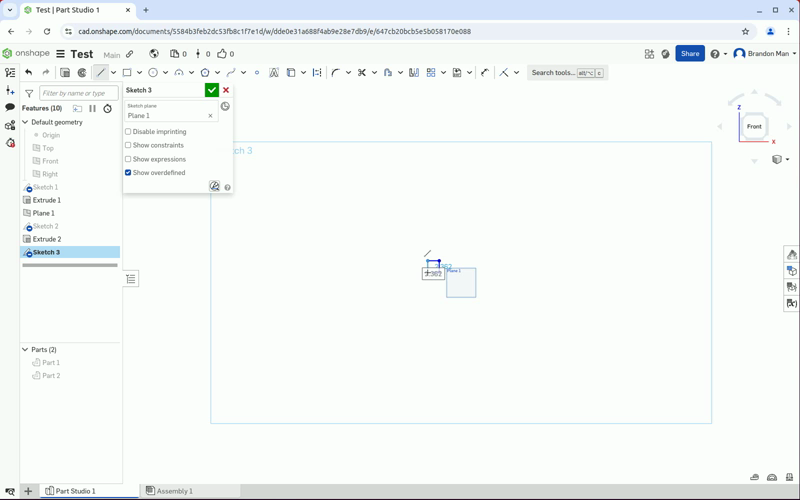
key_up(shift)
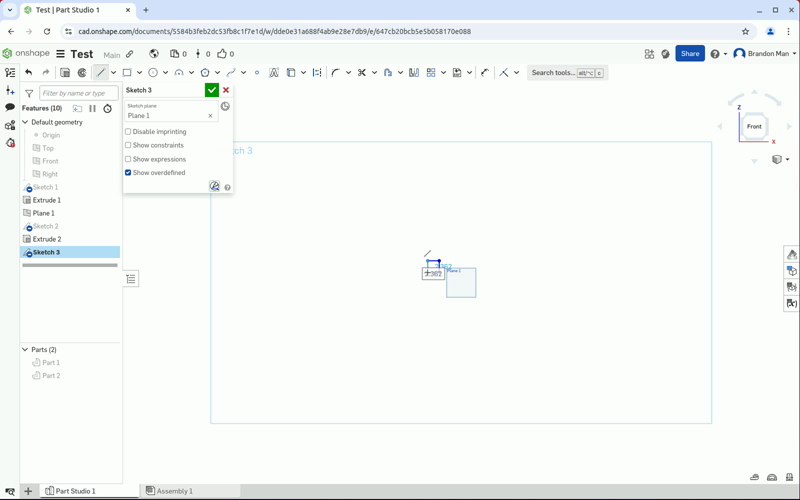
click(427, 272)
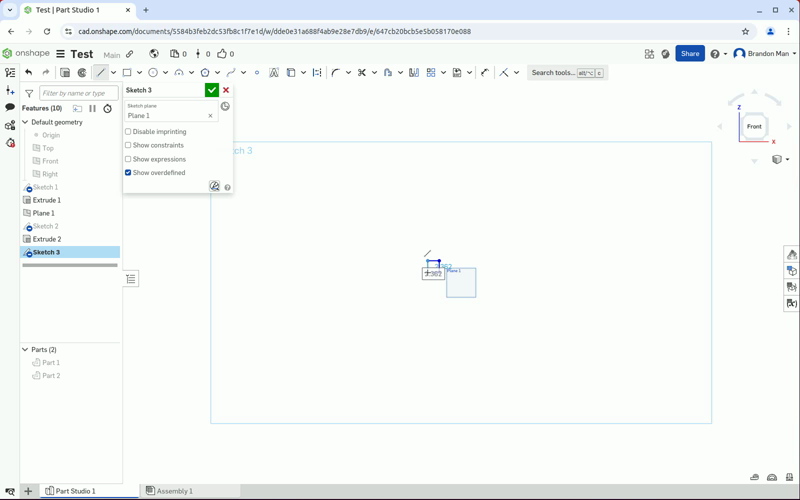
key(esc)
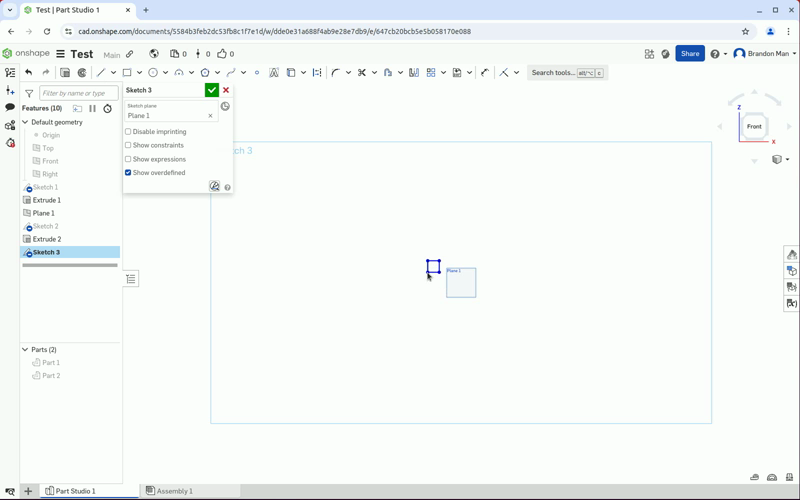
mouse_move(431, 269)
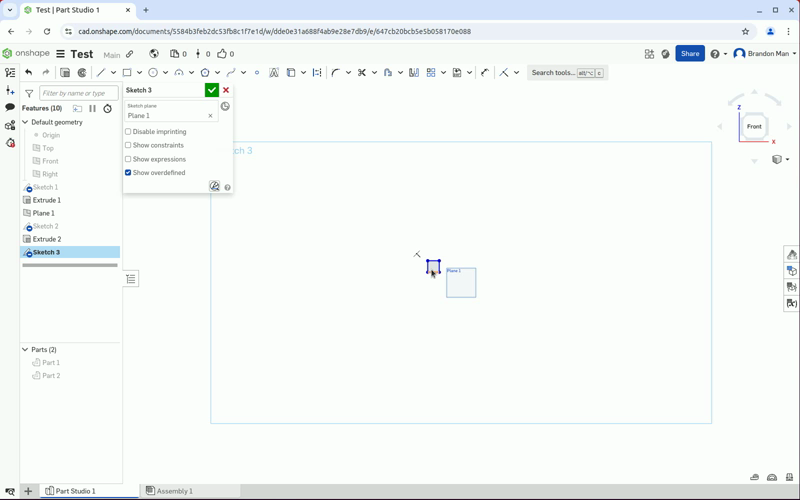
scroll(6)
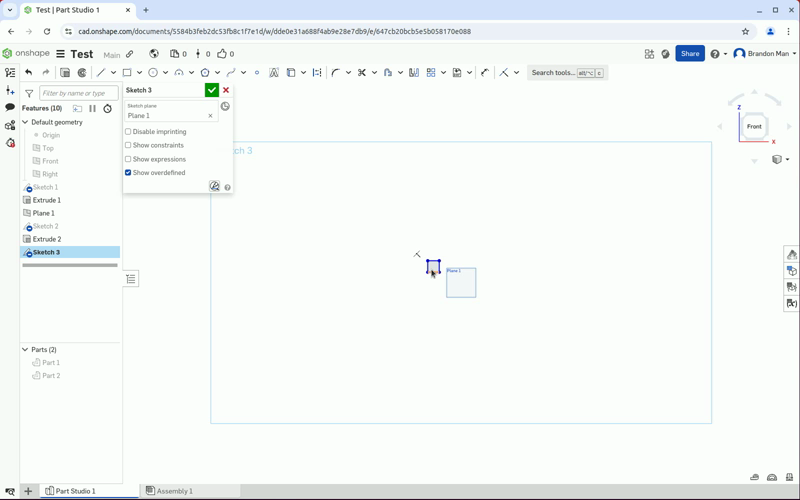
scroll(6)
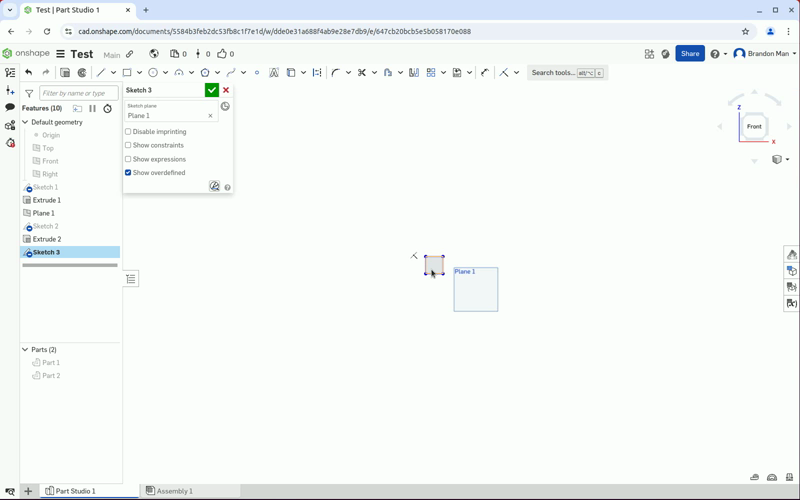
scroll(6)
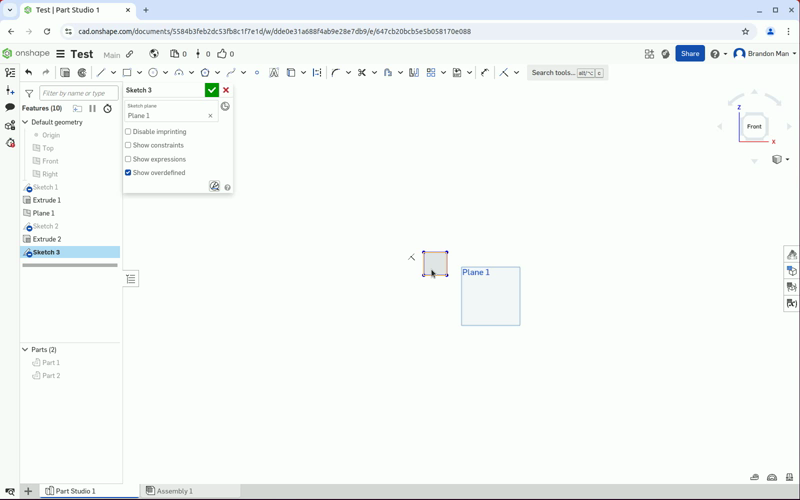
scroll(6)
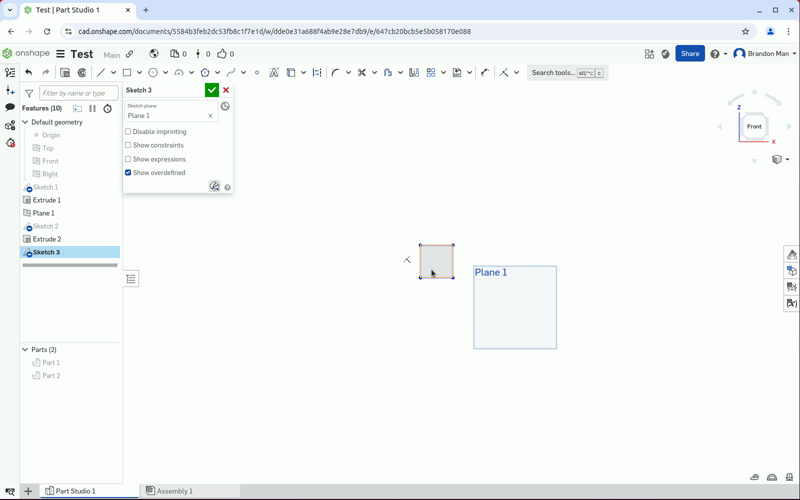
scroll(6)
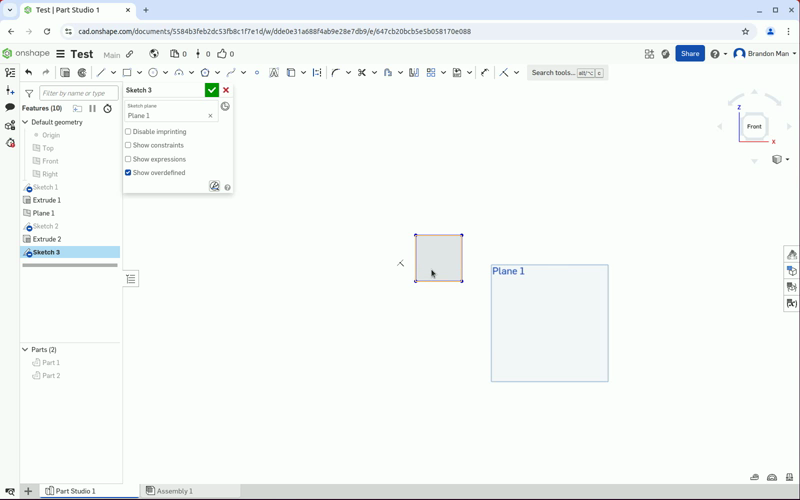
scroll(6)
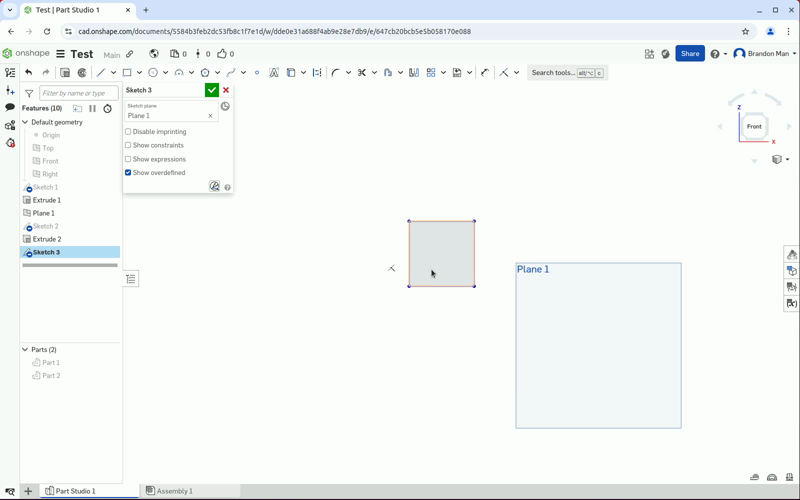
scroll(6)
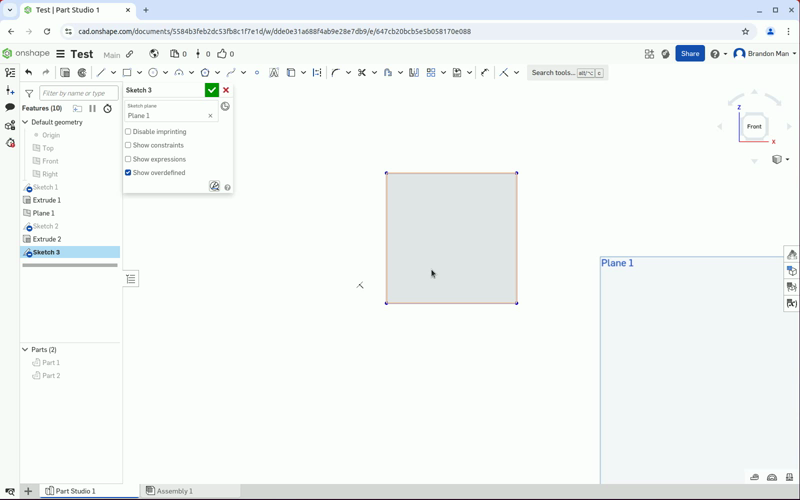
click(431, 269)
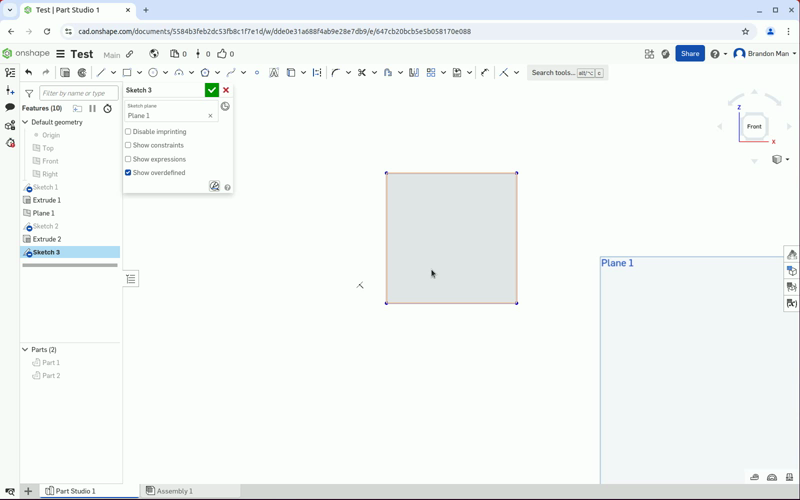
scroll(-6)
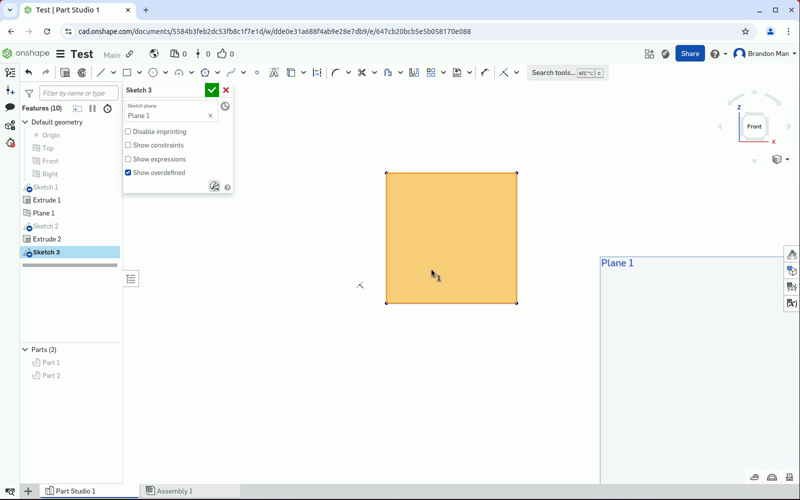
scroll(-6)
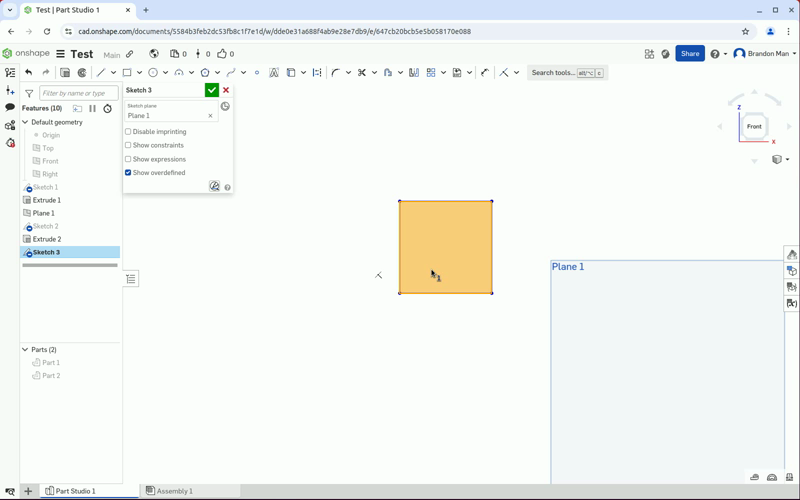
scroll(-6)
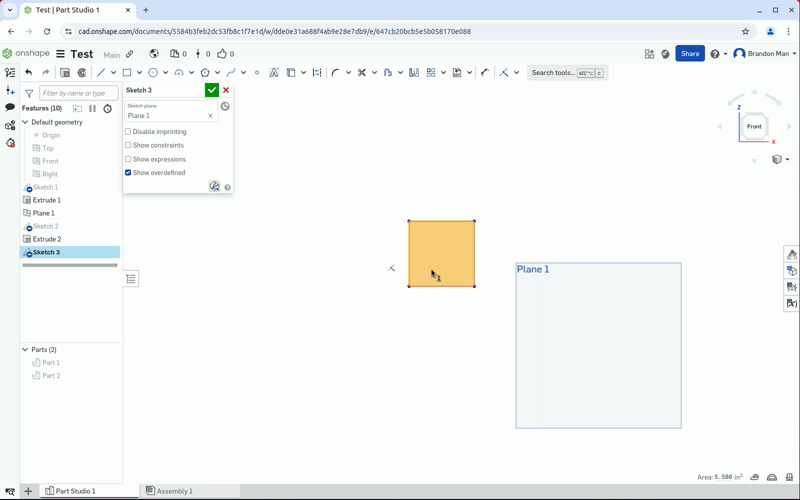
scroll(-6)
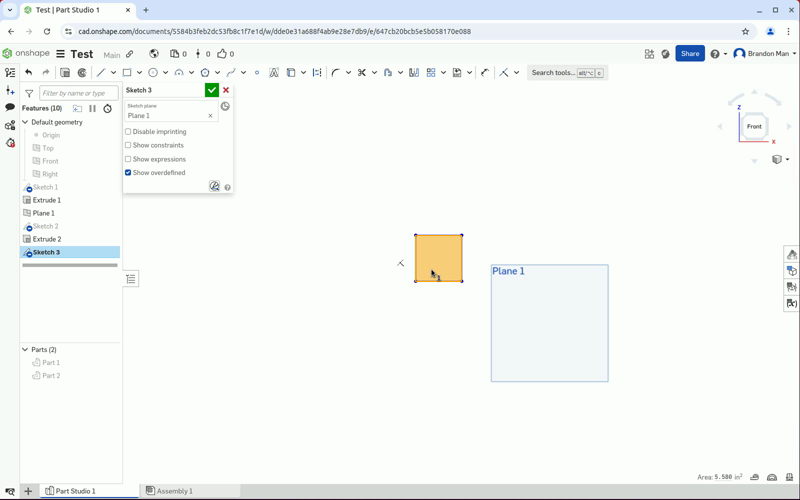
scroll(-6)
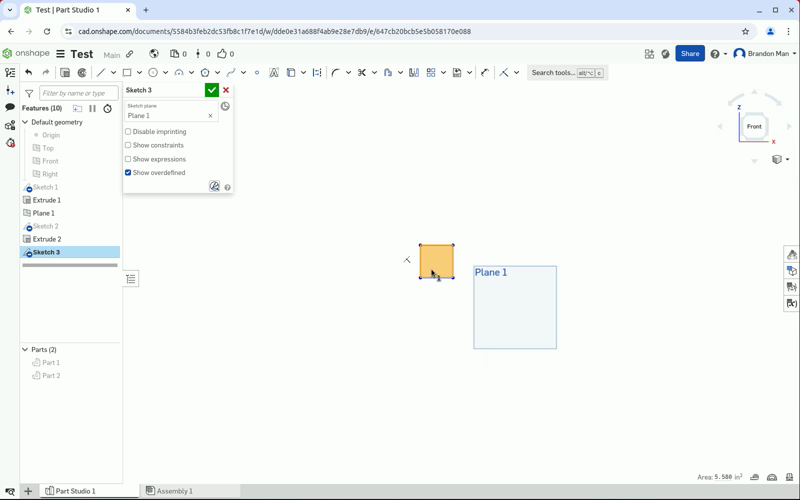
scroll(-6)
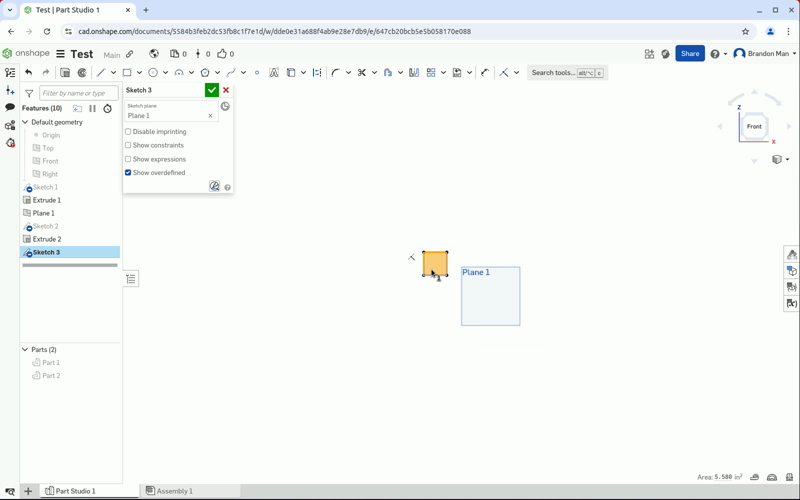
scroll(-6)
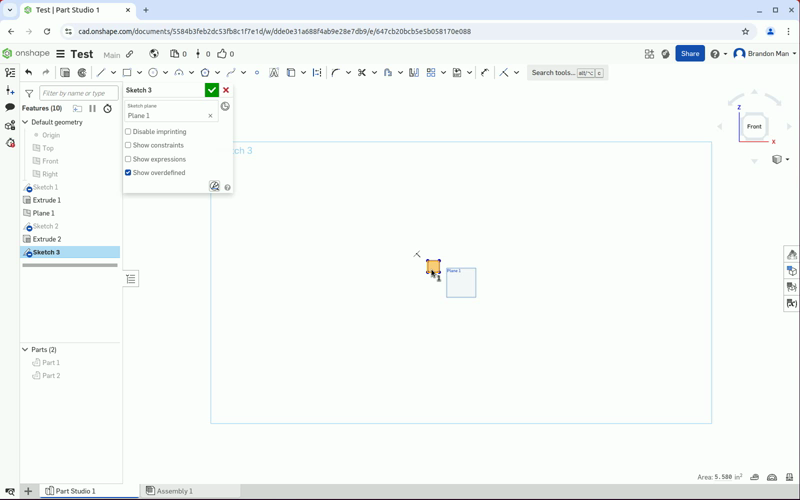
mouse_move(73, 352)
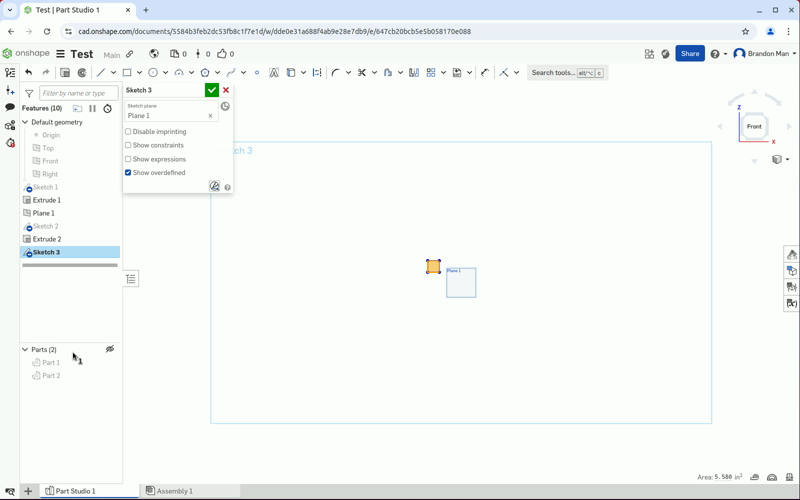
key(shift+y)
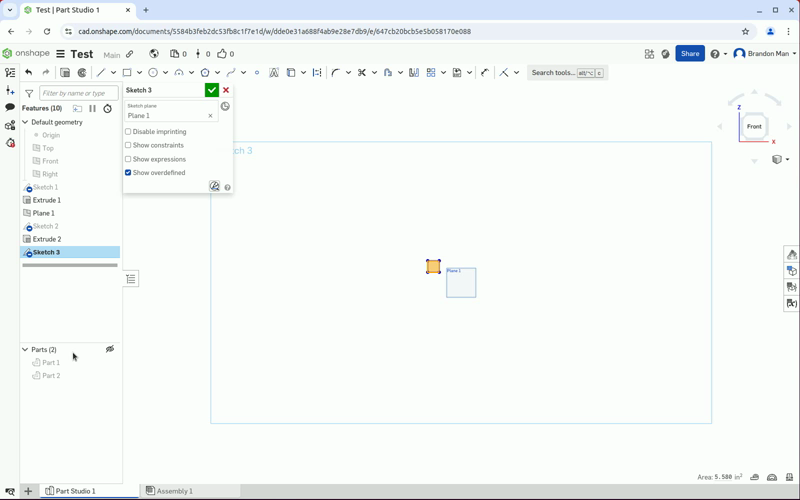
key(shift+e)
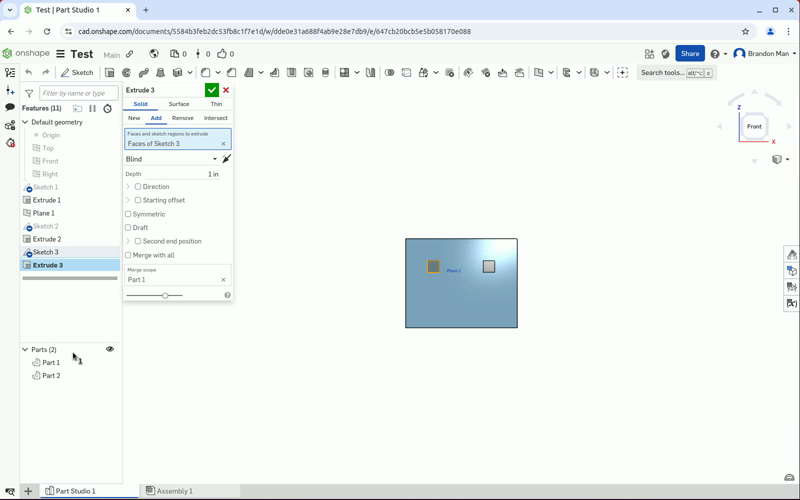
mouse_move(143, 106)
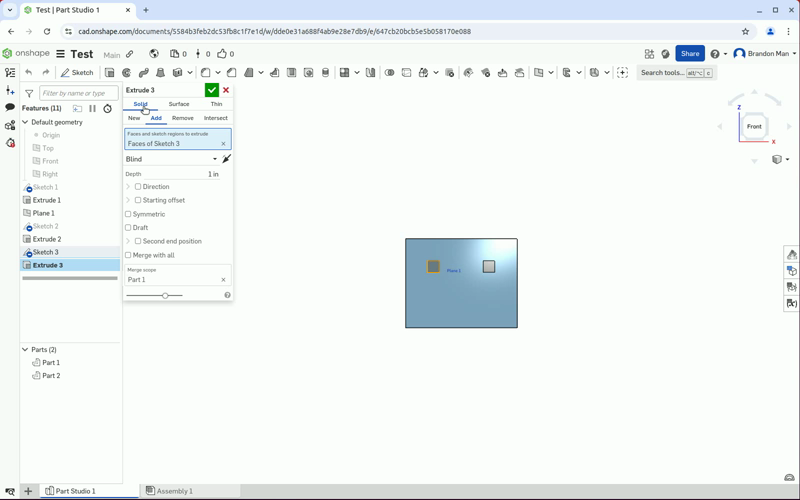
click(143, 106)
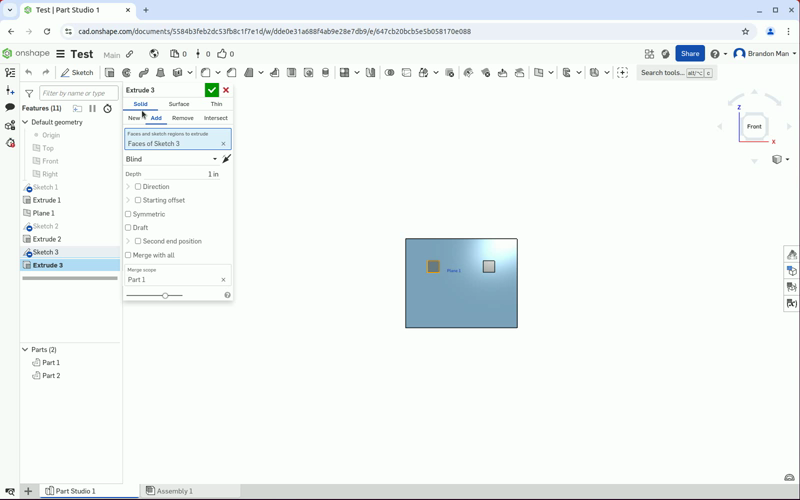
mouse_move(137, 120)
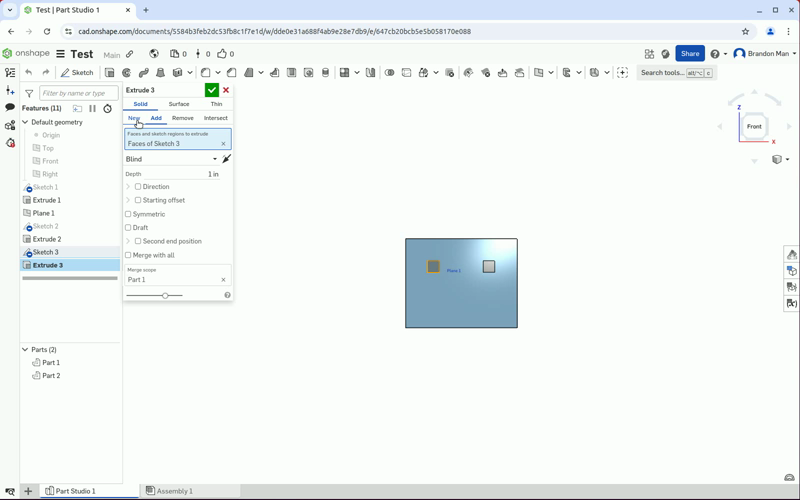
click(137, 120)
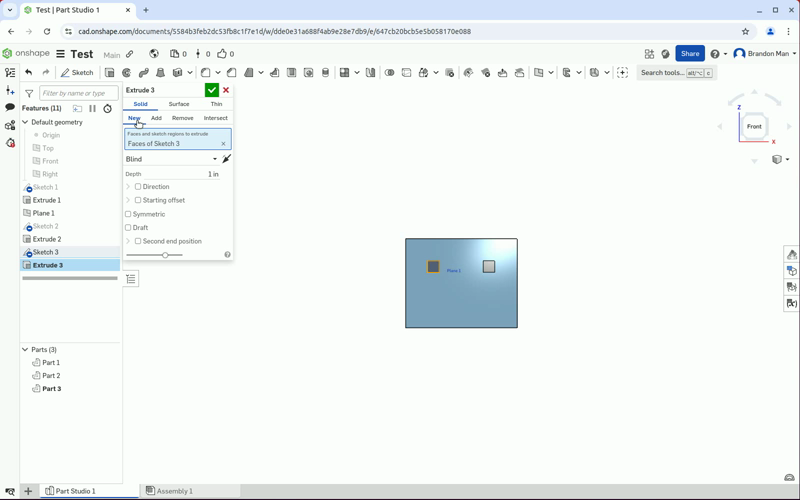
key(tab, 4)
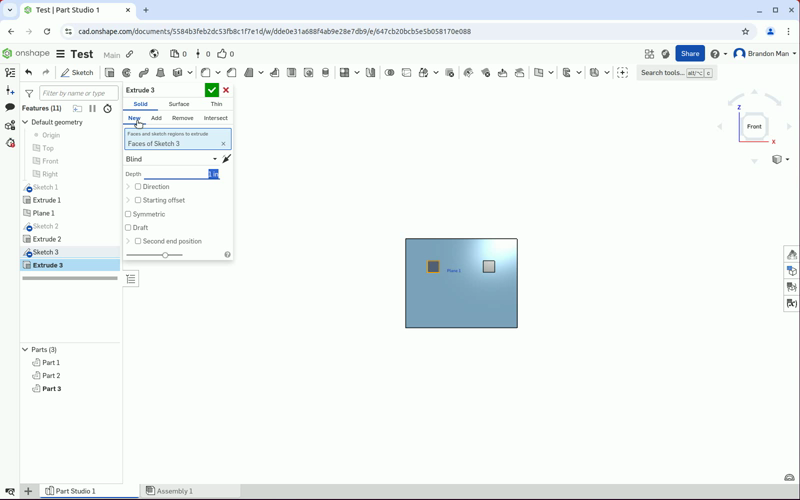
text(0.241)
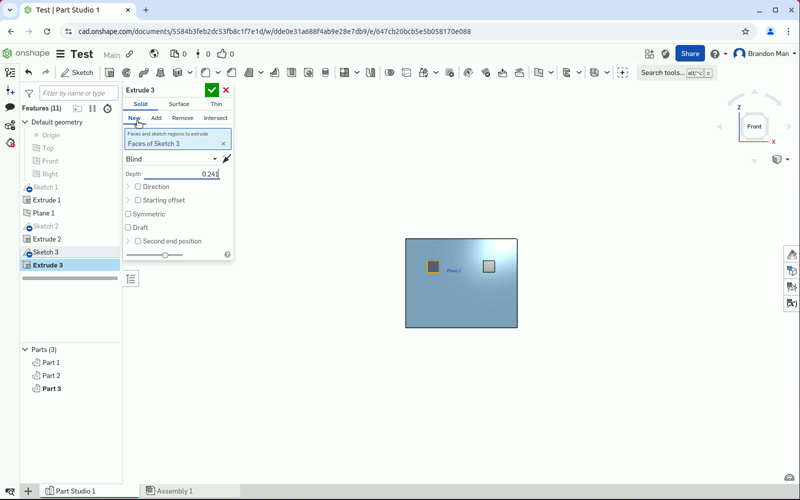
key(enter)
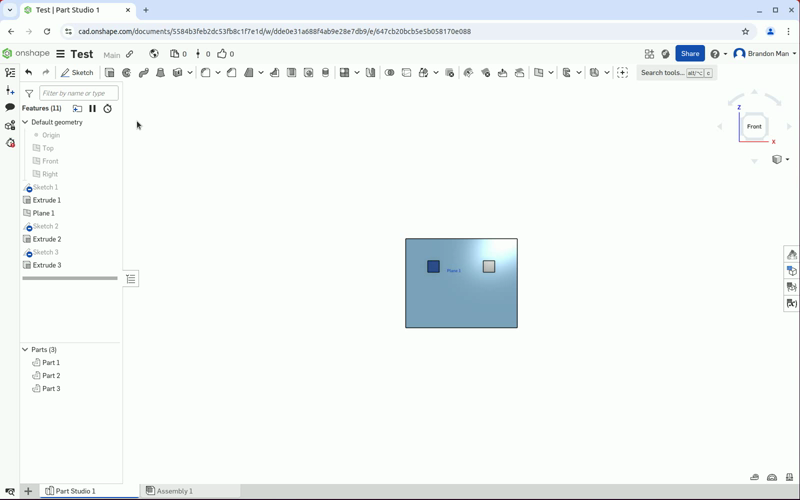
key(shift+h)
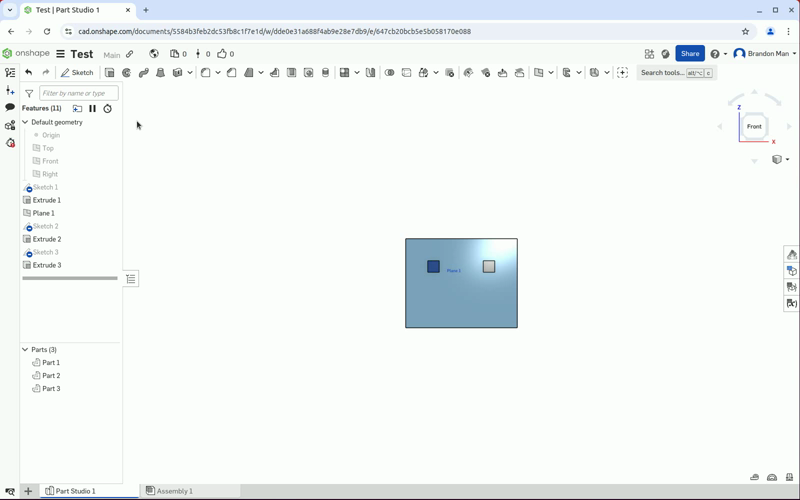
key(shift+h)
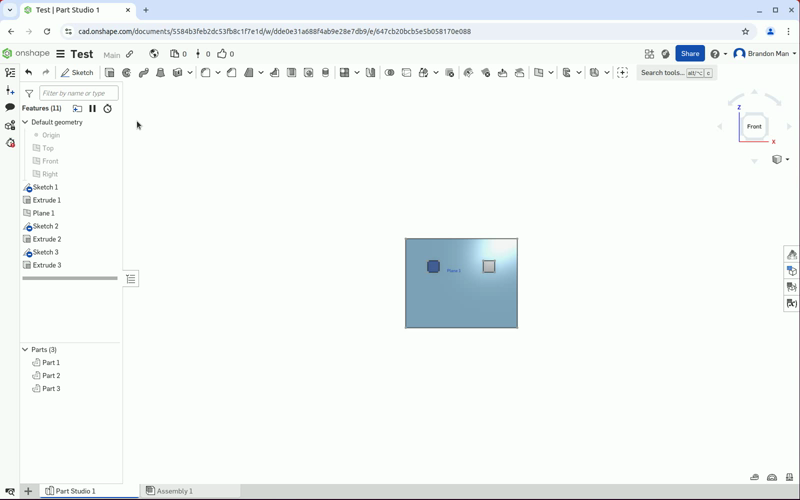
key(shift+7)
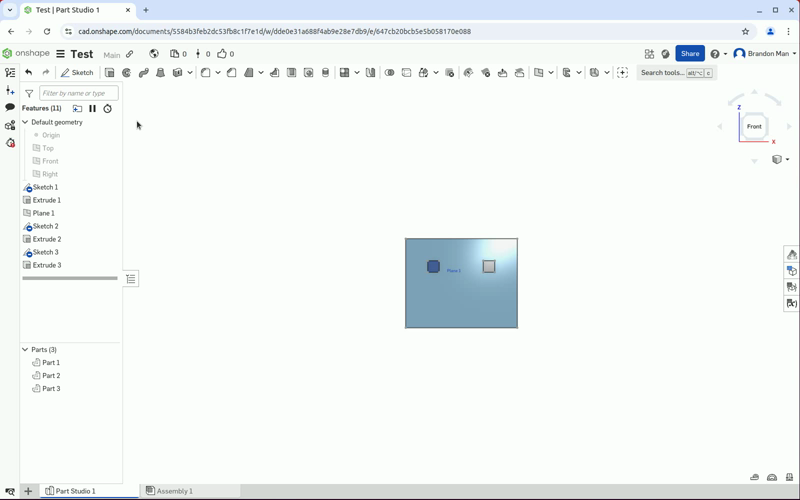
key(left, 2)
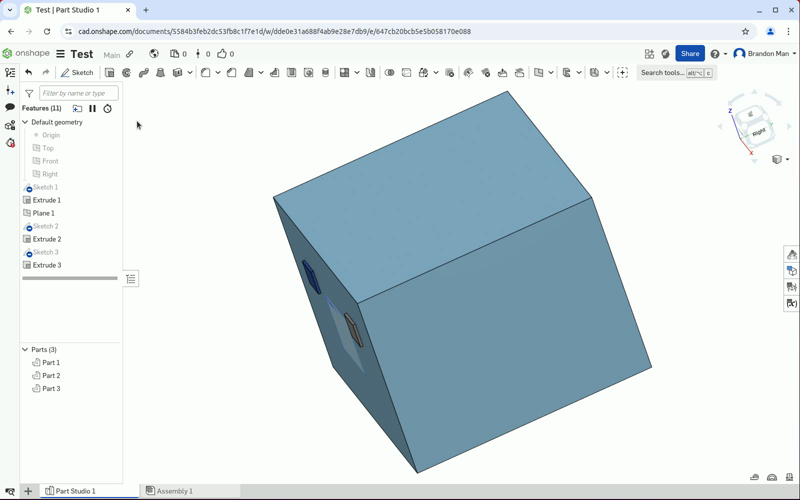
key(down, 2)
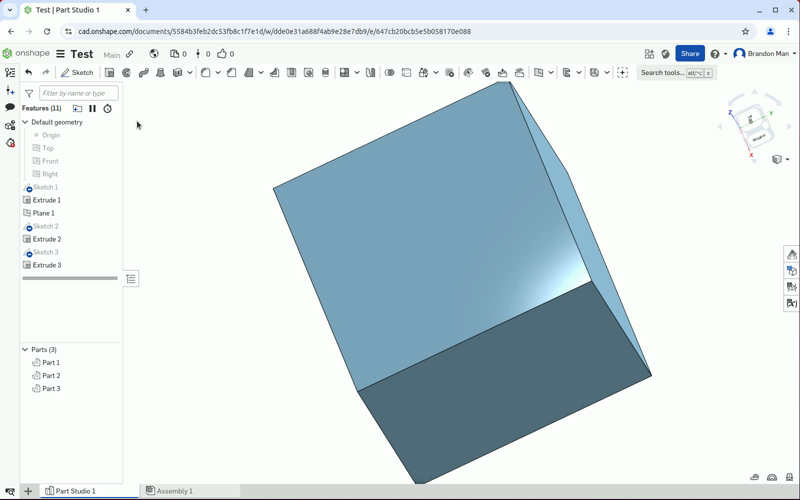
key(up, 2)
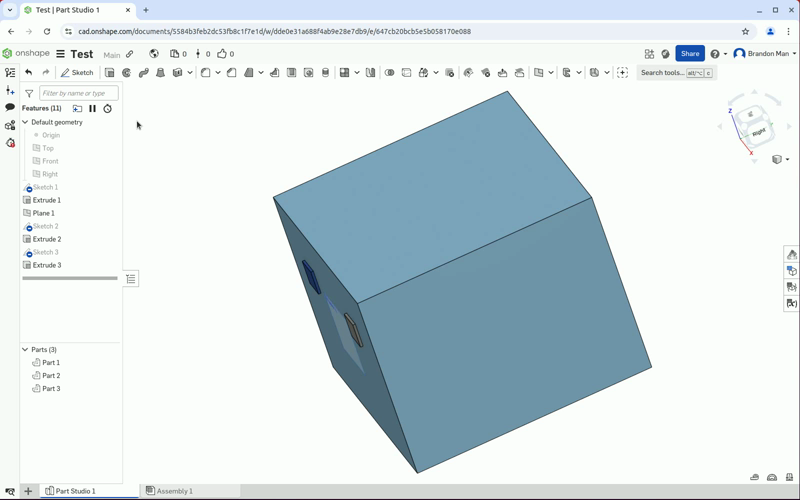
key(right, 2)
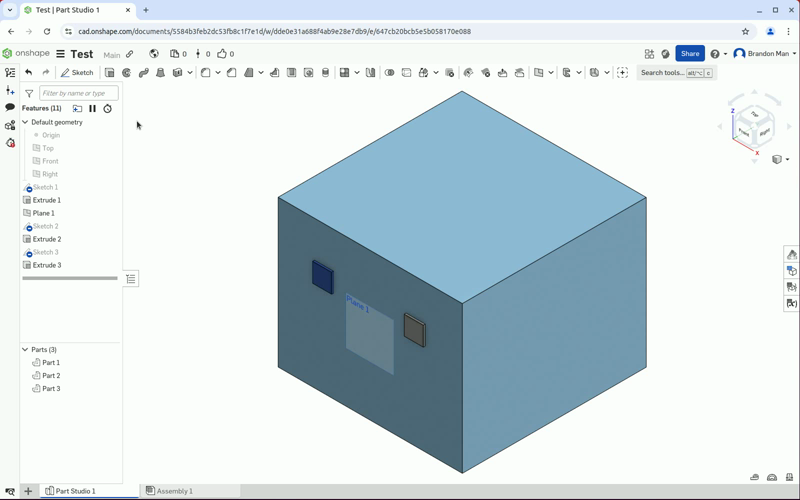
mouse_move(73, 189)
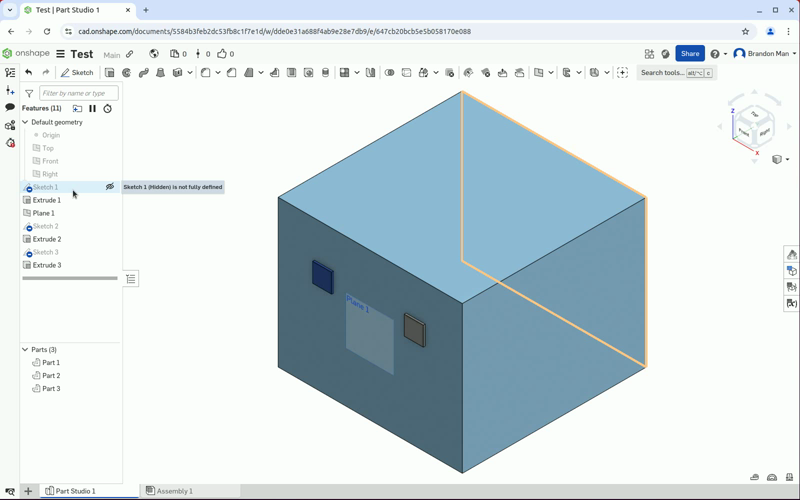
click(73, 189)